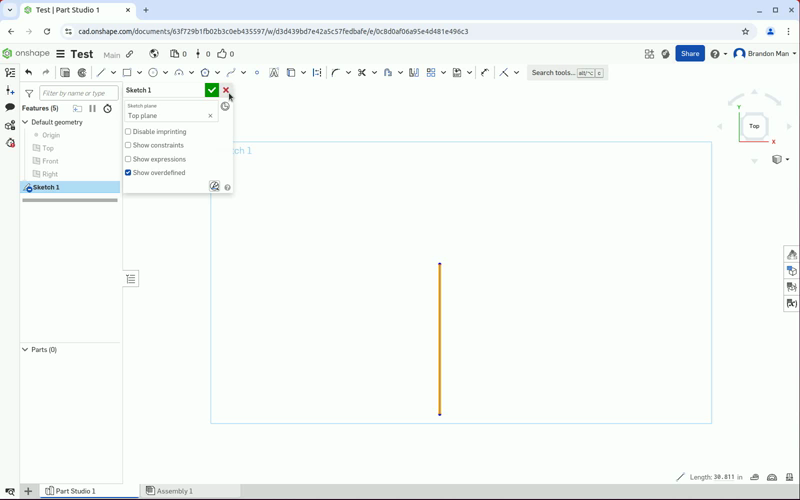
key(shift+h)
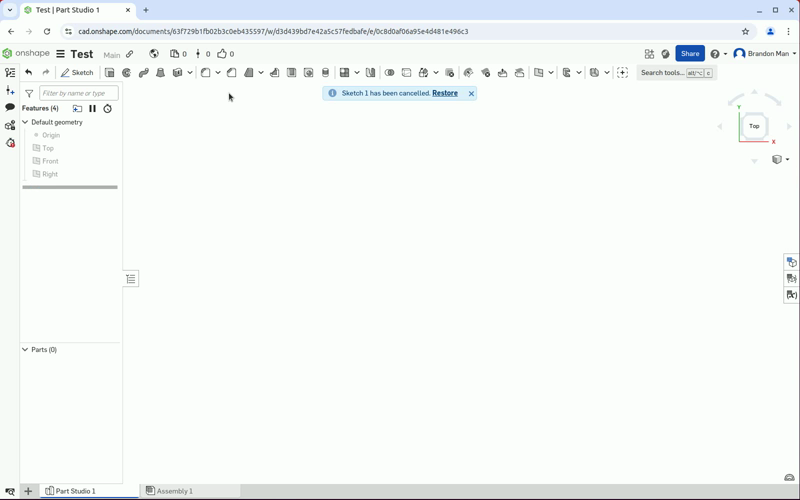
mouse_move(73, 352)
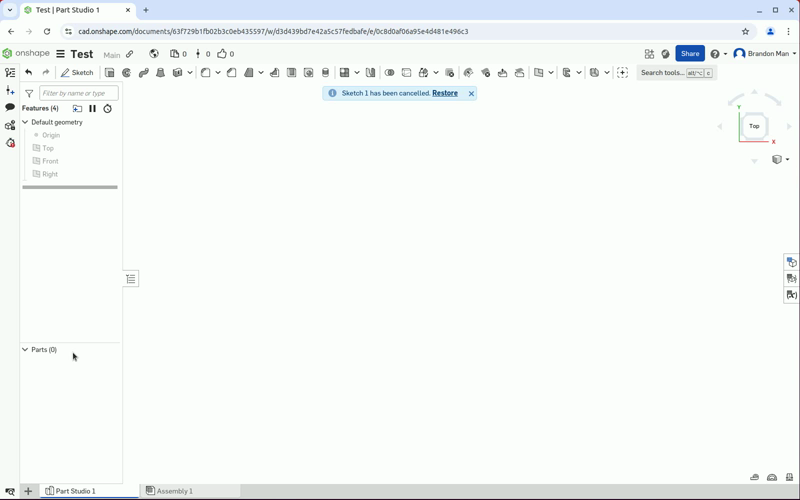
key(y)
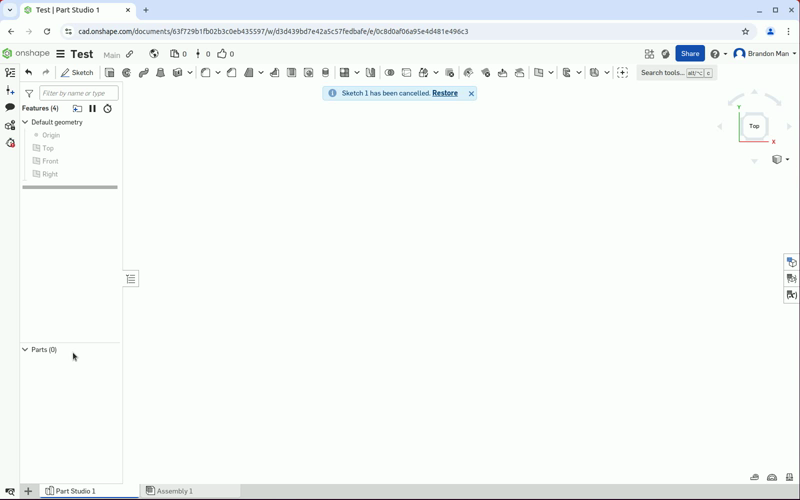
key(shift+p)
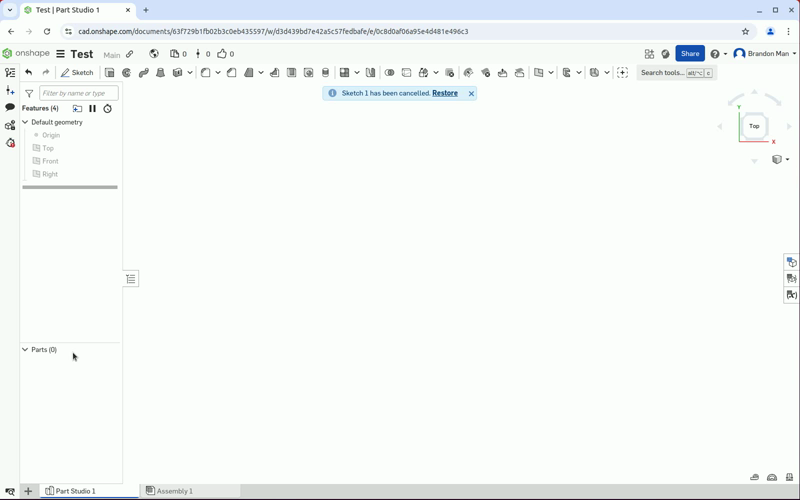
key(space)
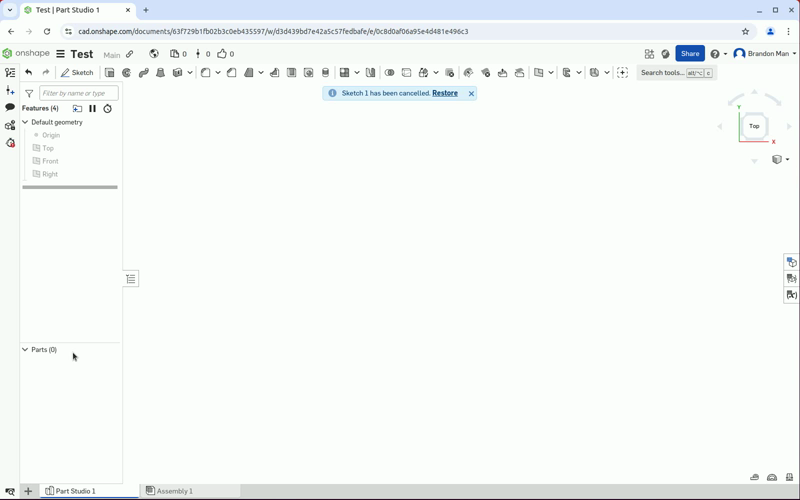
key_down(shift)
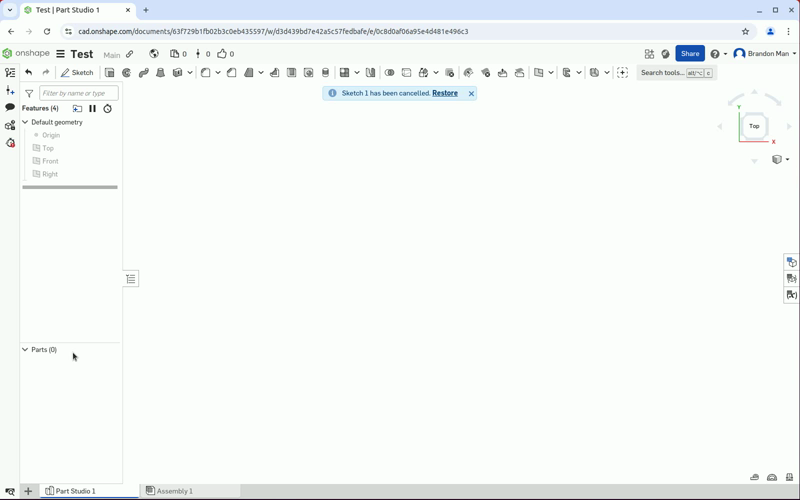
key(up)
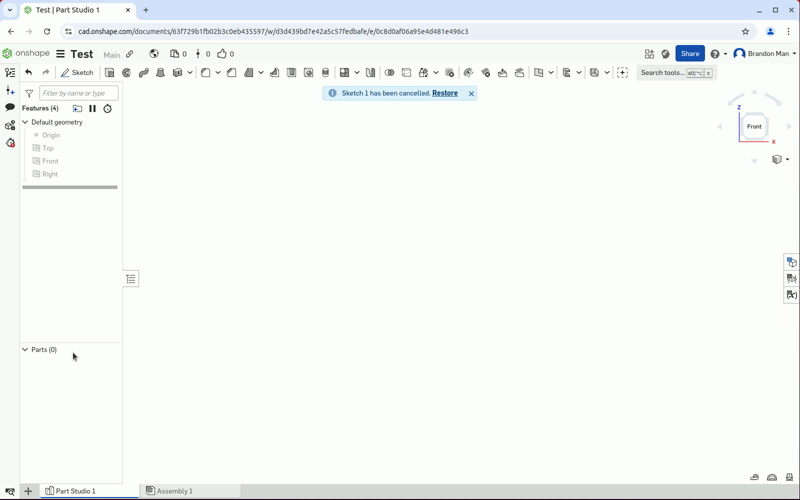
key_up(shift)
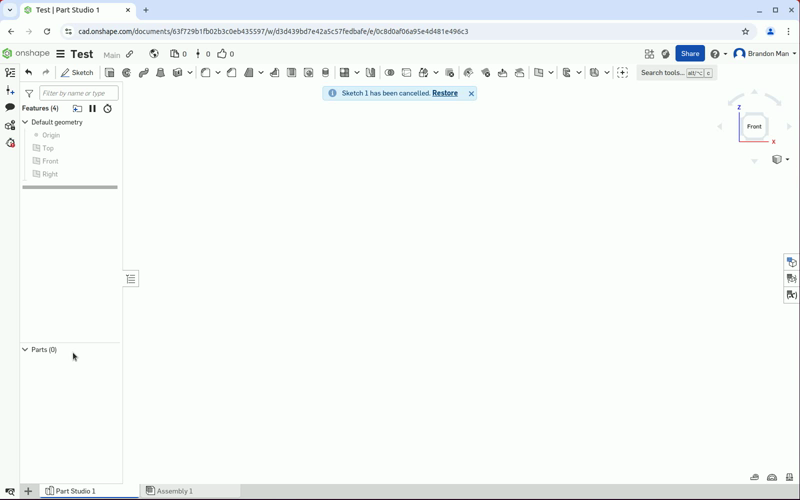
mouse_move(73, 352)
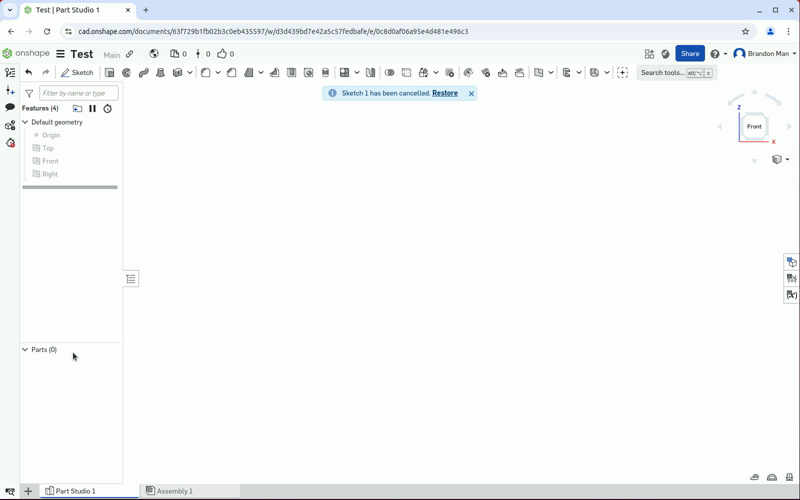
key(shift+y)
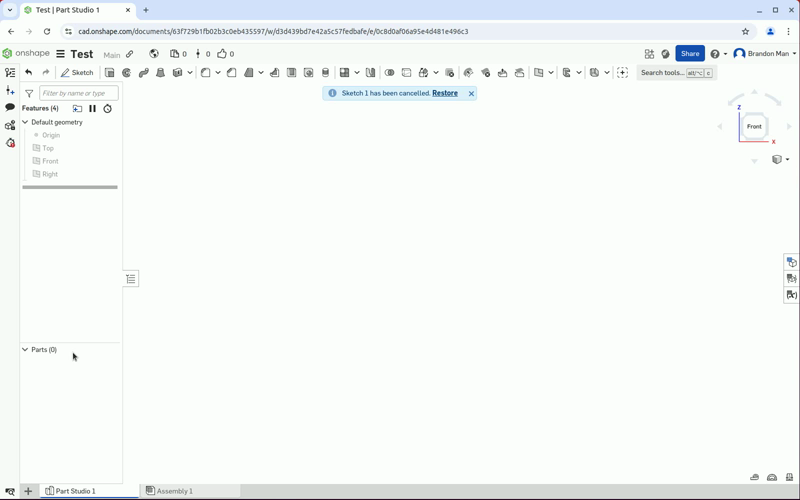
key(shift+s)
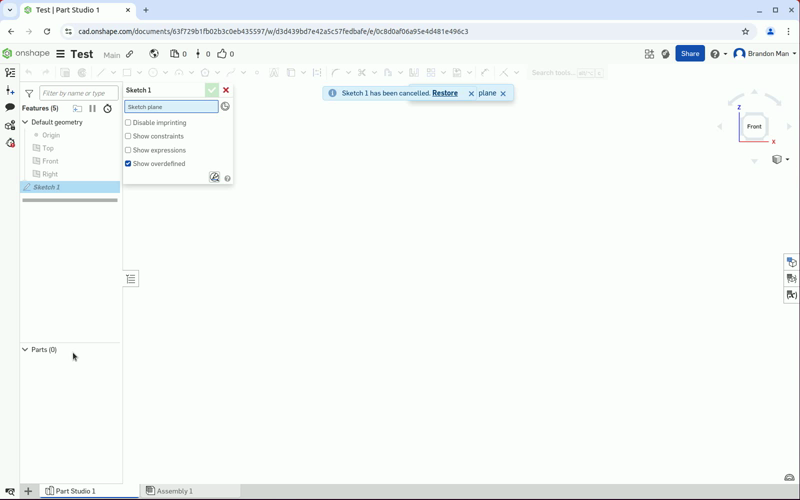
mouse_move(73, 163)
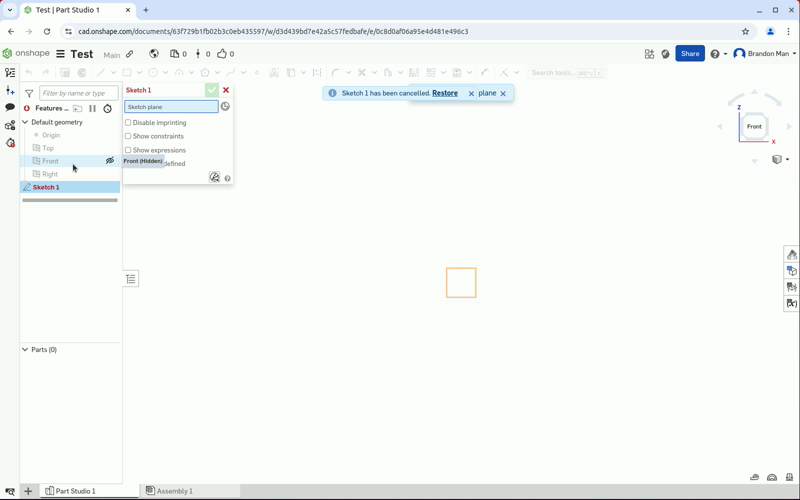
click(73, 163)
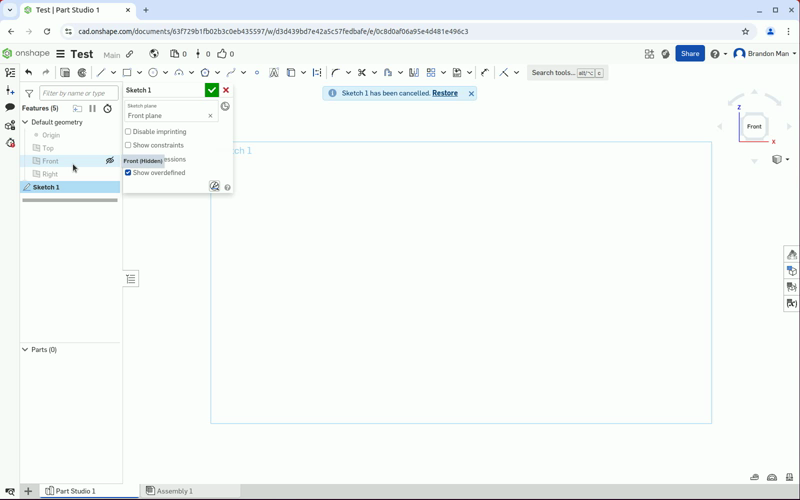
mouse_move(73, 352)
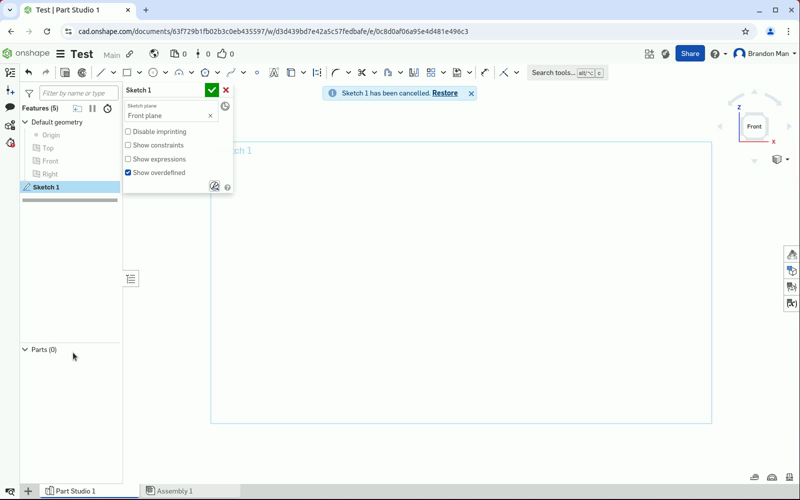
key(y)
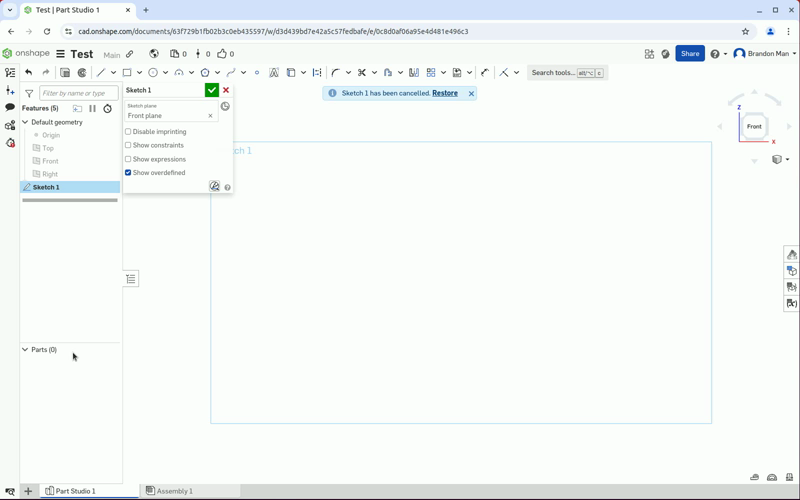
key(l)
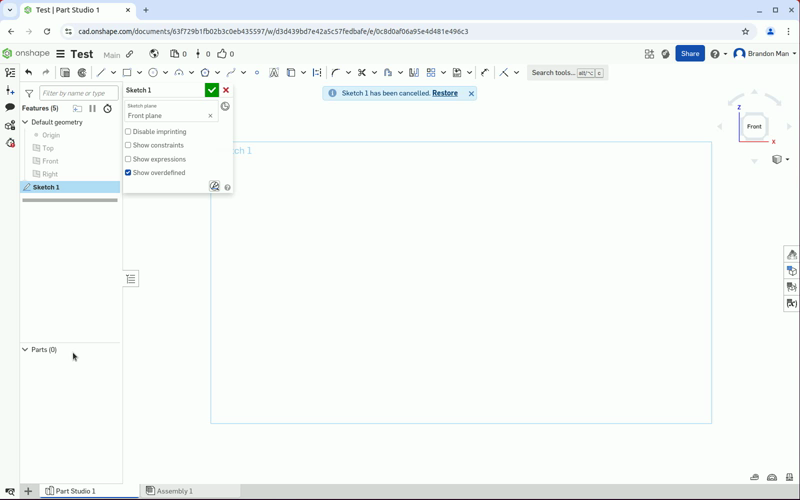
key_down(shift)
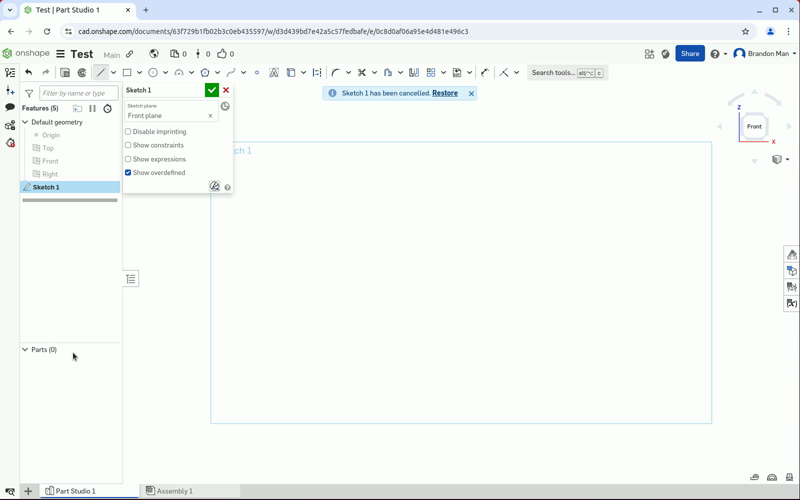
mouse_move(449, 282)
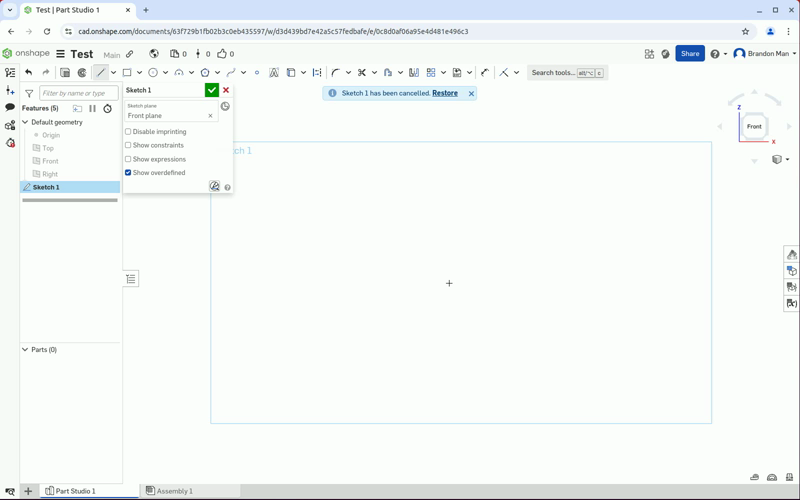
click(449, 282)
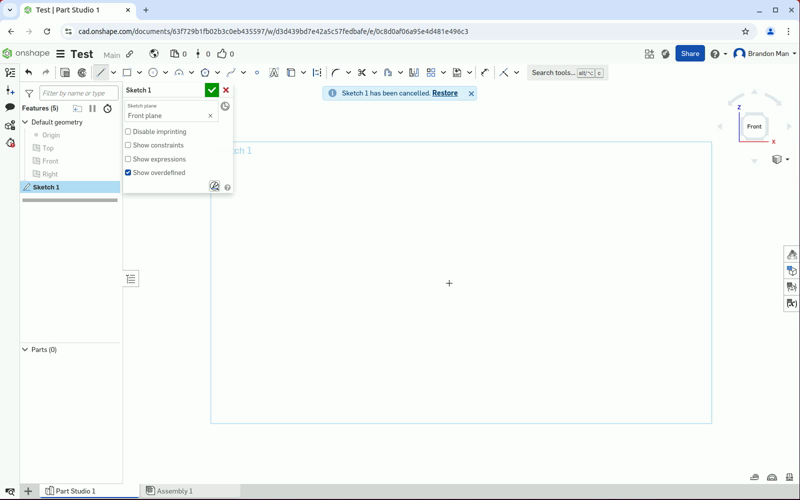
key_up(shift)
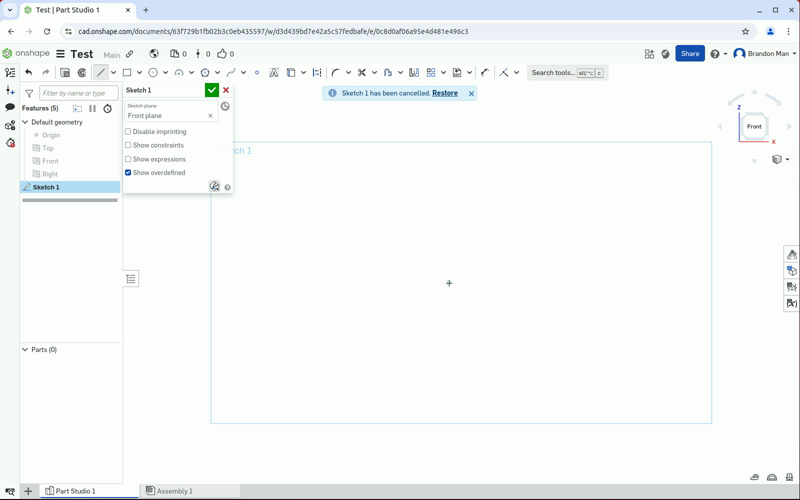
key_down(shift)
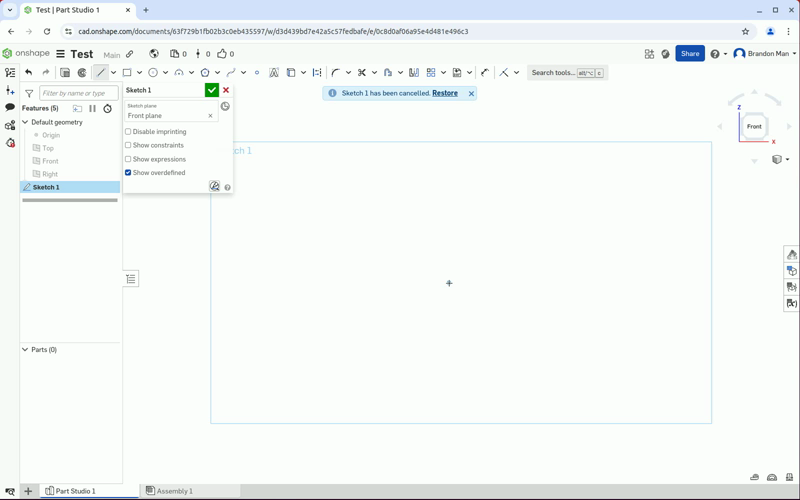
mouse_move(479, 282)
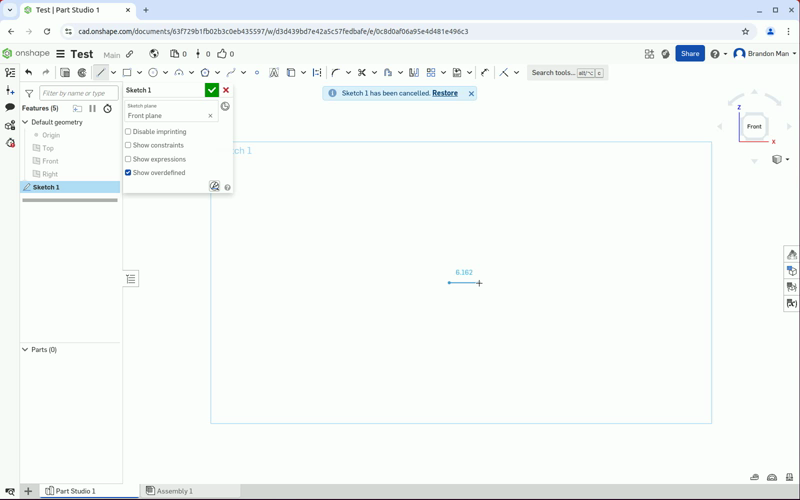
mouse_move(461, 282)
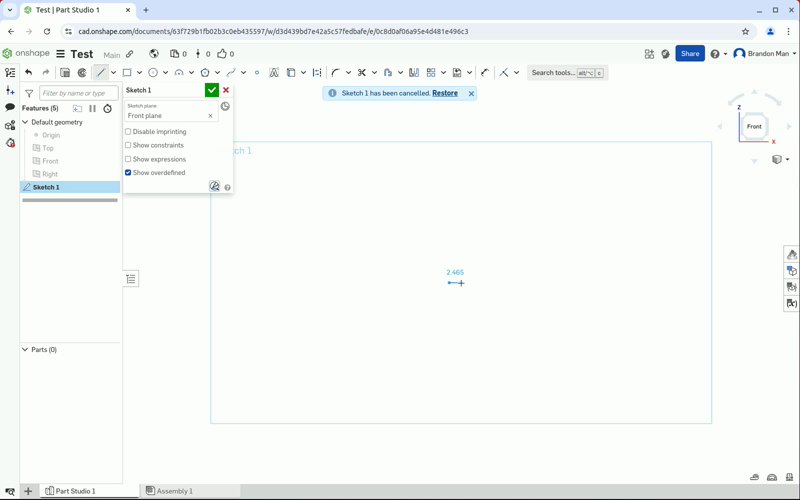
click(461, 282)
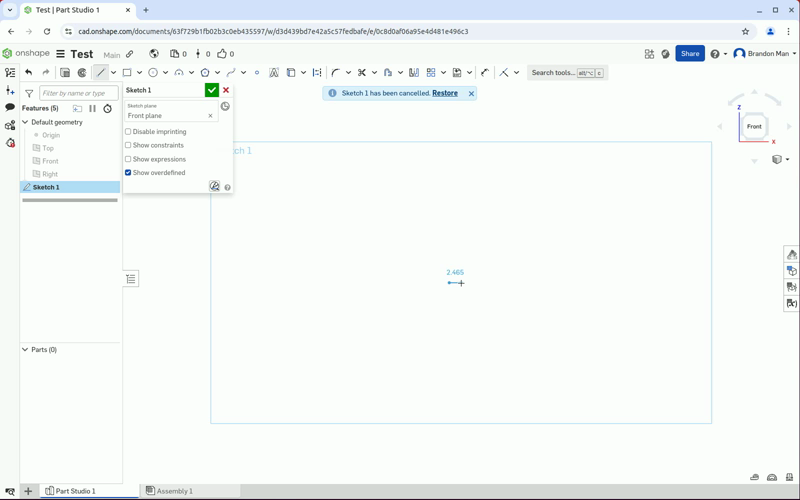
key_up(shift)
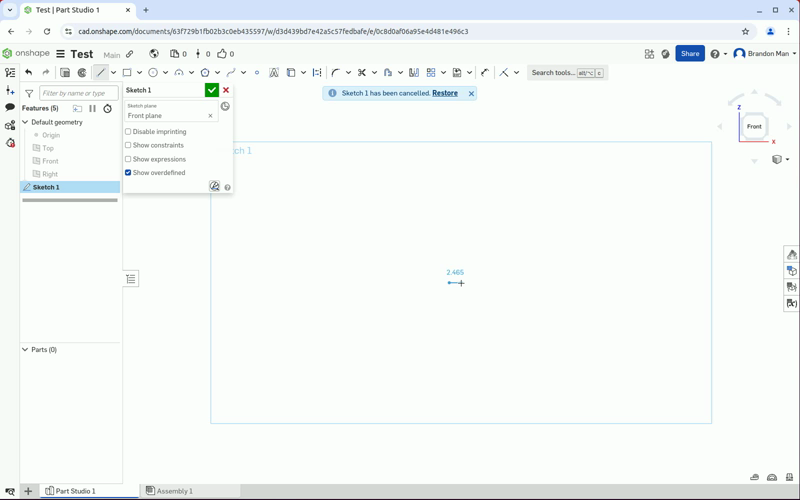
key_down(shift)
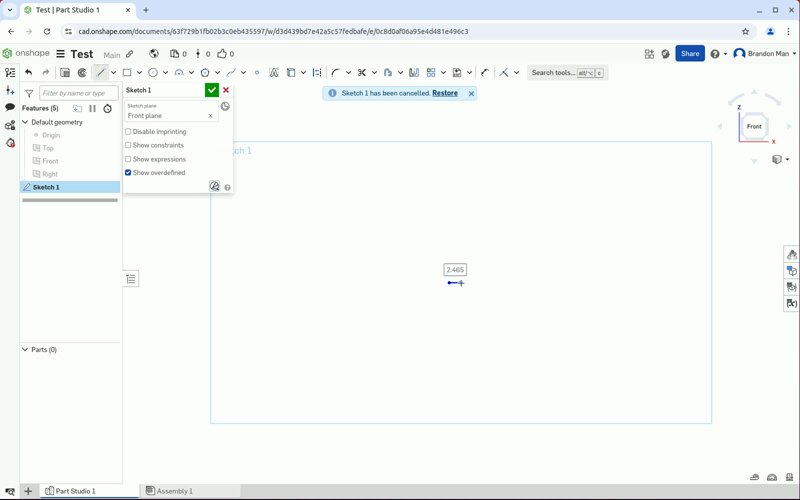
mouse_move(491, 282)
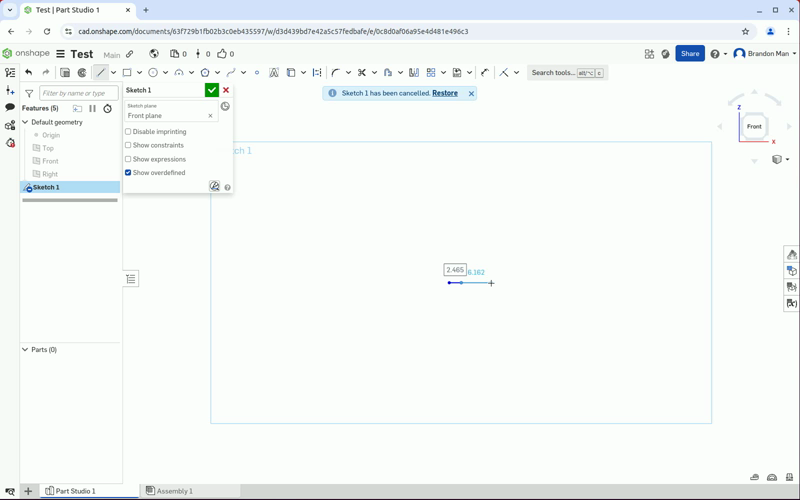
mouse_move(473, 282)
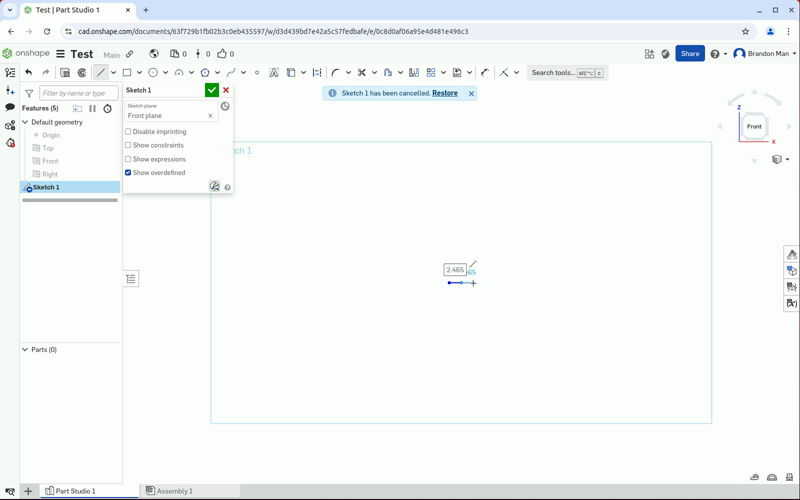
click(473, 282)
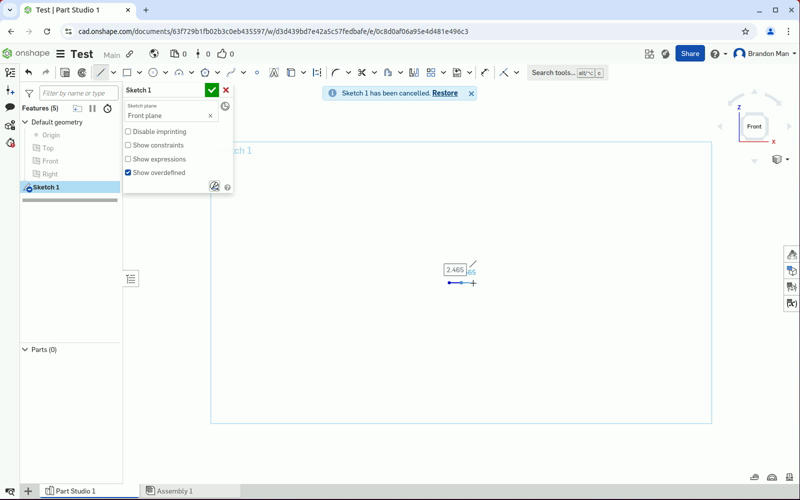
key_up(shift)
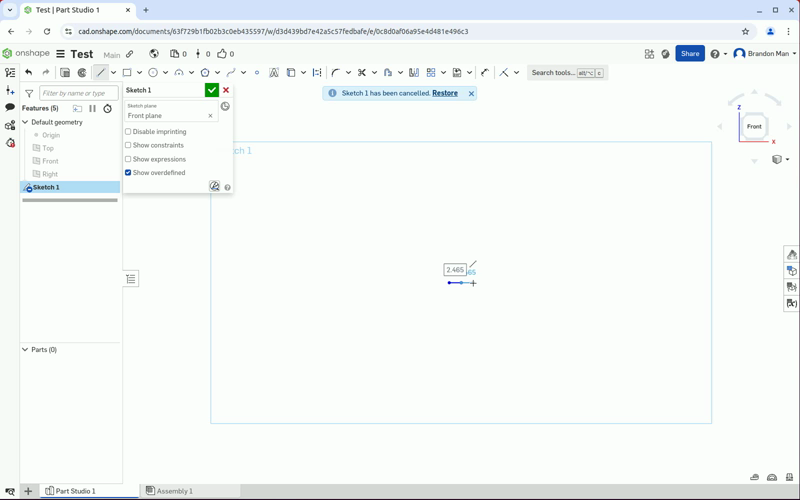
key_down(shift)
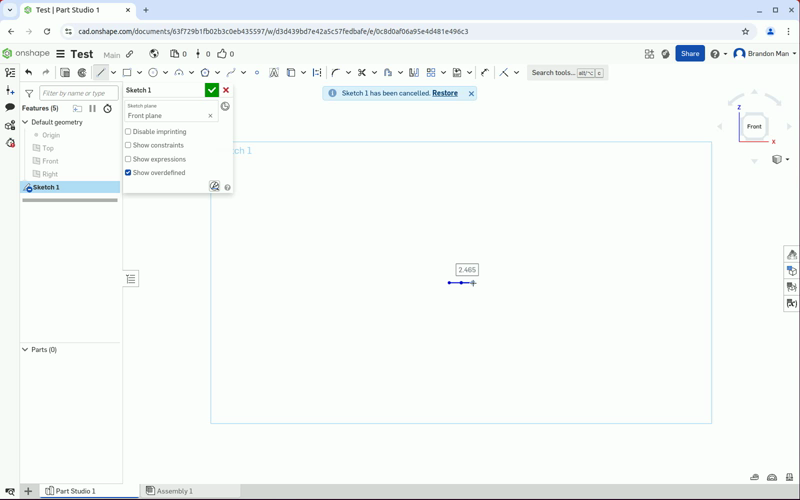
mouse_move(473, 201)
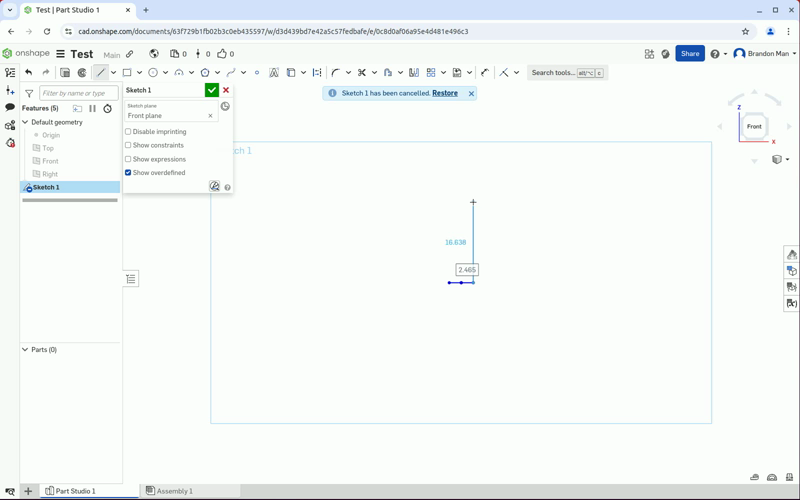
click(473, 201)
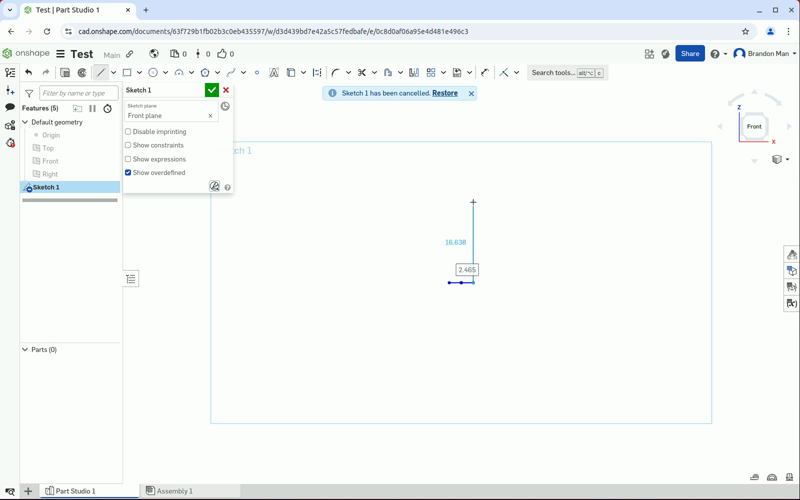
key_up(shift)
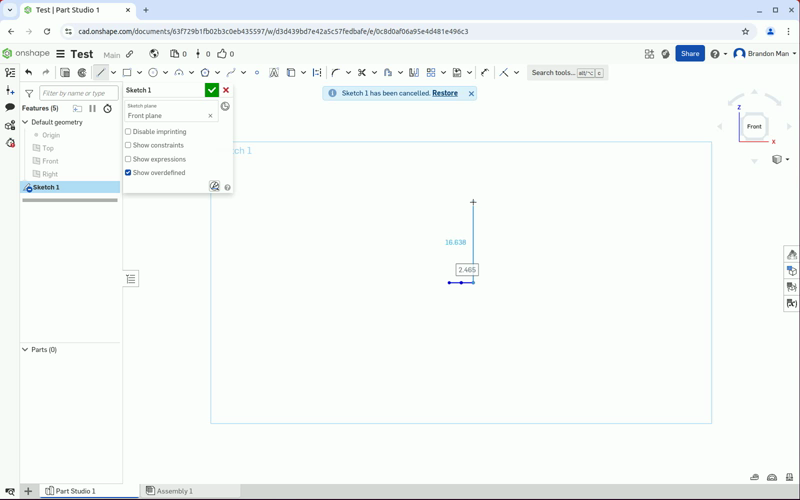
key_down(shift)
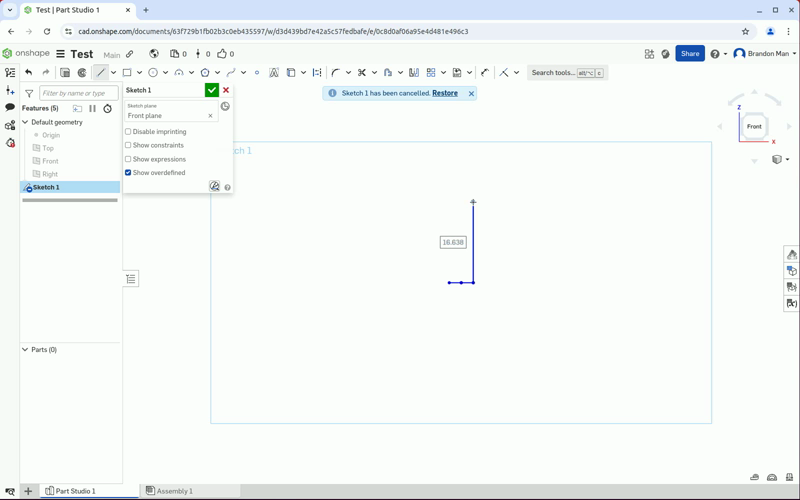
mouse_move(503, 201)
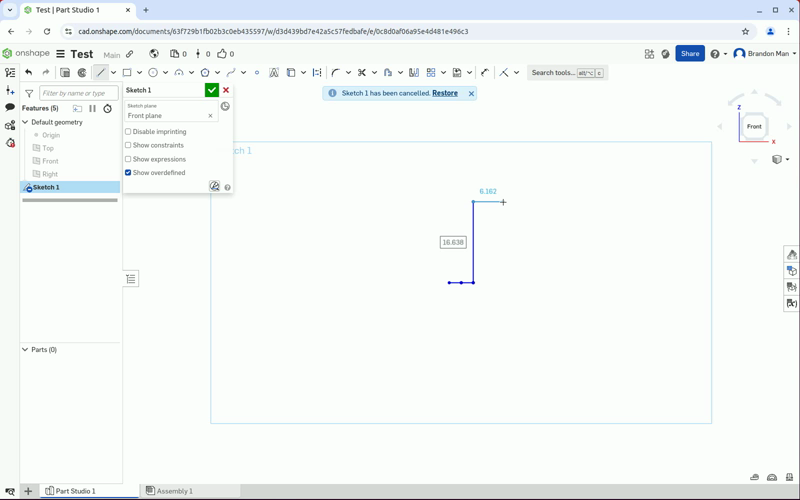
mouse_move(469, 201)
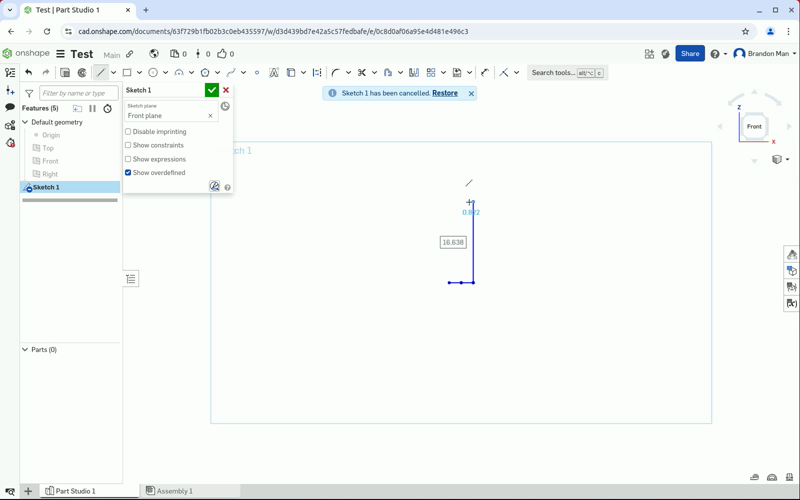
scroll(6)
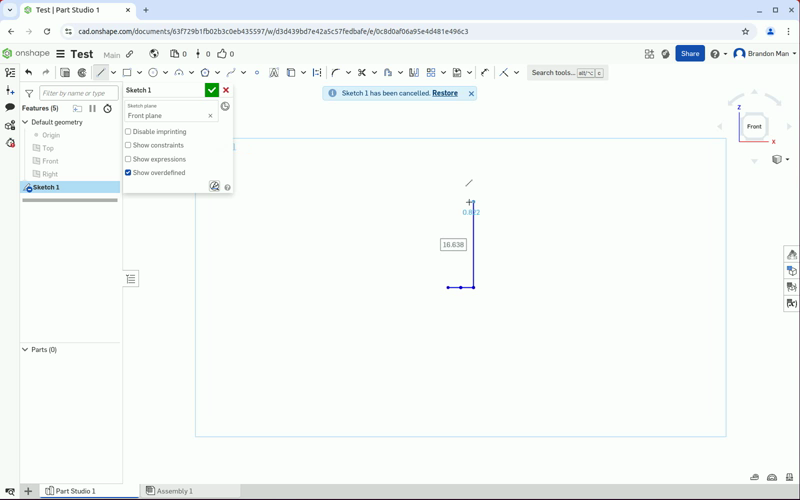
scroll(6)
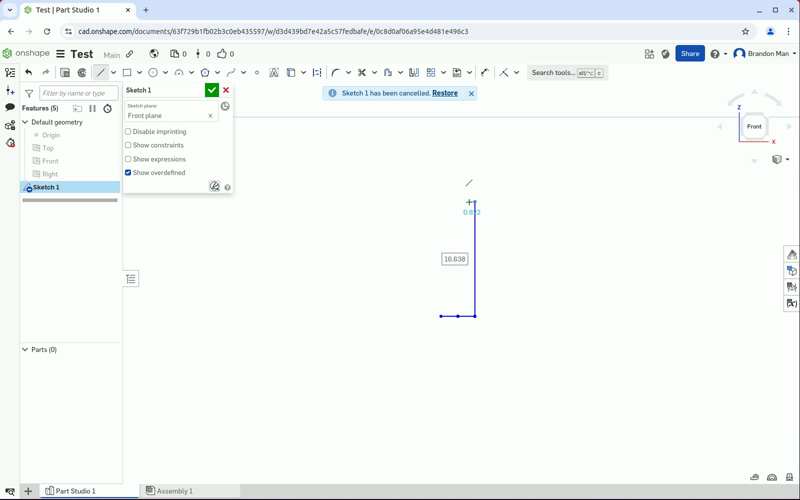
scroll(6)
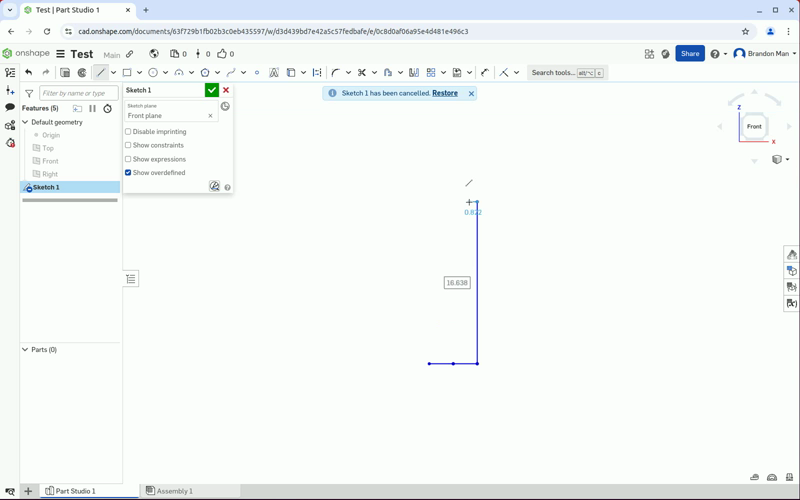
scroll(6)
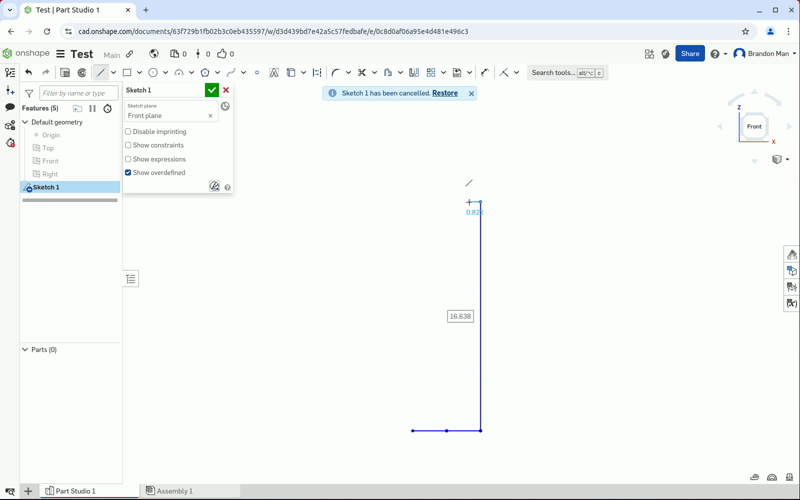
scroll(6)
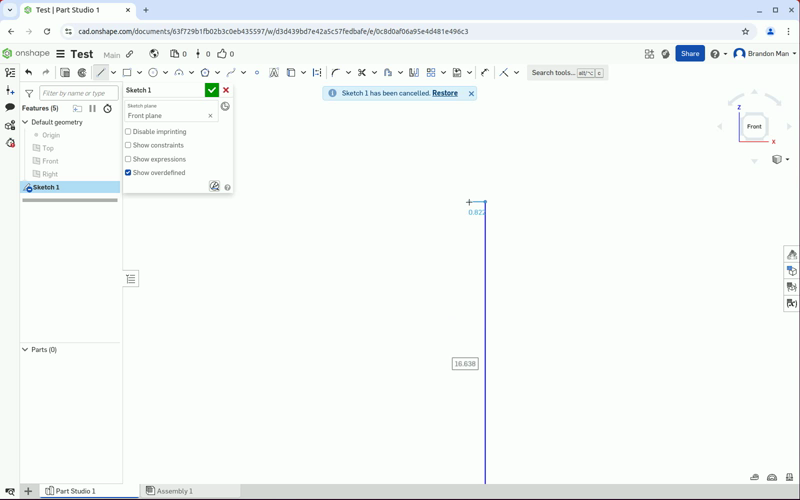
scroll(6)
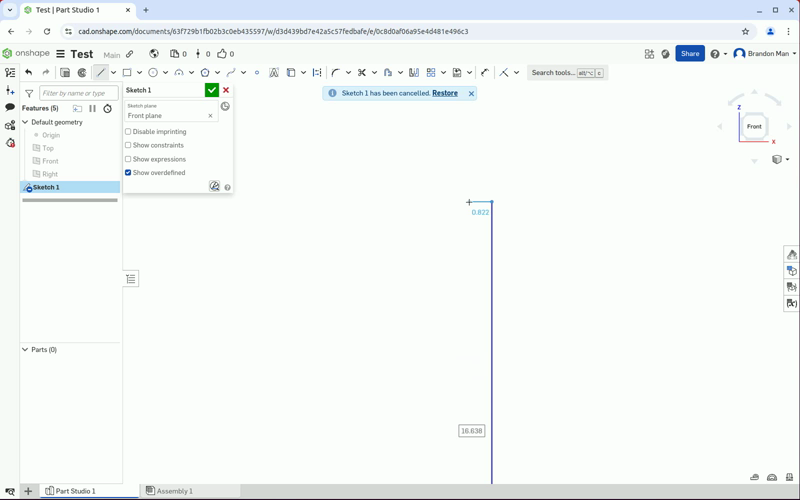
scroll(6)
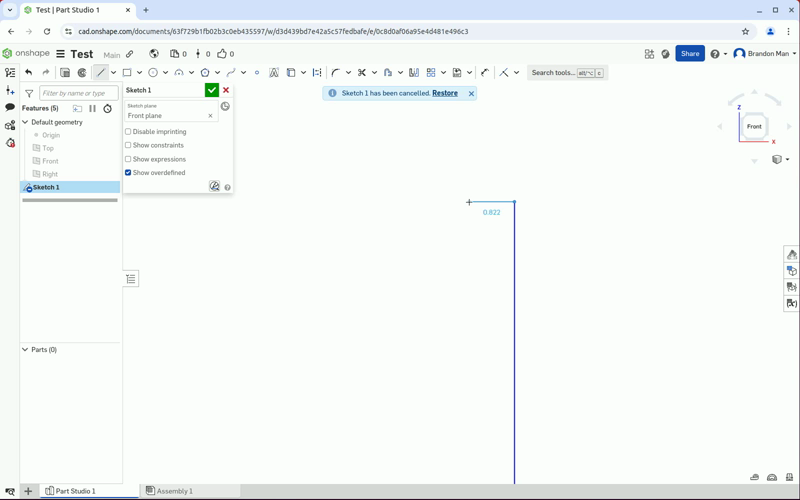
click(469, 201)
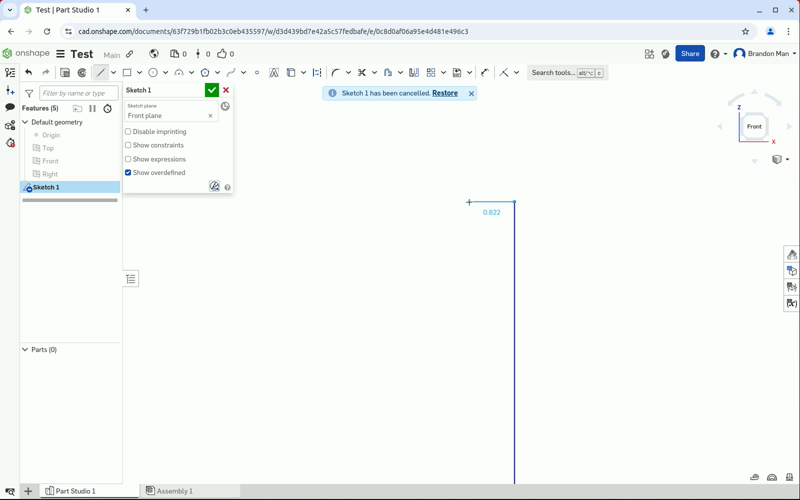
scroll(-6)
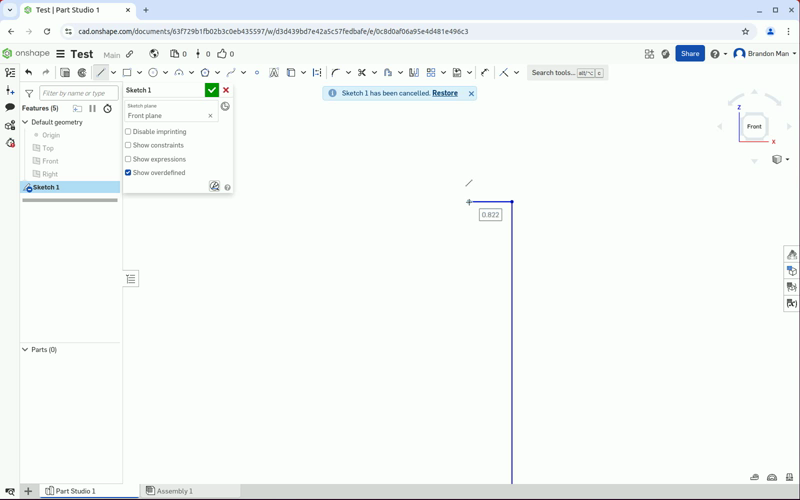
scroll(-6)
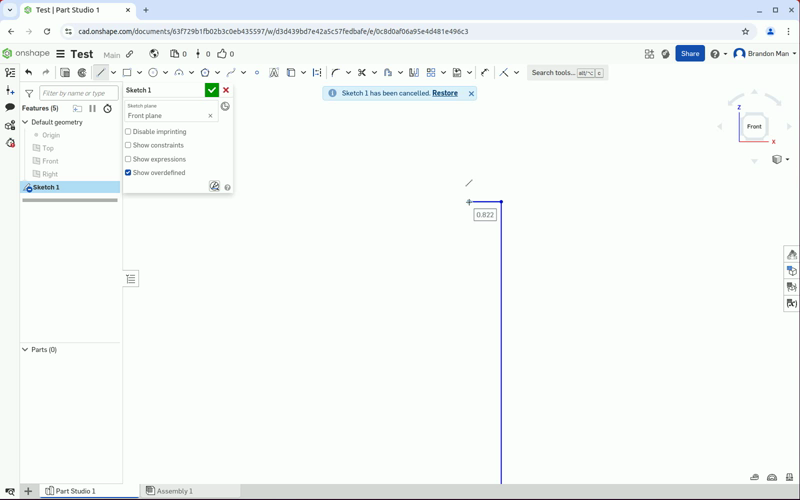
scroll(-6)
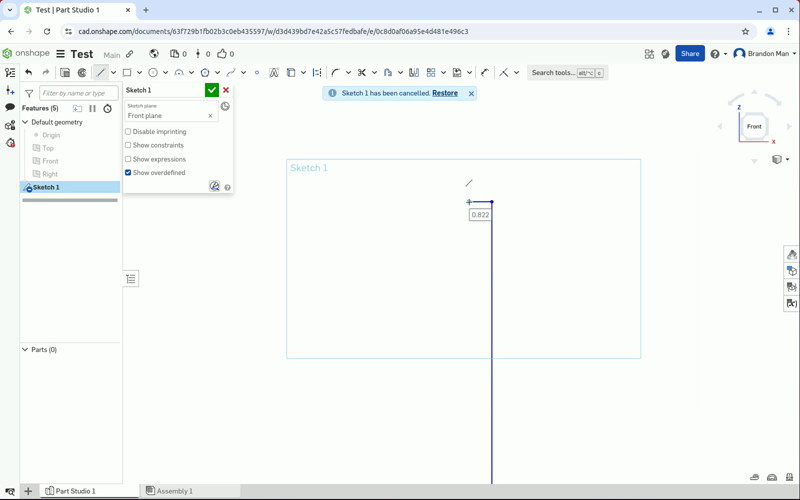
scroll(-6)
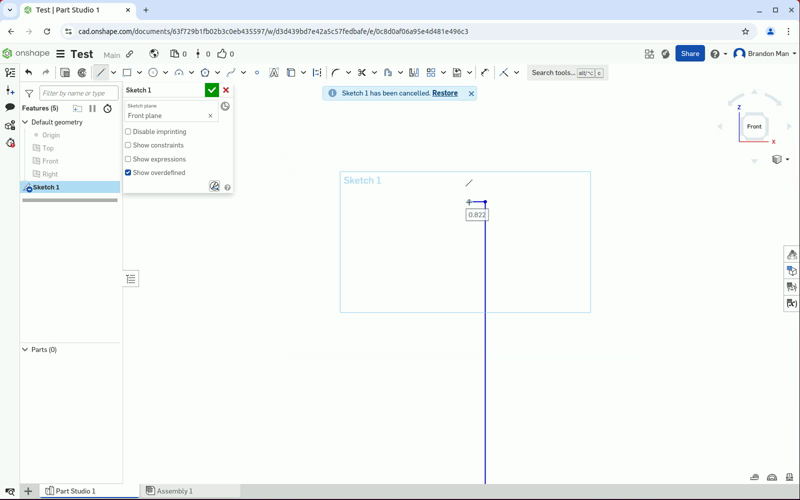
scroll(-6)
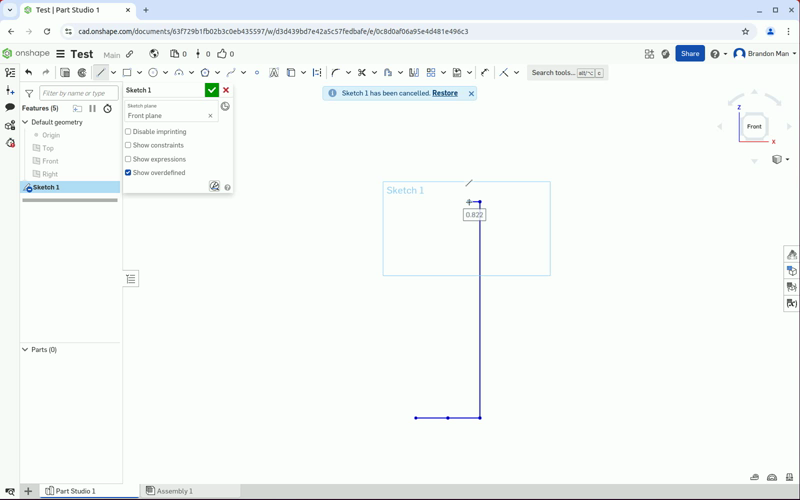
scroll(-6)
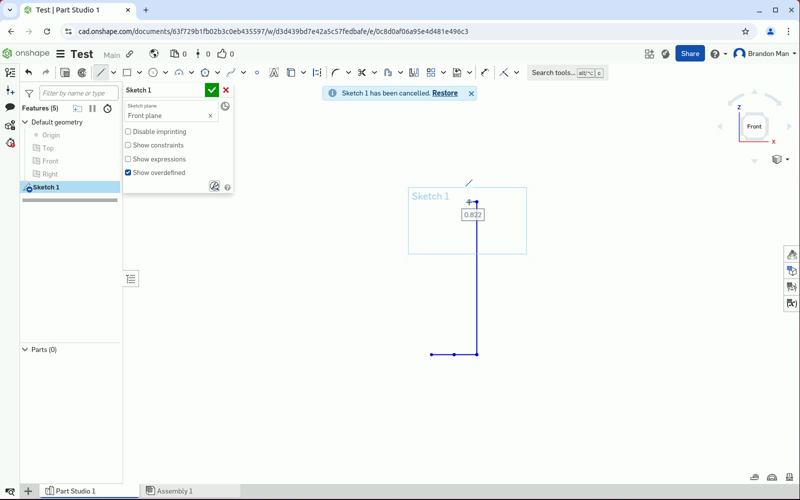
scroll(-6)
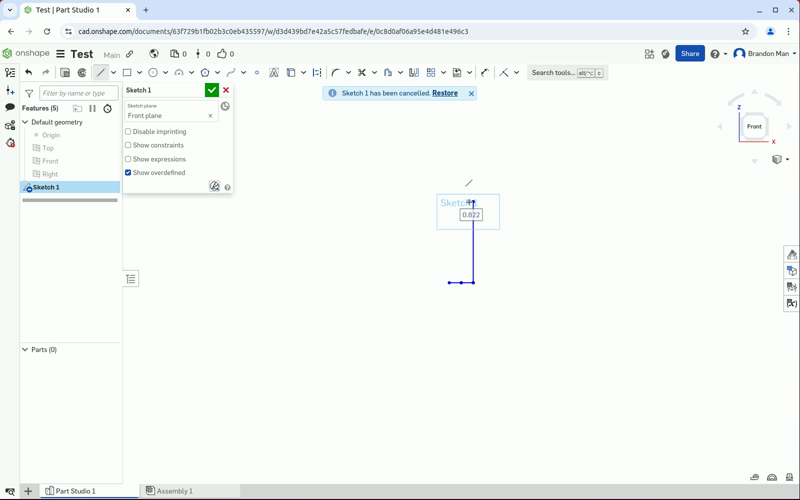
key_up(shift)
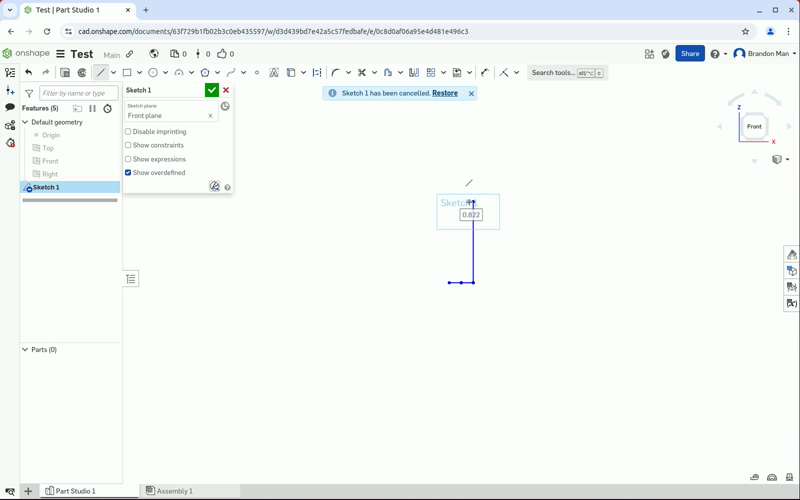
key_down(shift)
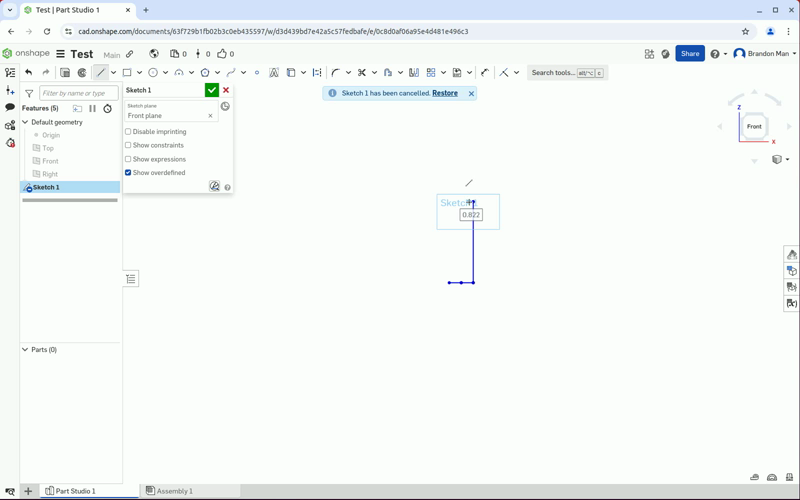
mouse_move(499, 201)
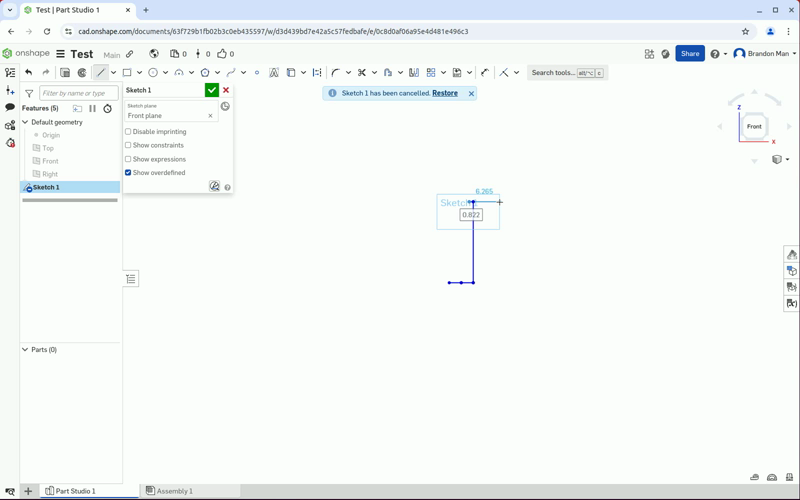
mouse_move(452, 201)
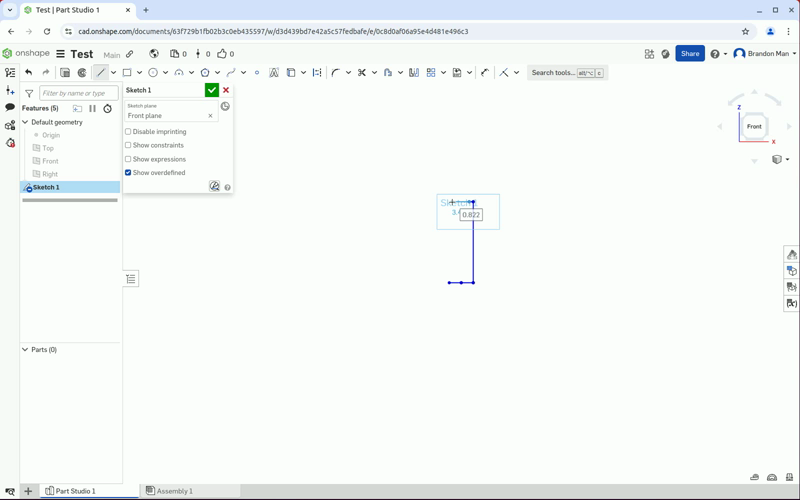
click(452, 201)
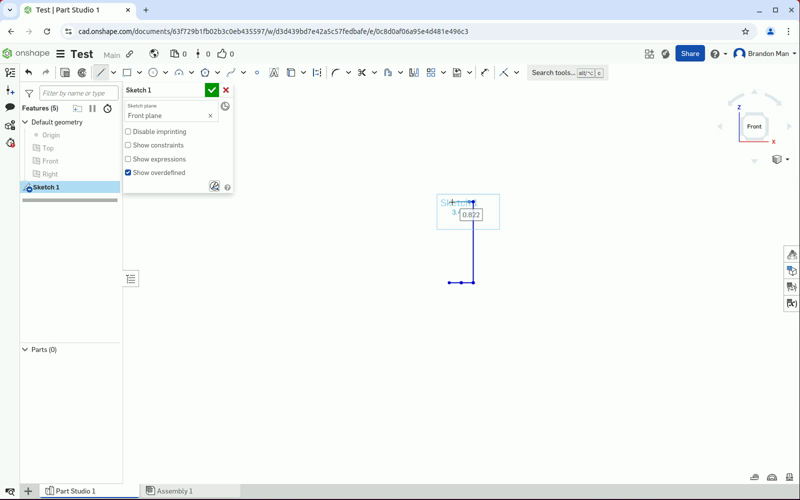
key_up(shift)
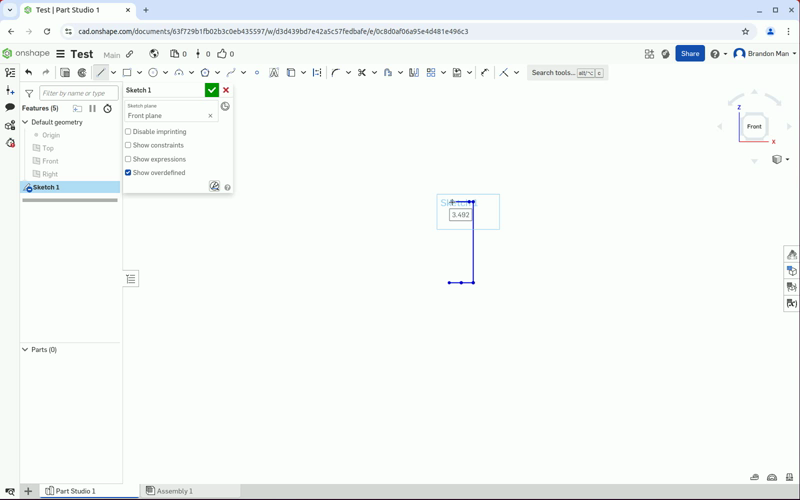
key_down(shift)
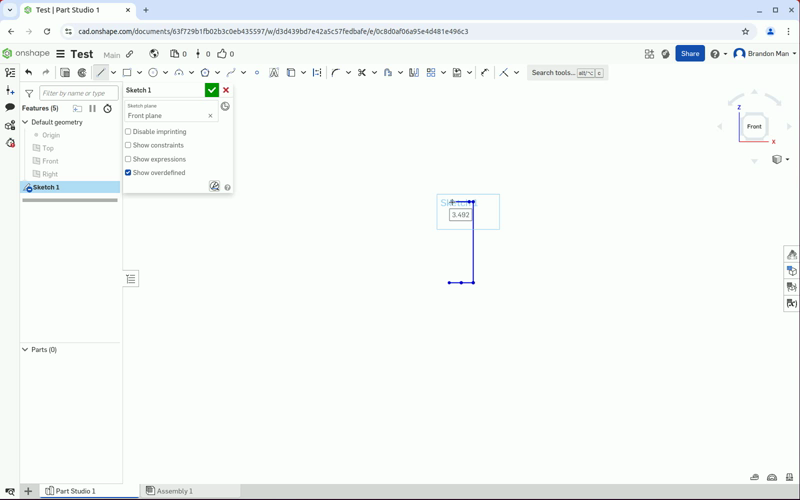
mouse_move(482, 201)
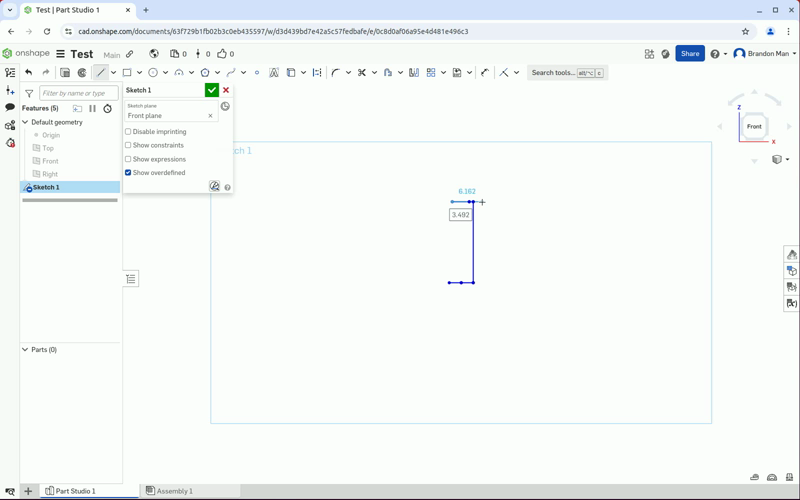
mouse_move(449, 201)
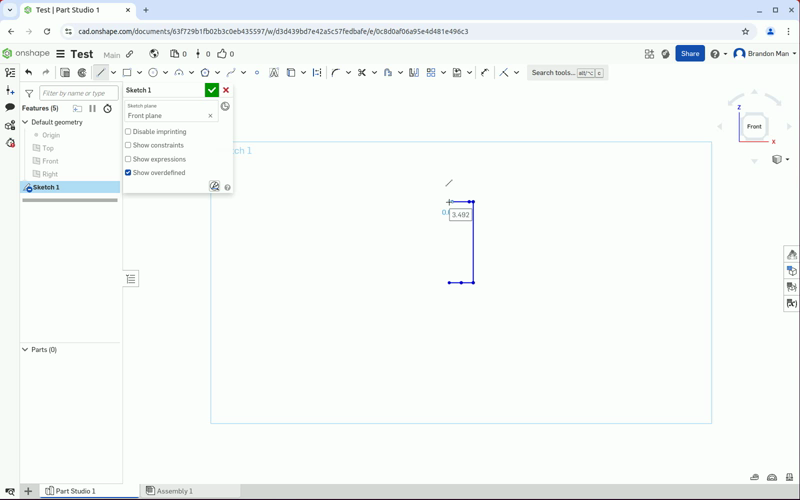
scroll(6)
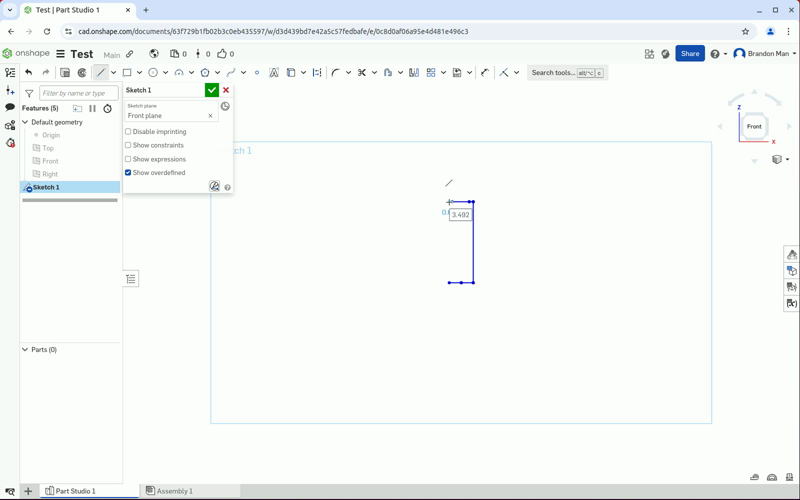
scroll(6)
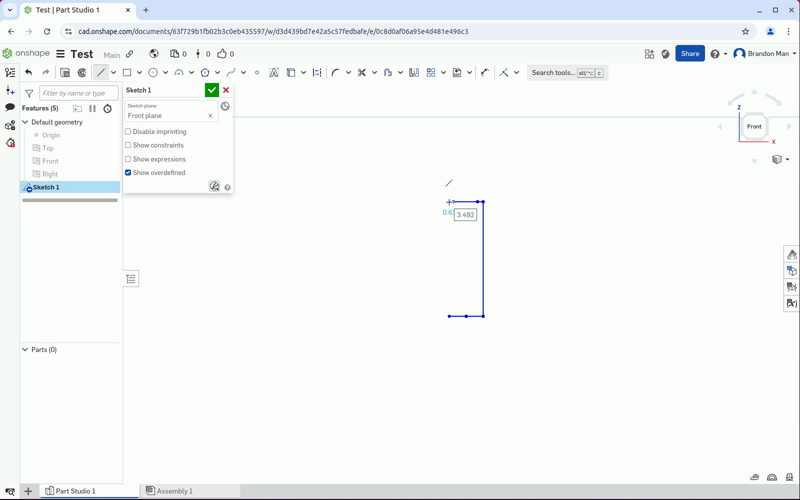
scroll(6)
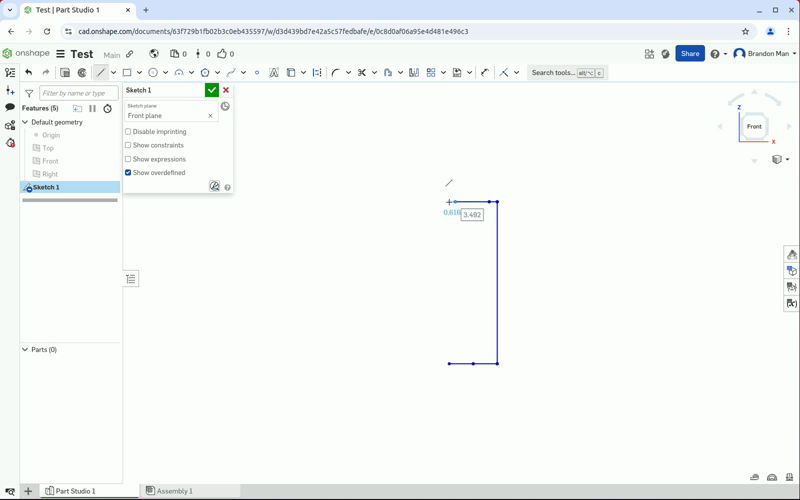
scroll(6)
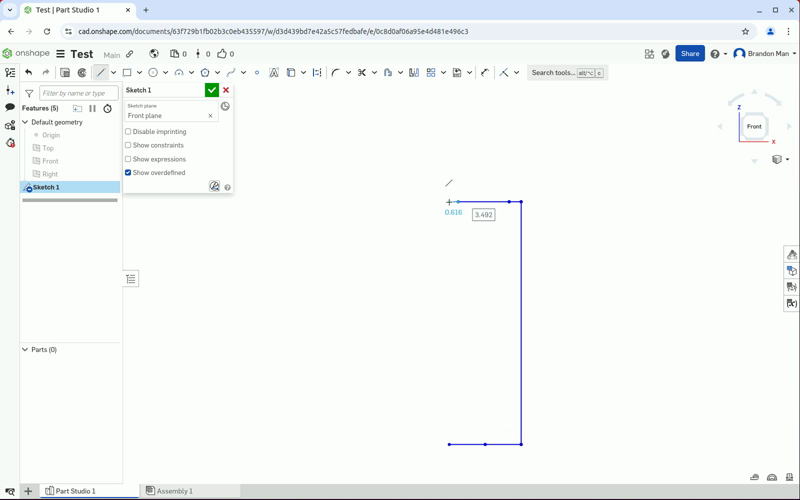
scroll(6)
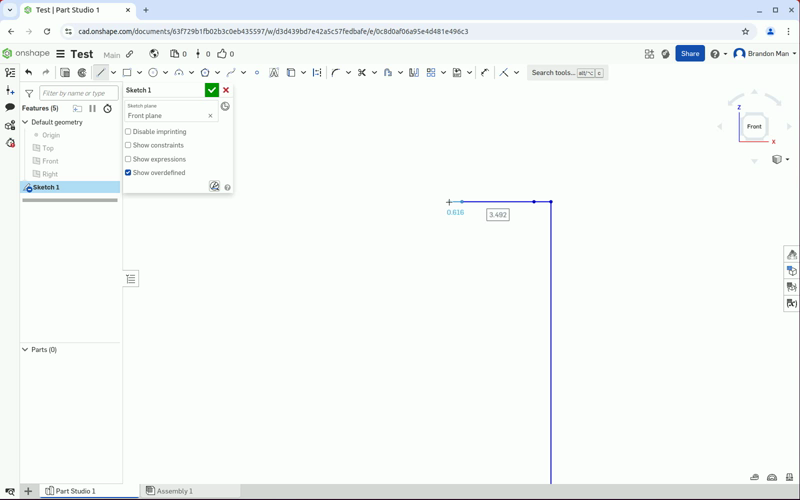
scroll(6)
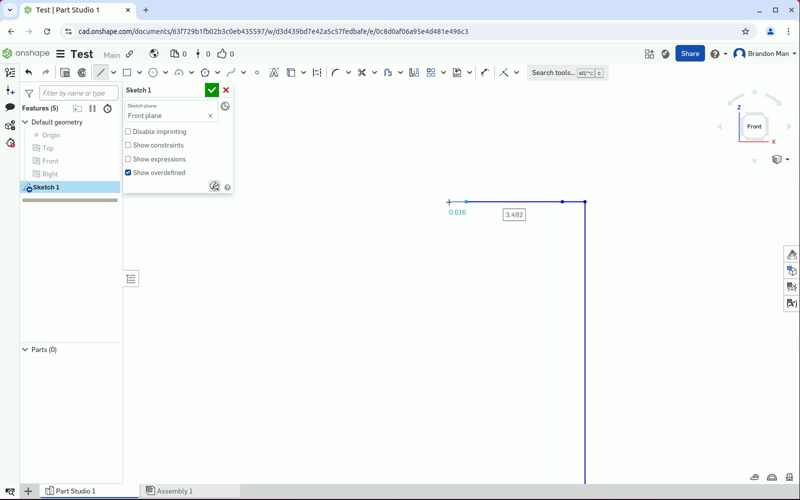
scroll(6)
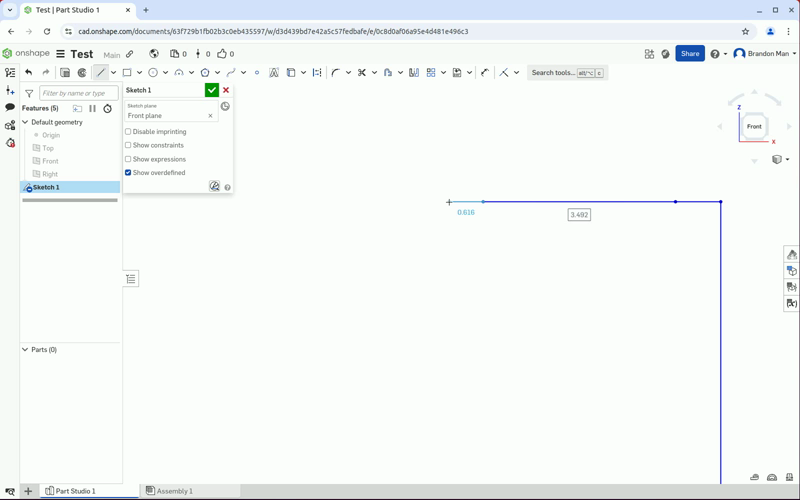
click(449, 201)
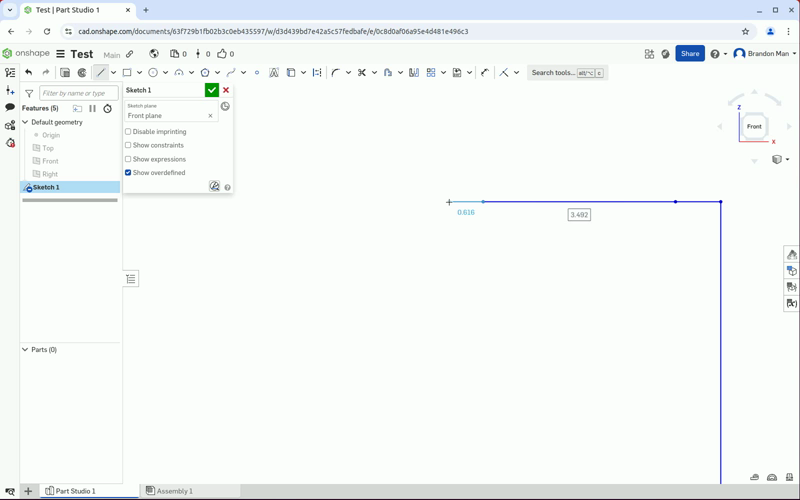
scroll(-6)
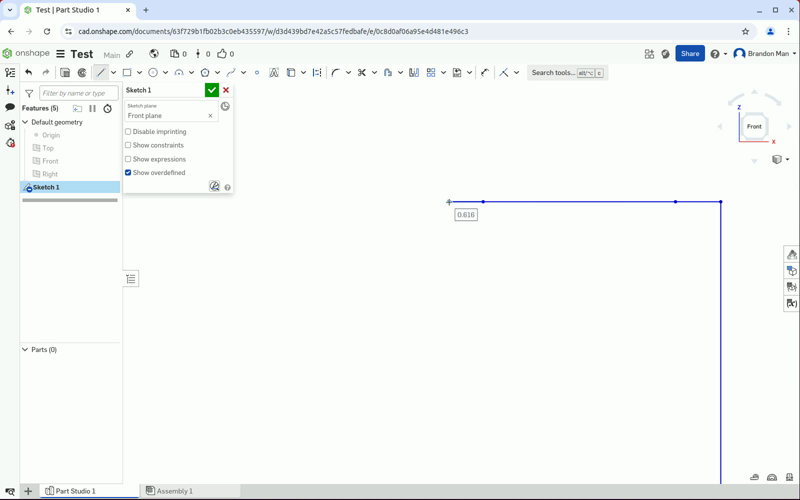
scroll(-6)
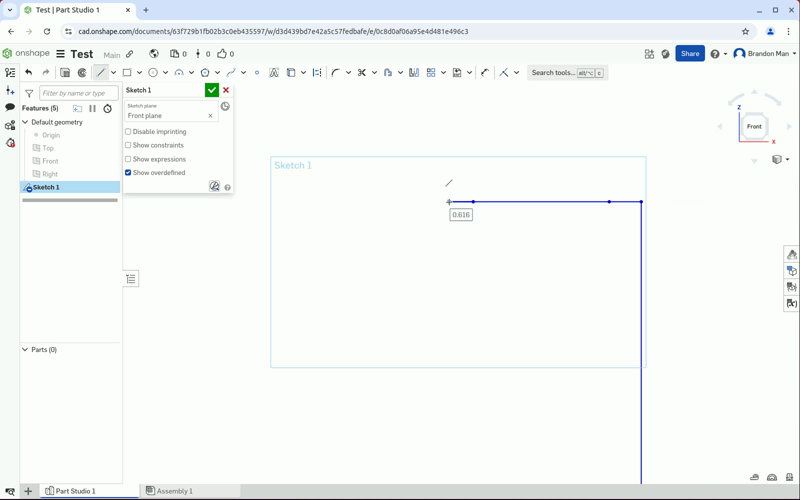
scroll(-6)
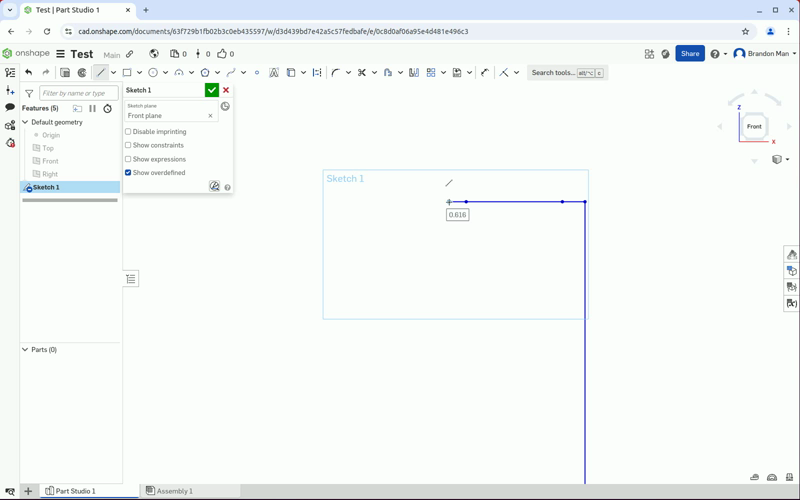
scroll(-6)
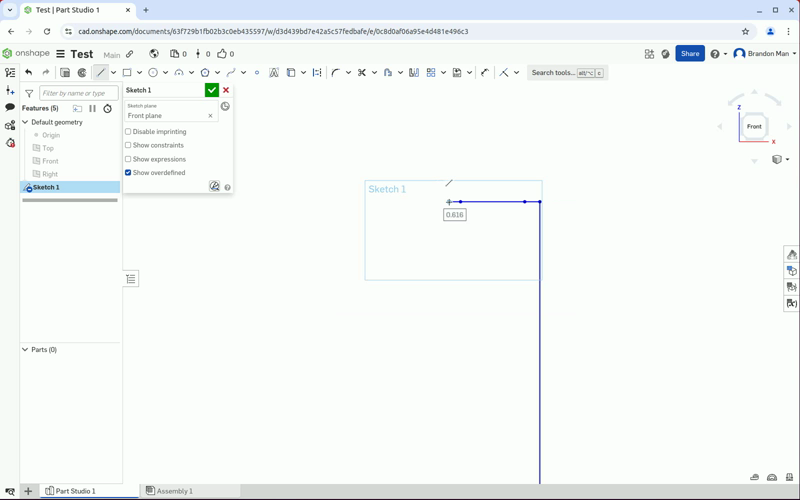
scroll(-6)
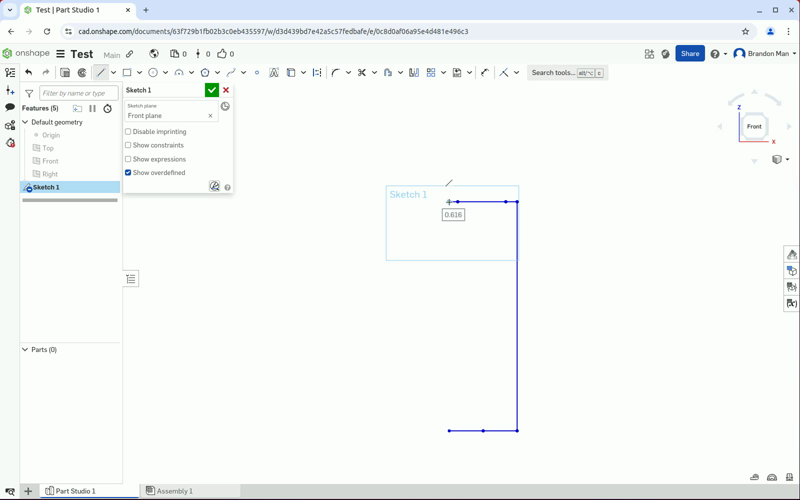
scroll(-6)
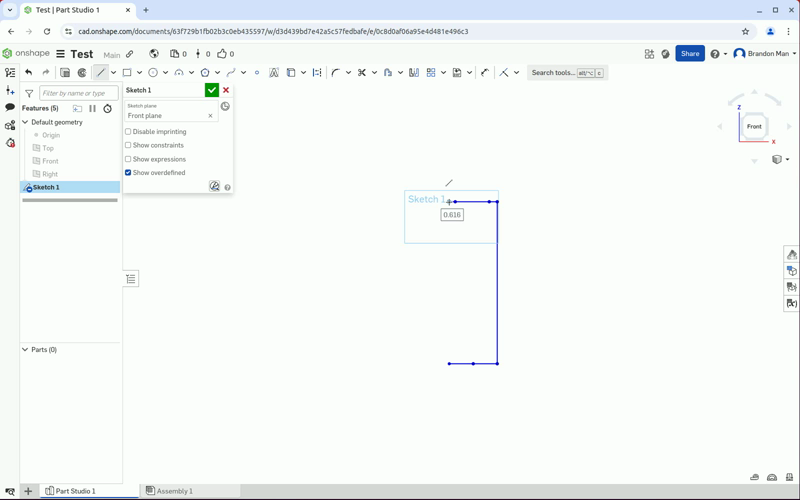
scroll(-6)
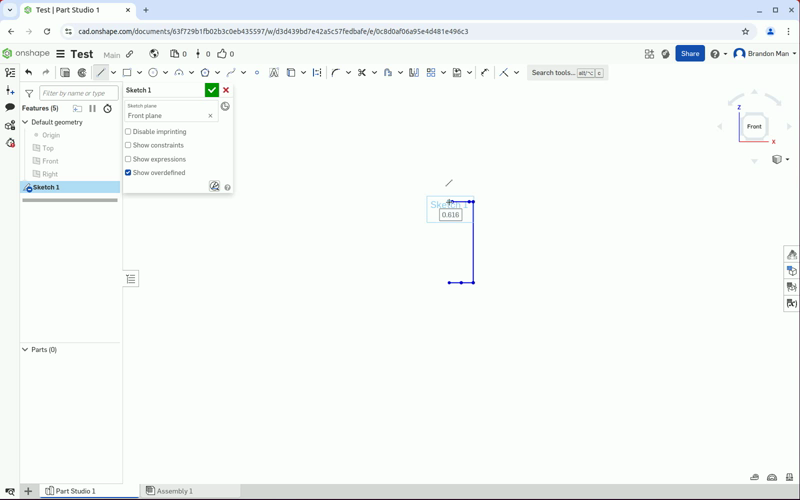
key_up(shift)
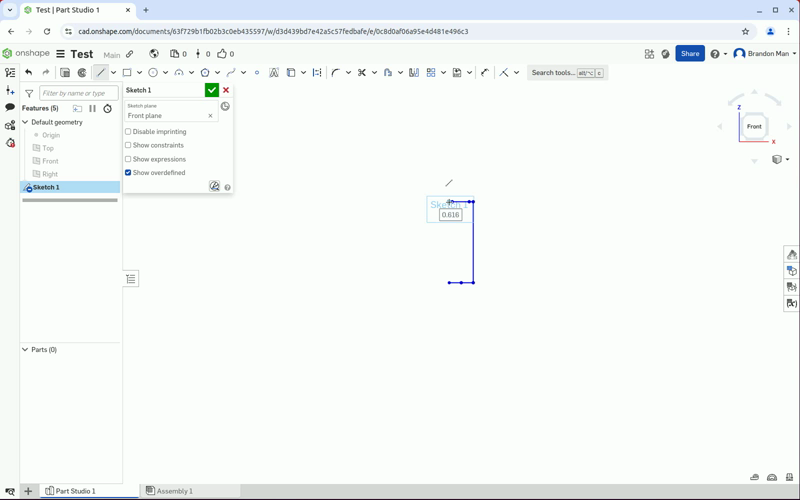
key_down(shift)
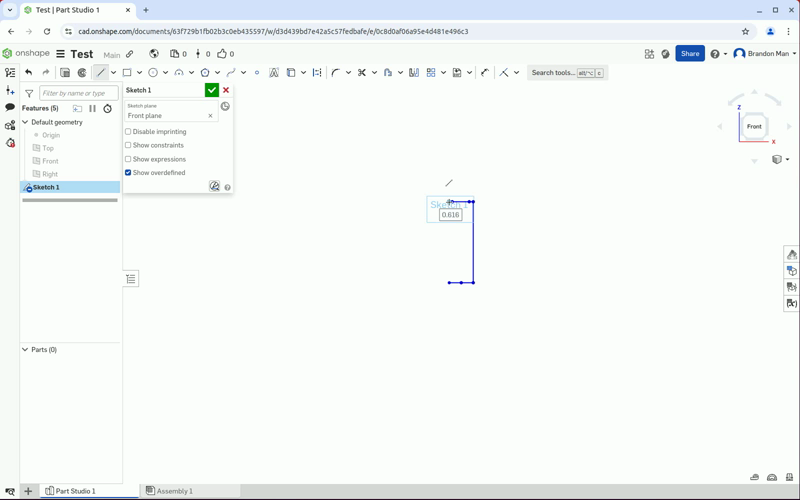
mouse_move(449, 282)
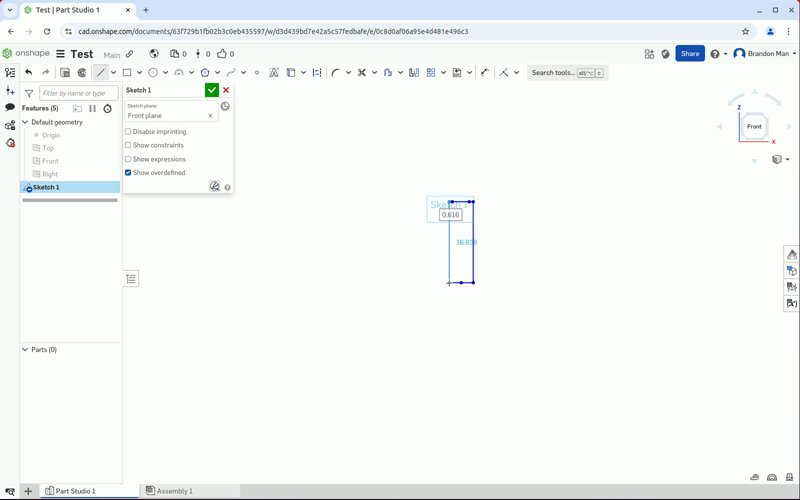
key_up(shift)
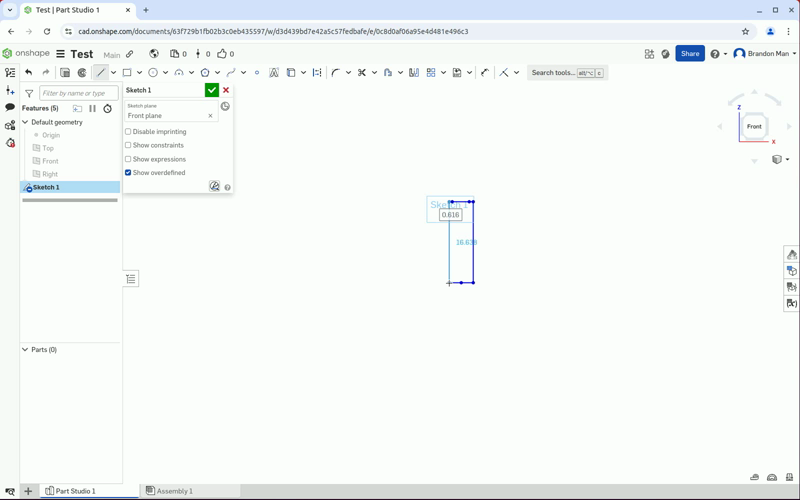
click(449, 282)
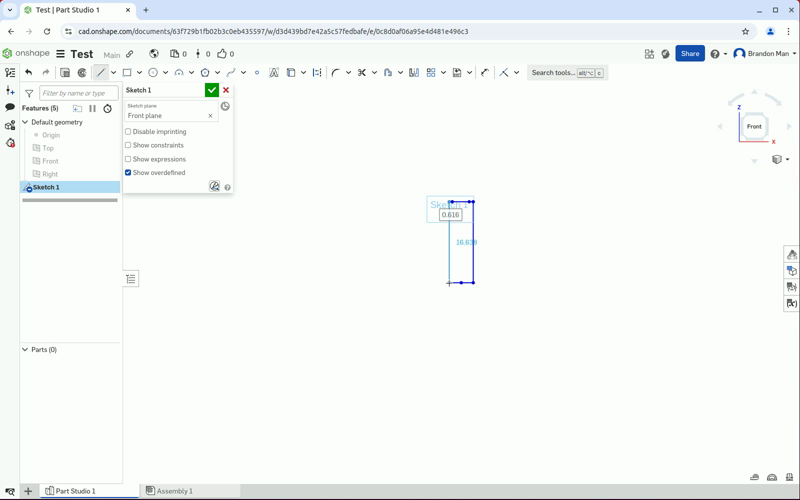
key(esc)
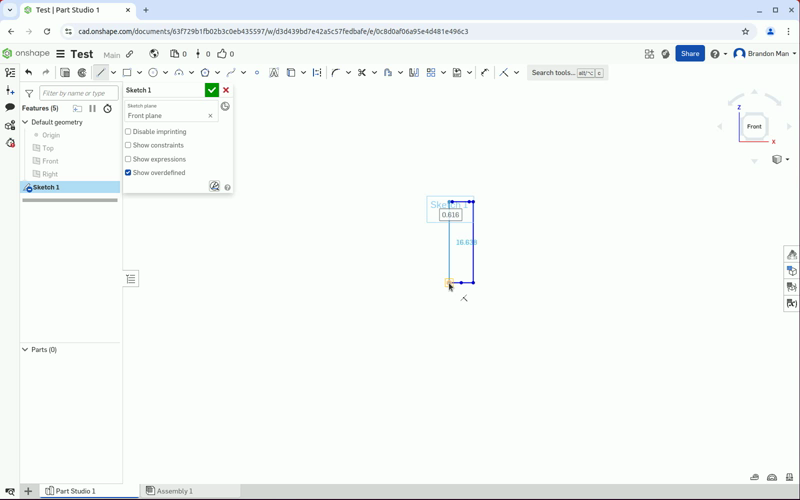
mouse_move(469, 229)
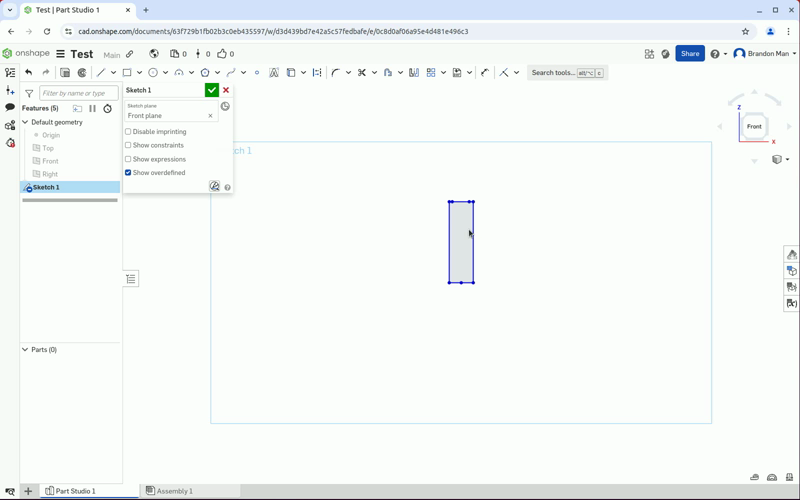
click(469, 229)
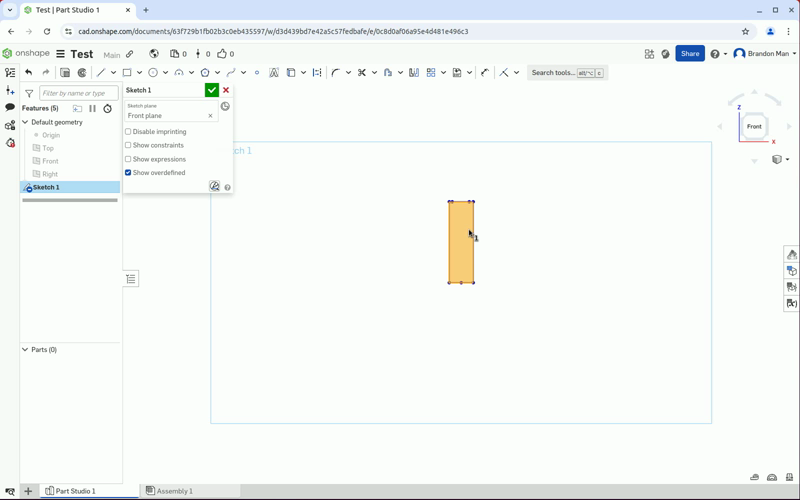
mouse_move(73, 352)
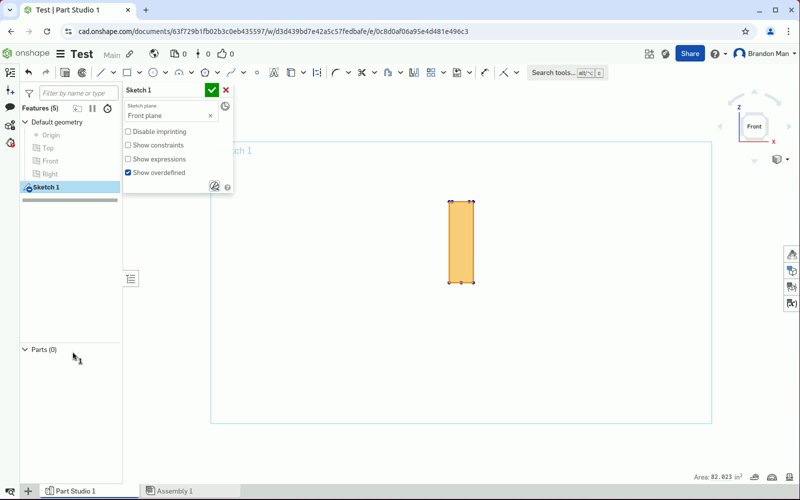
key(shift+y)
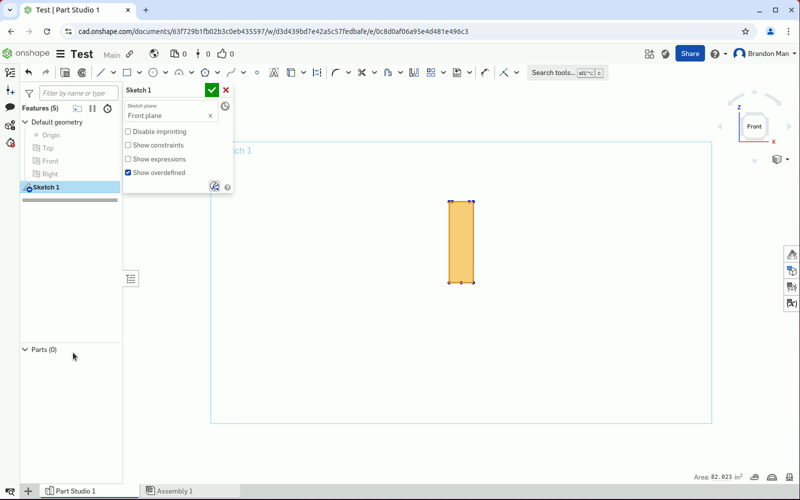
key(shift+e)
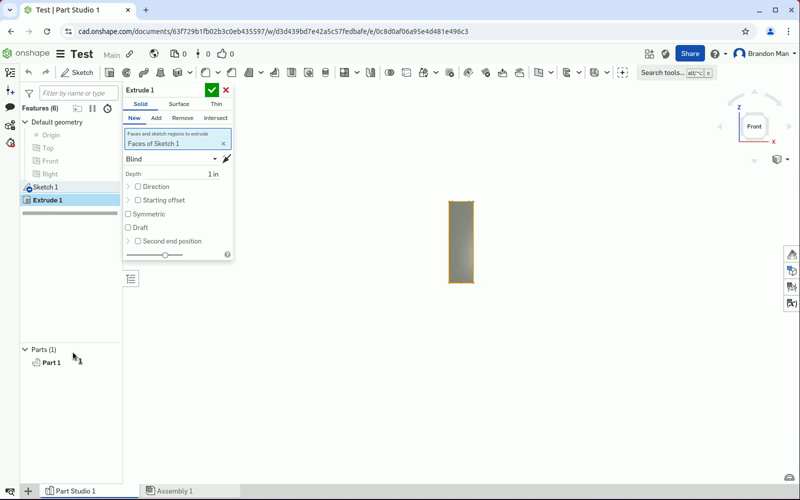
mouse_move(143, 106)
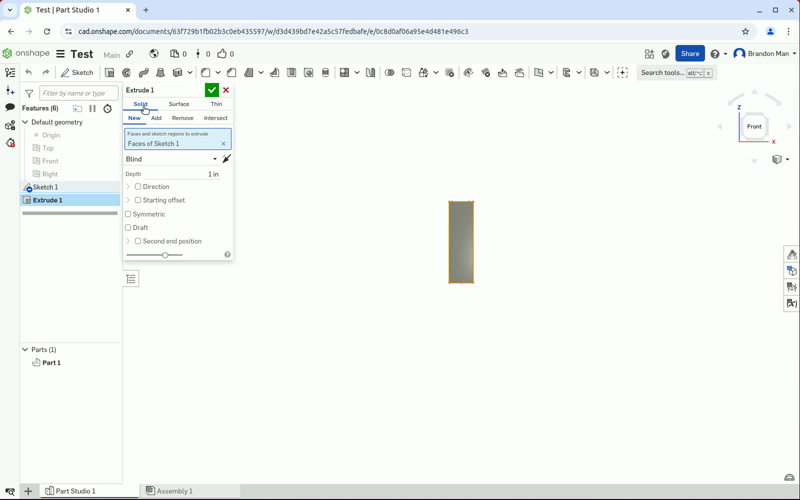
click(143, 106)
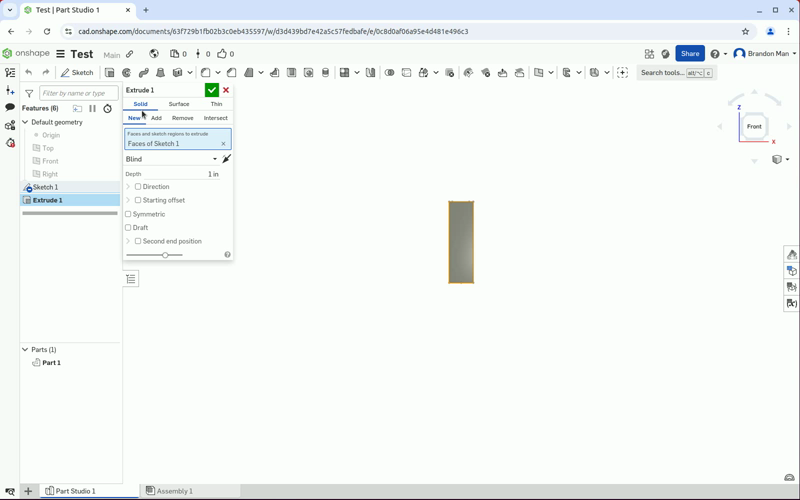
mouse_move(137, 120)
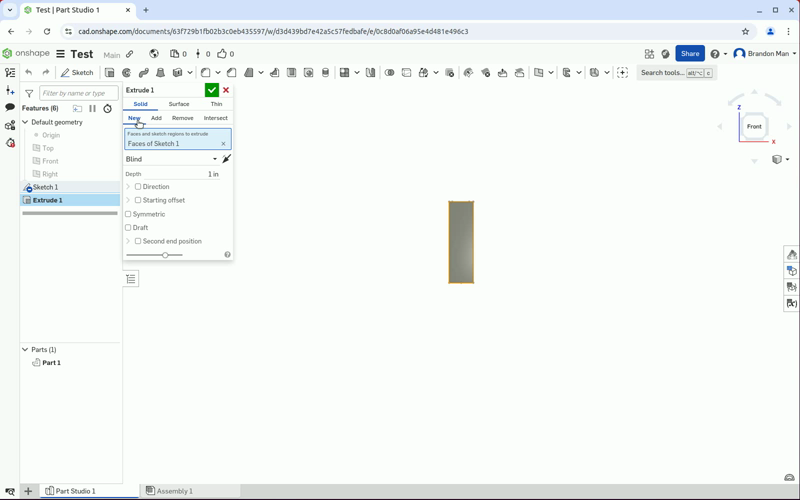
click(137, 120)
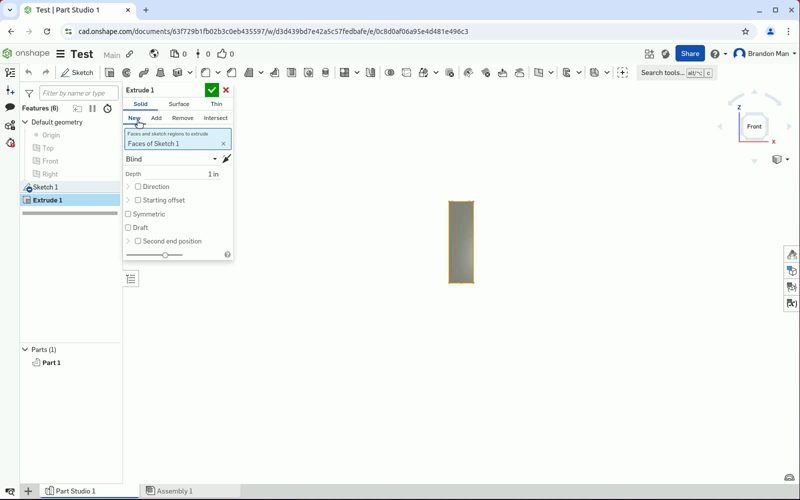
key(tab, 4)
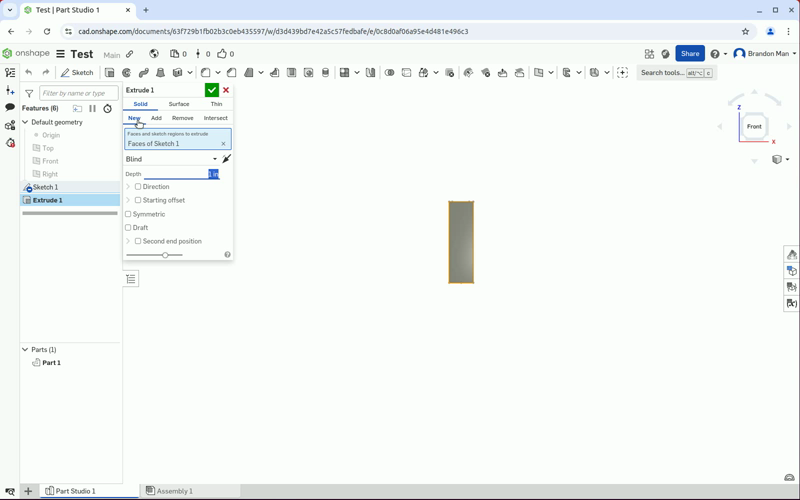
text(-0.481)
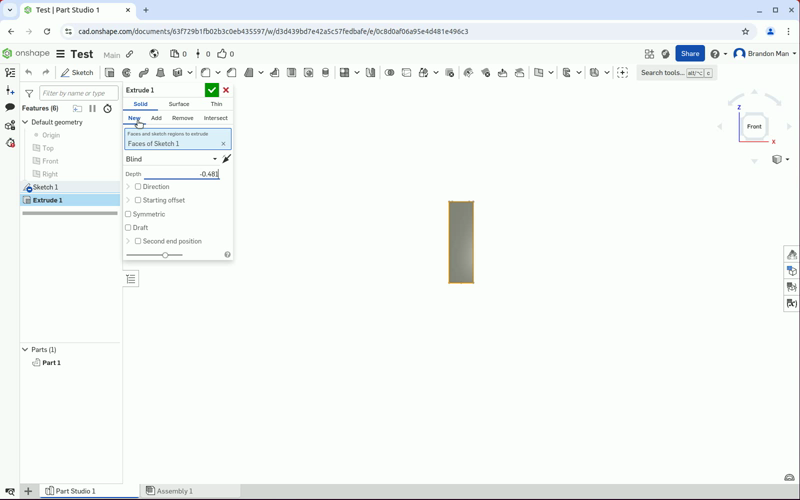
key(enter)
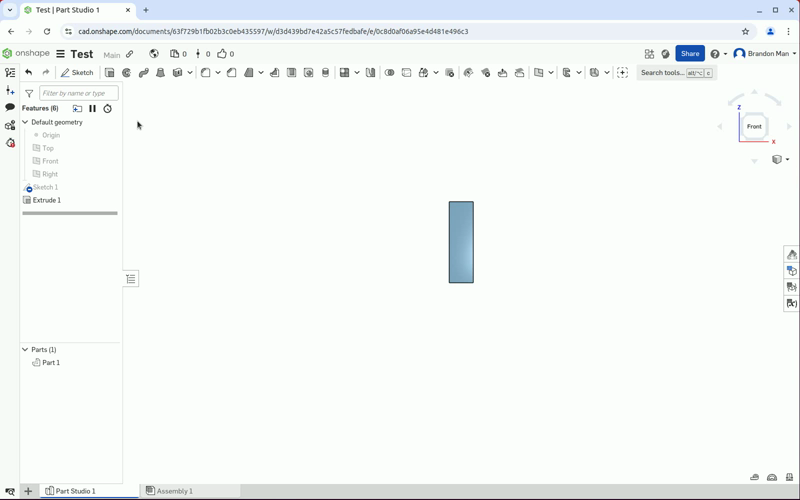
key(shift+h)
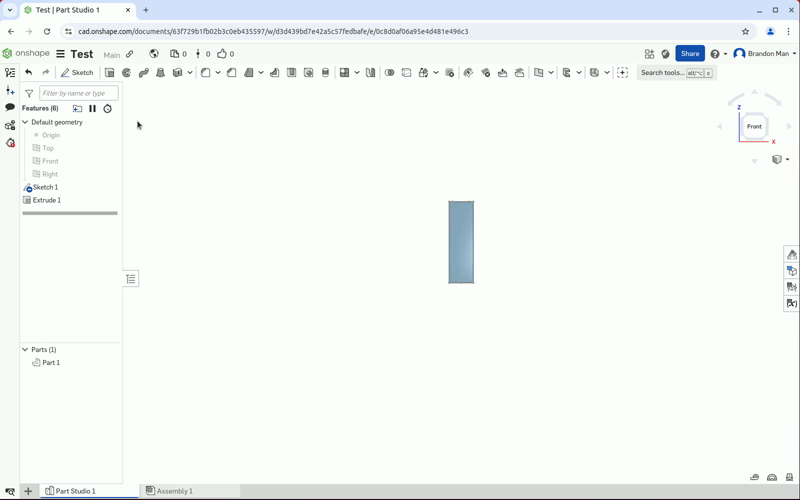
key(shift+h)
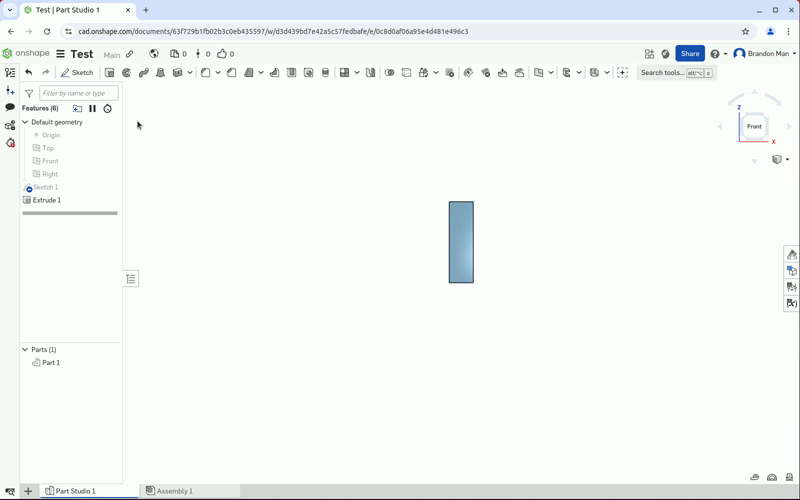
mouse_move(73, 189)
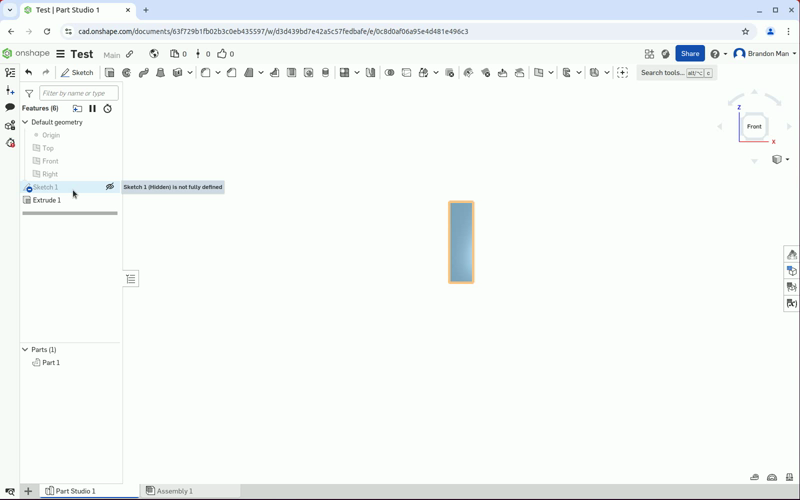
click(73, 189)
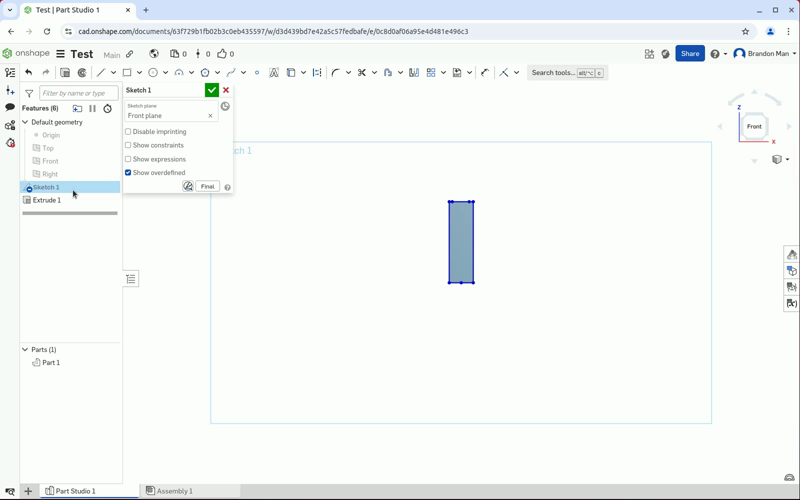
mouse_move(229, 92)
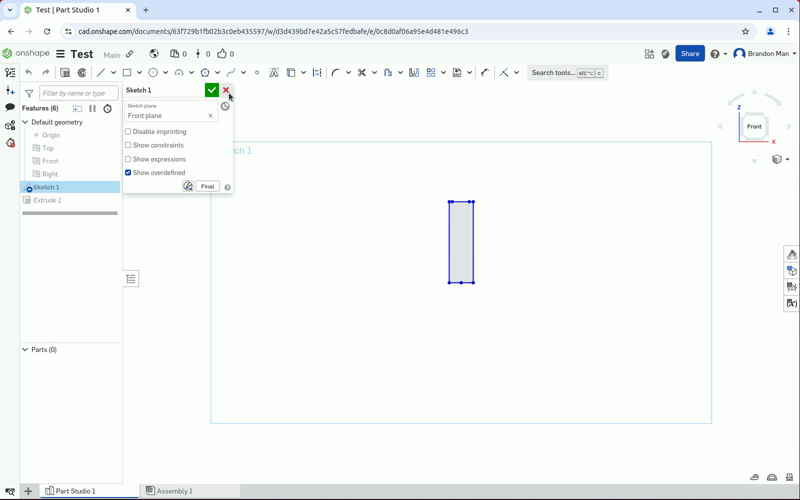
click(229, 92)
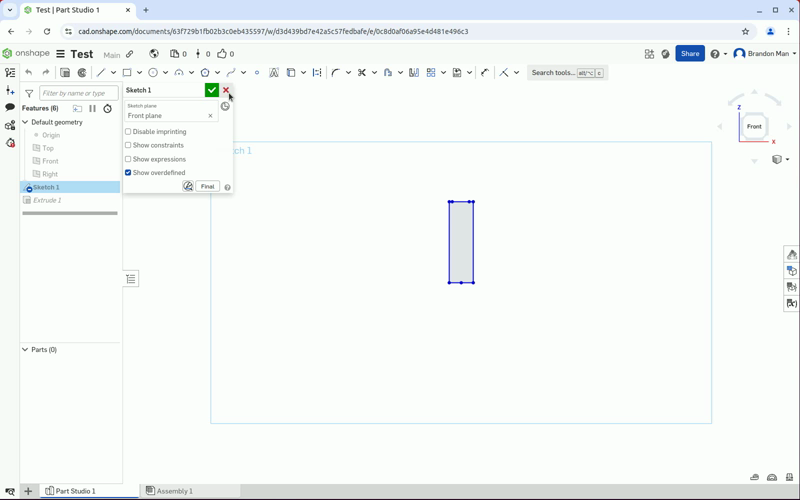
key(shift+s)
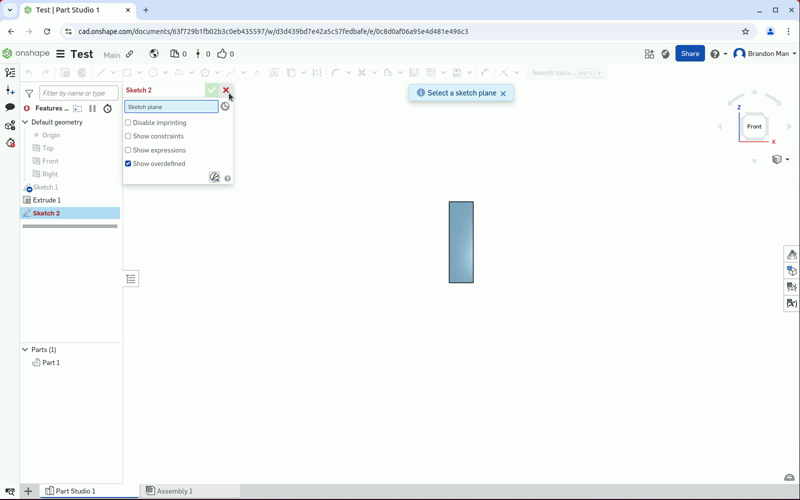
mouse_move(73, 163)
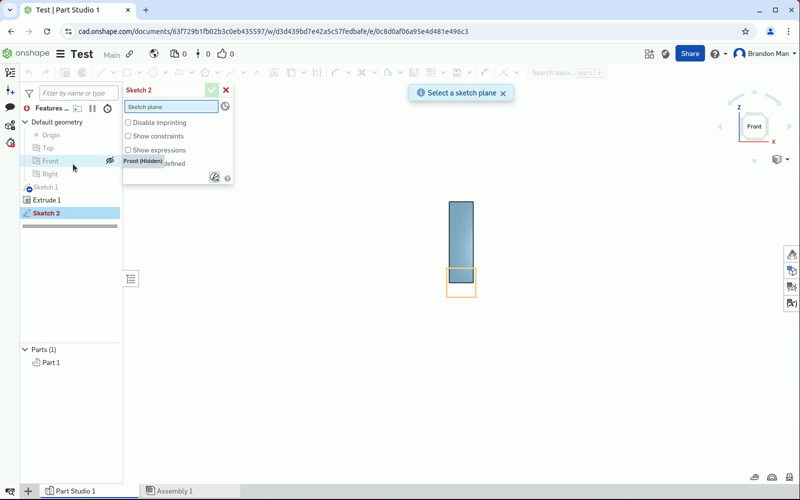
click(73, 163)
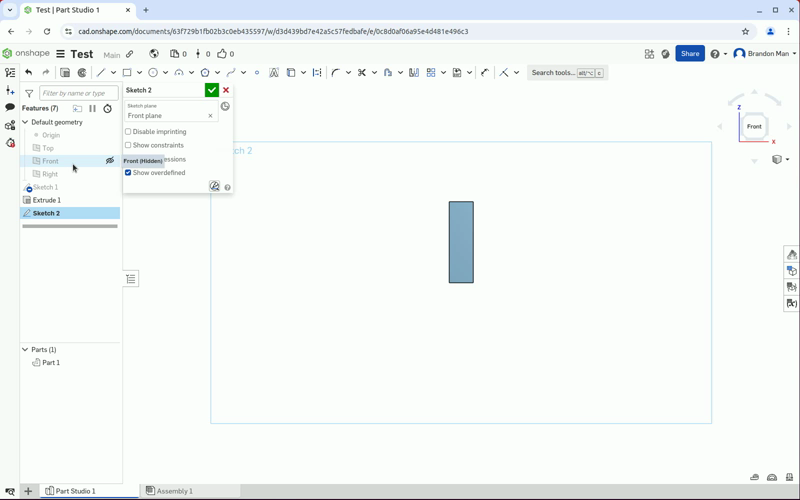
mouse_move(73, 352)
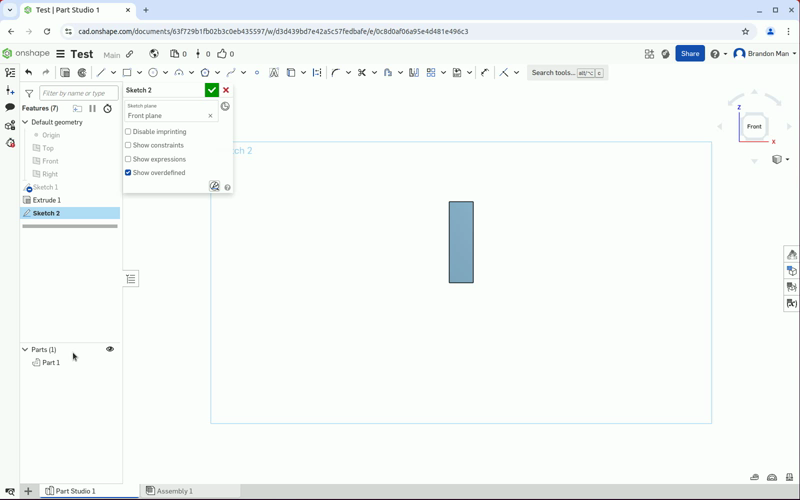
key(y)
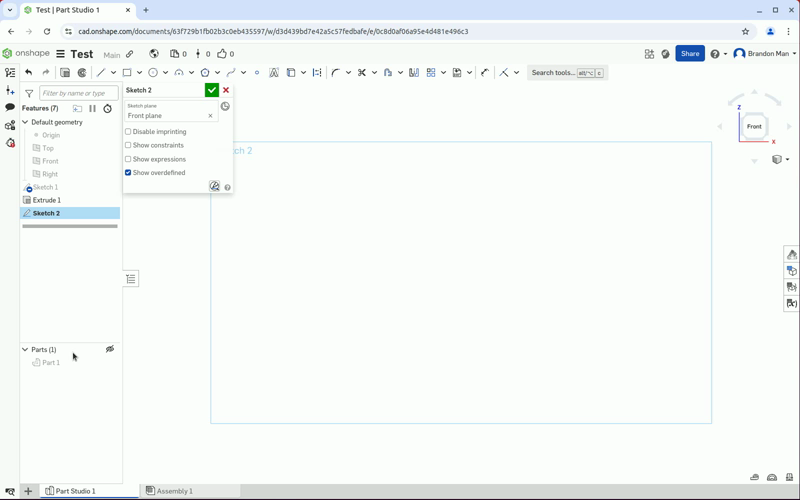
key(l)
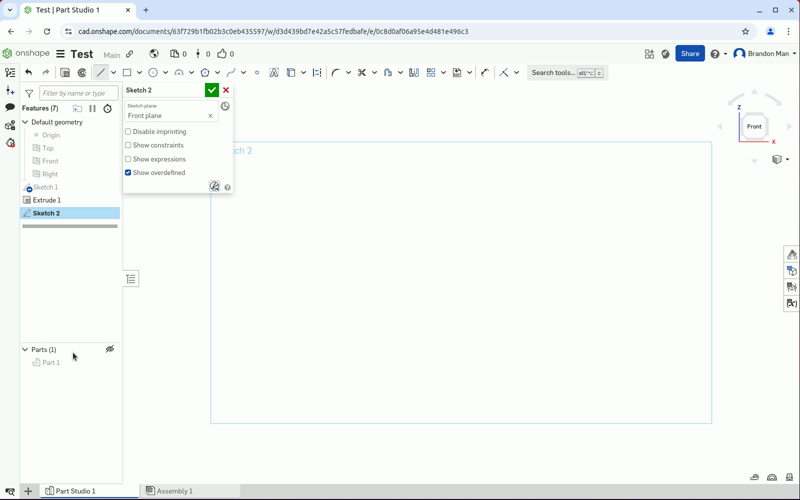
key_down(shift)
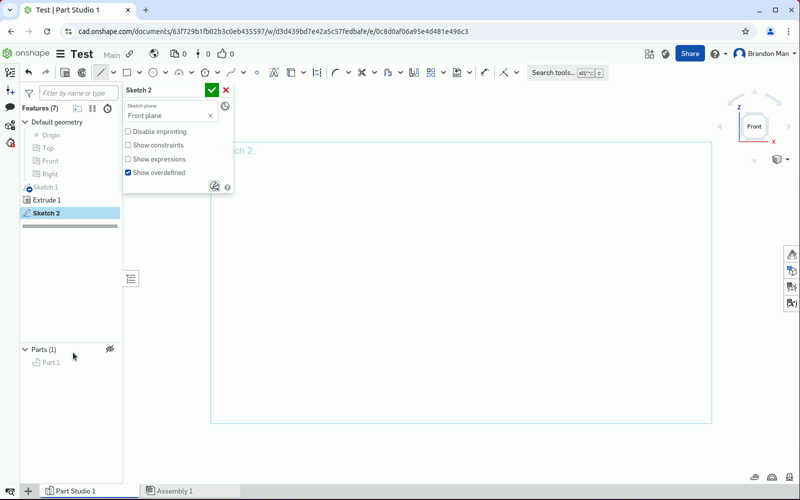
mouse_move(452, 201)
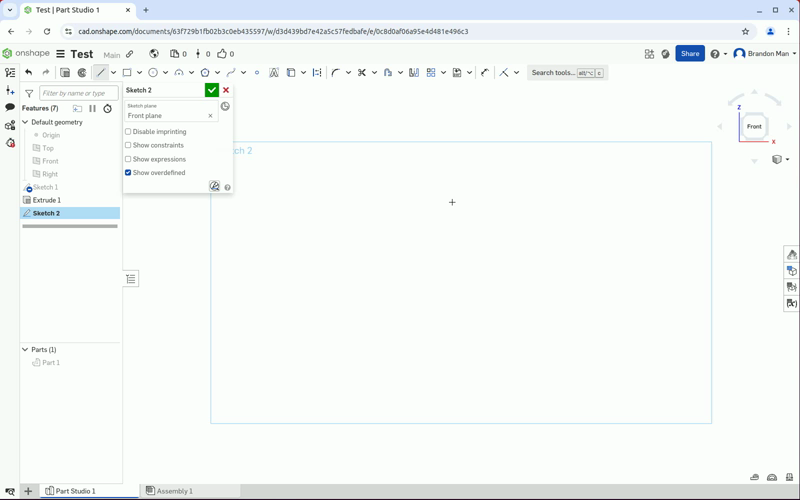
click(452, 201)
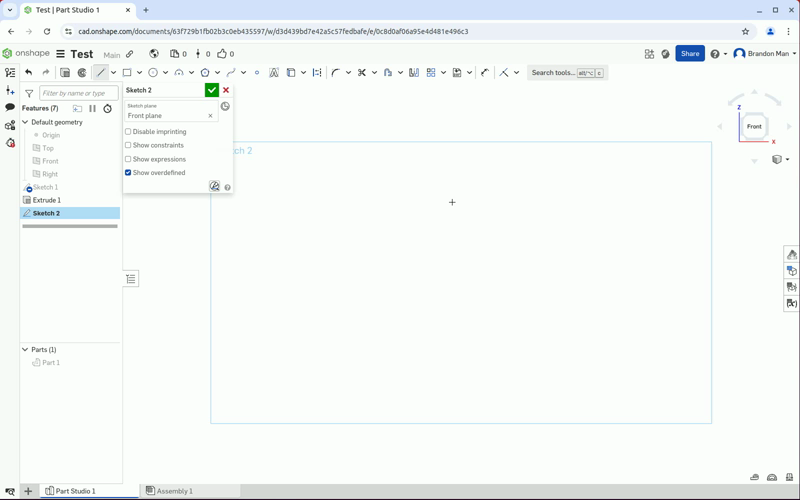
key_up(shift)
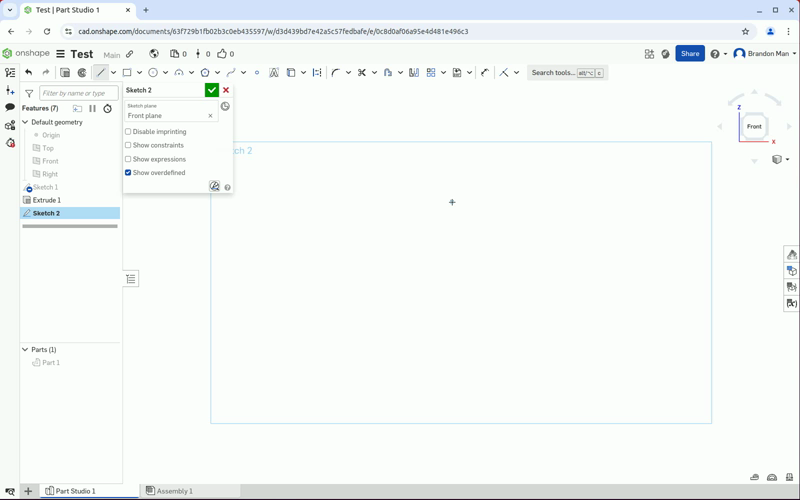
key_down(shift)
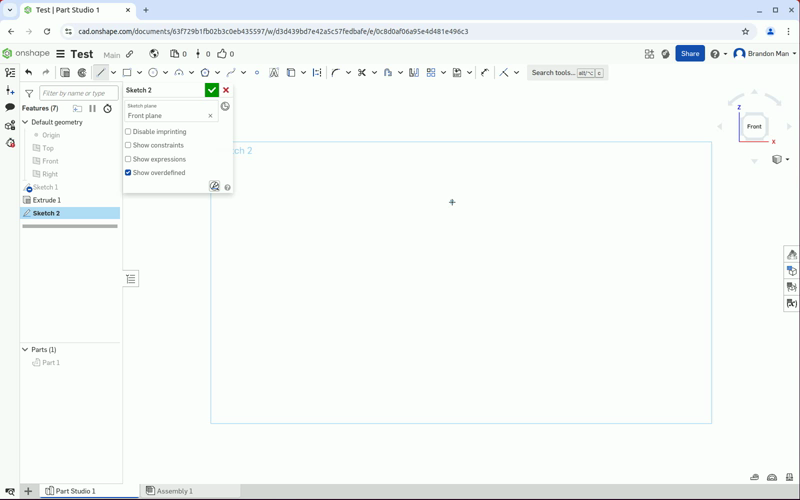
mouse_move(482, 201)
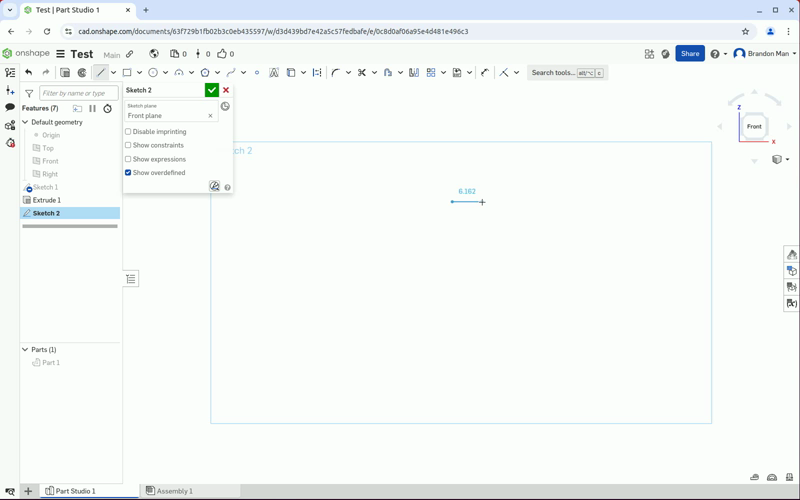
mouse_move(470, 201)
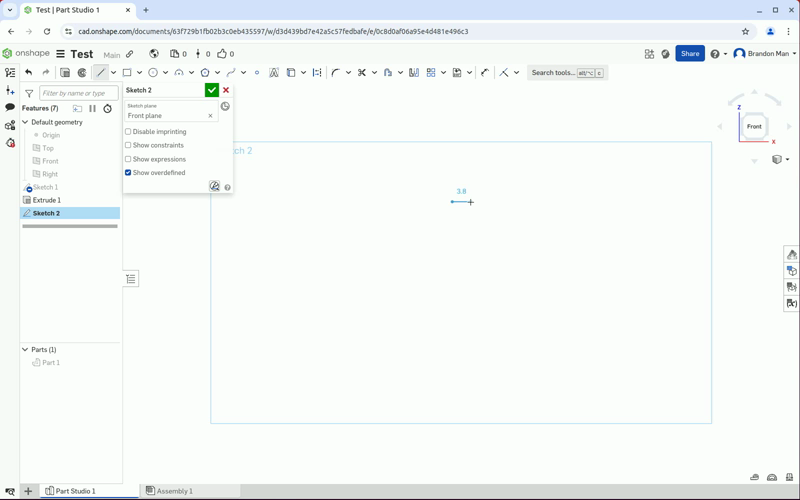
click(470, 201)
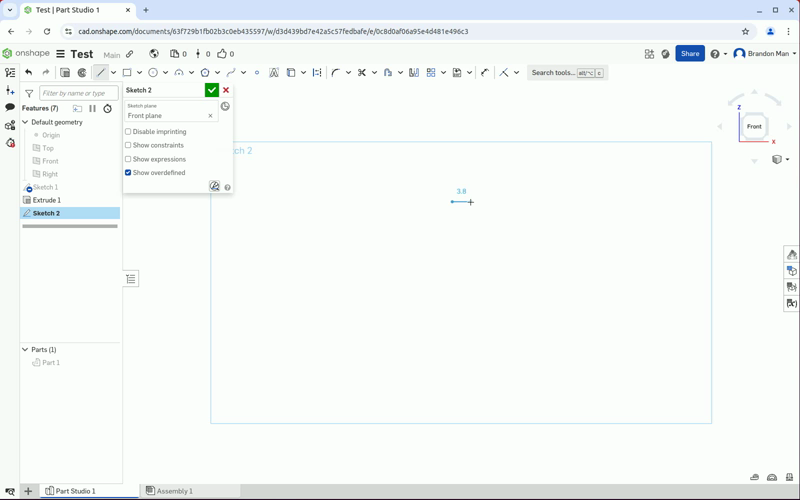
key_up(shift)
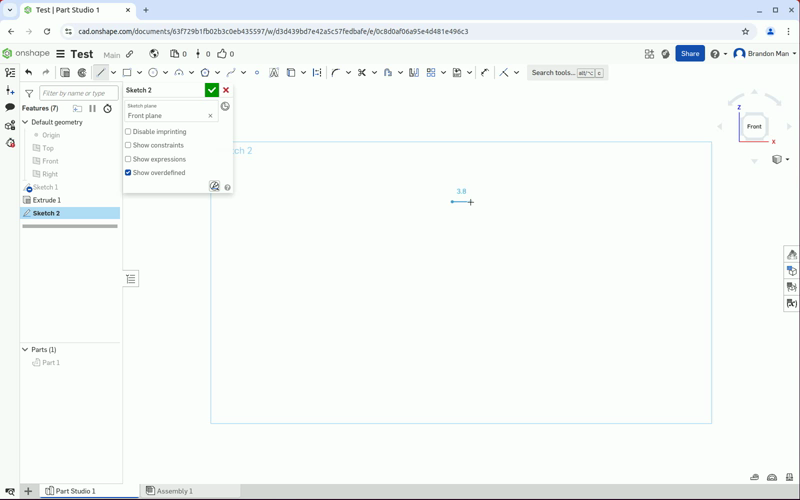
key_down(shift)
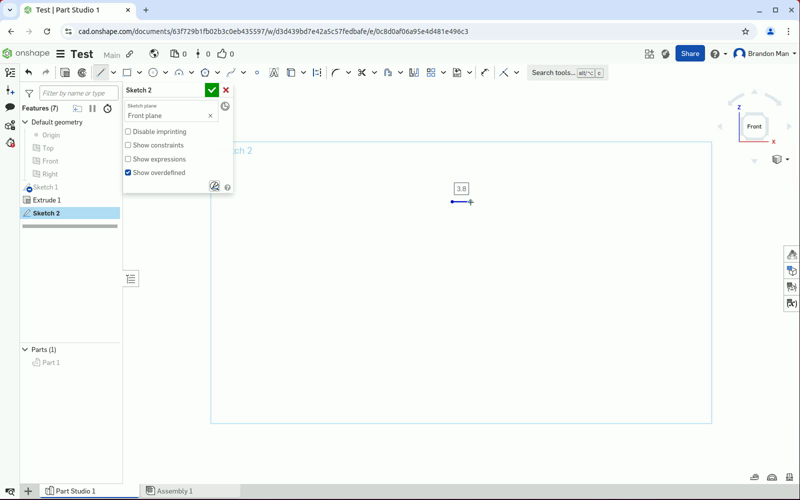
mouse_move(501, 201)
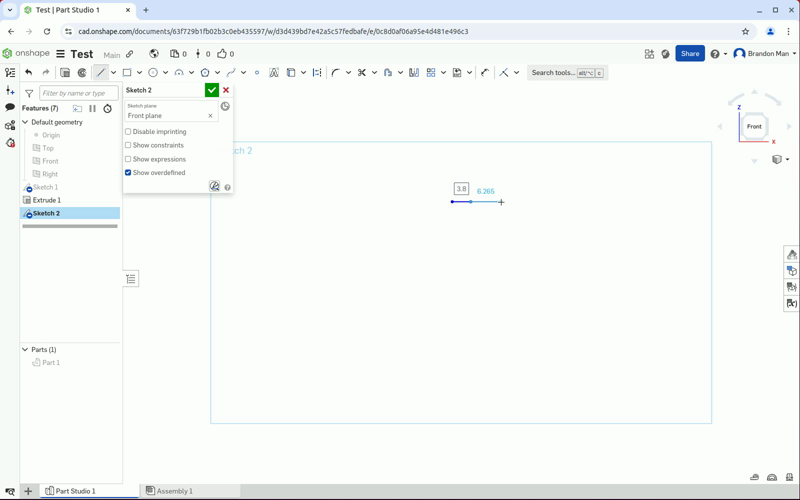
mouse_move(470, 192)
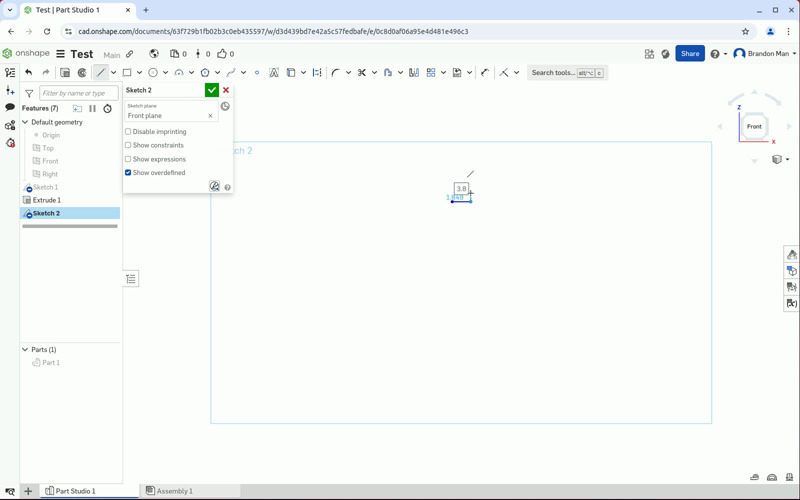
click(470, 192)
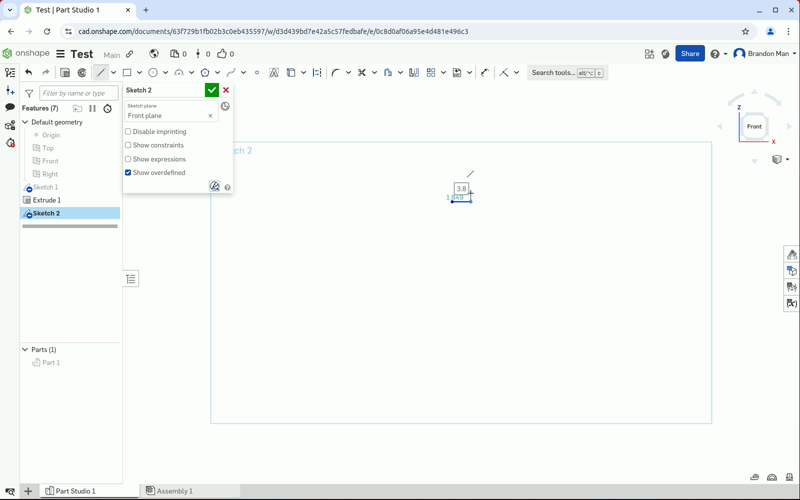
key_up(shift)
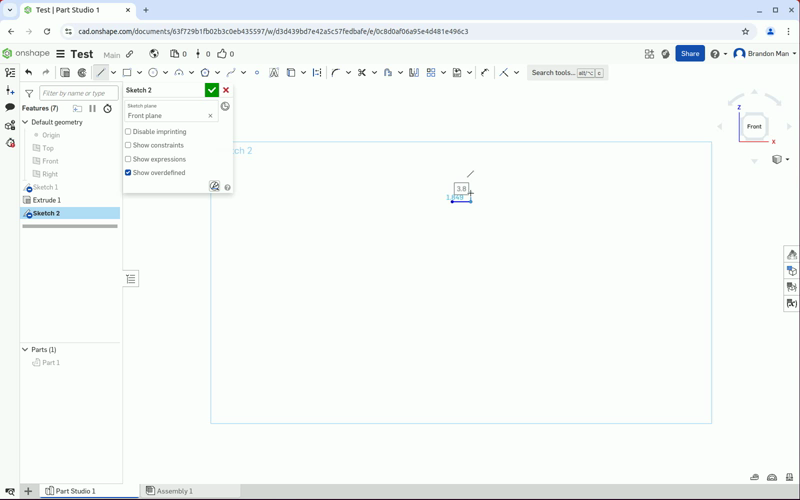
key_down(shift)
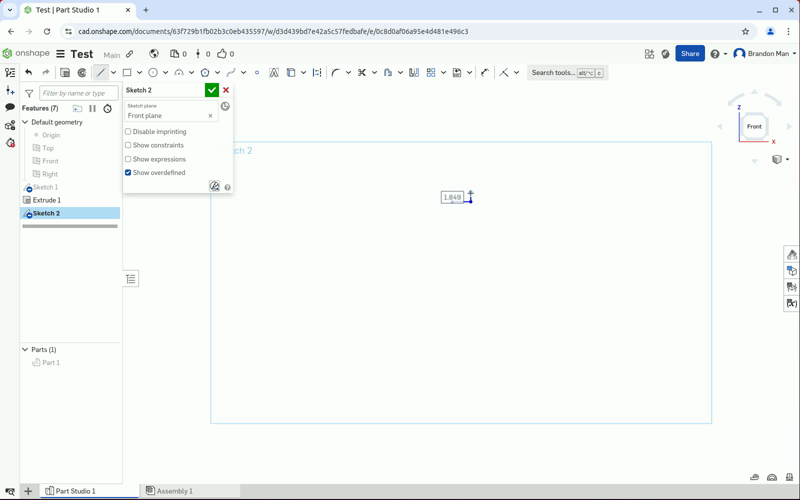
mouse_move(501, 192)
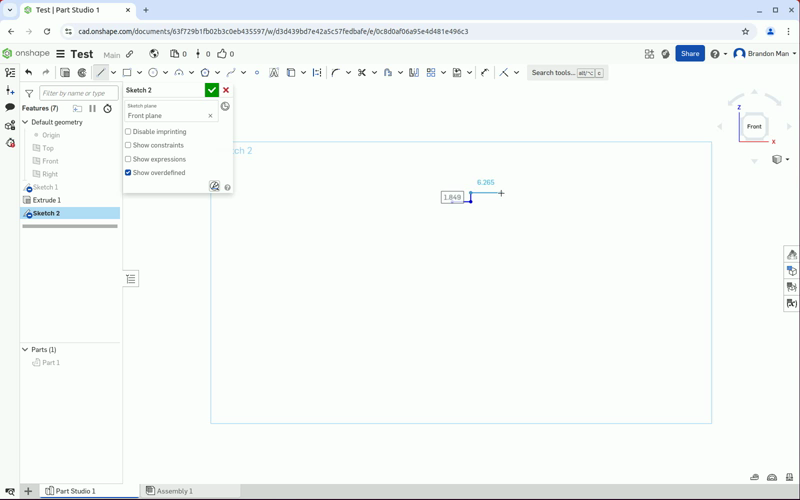
mouse_move(452, 192)
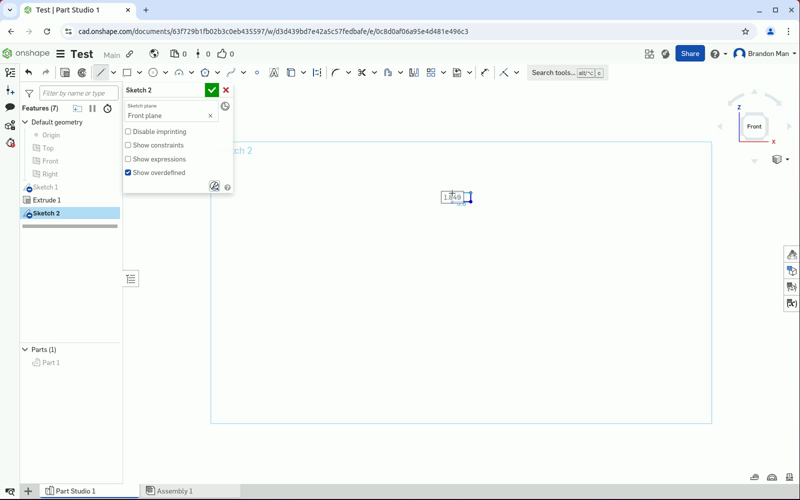
click(452, 192)
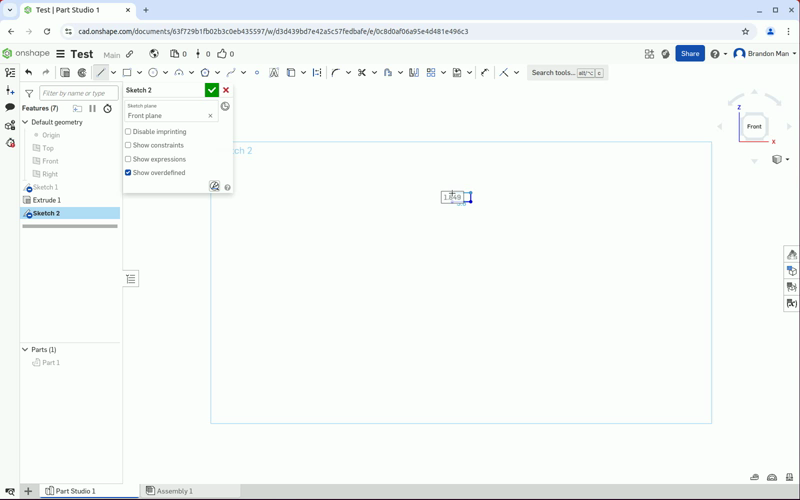
key_up(shift)
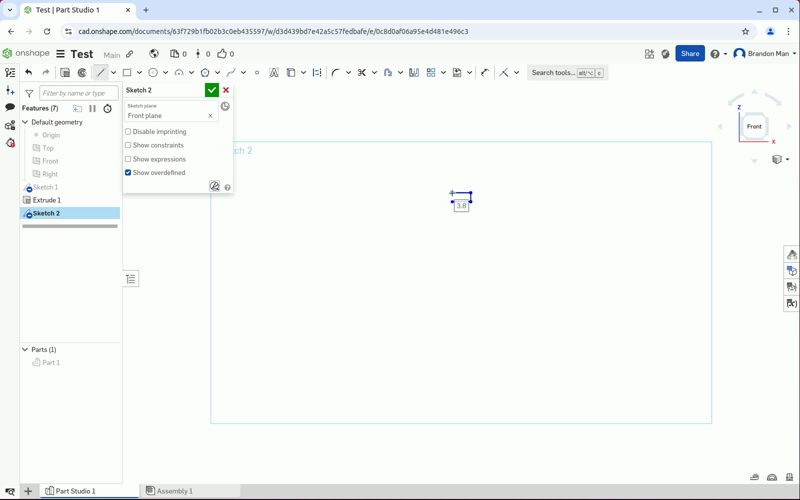
mouse_move(482, 192)
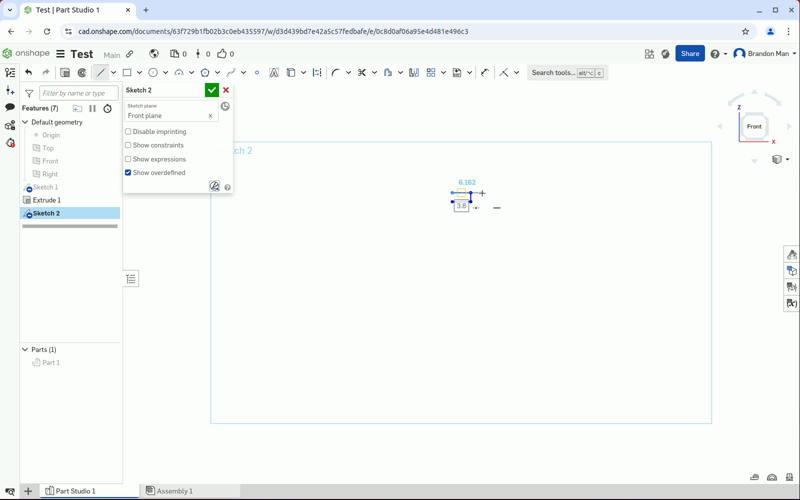
key_down(shift)
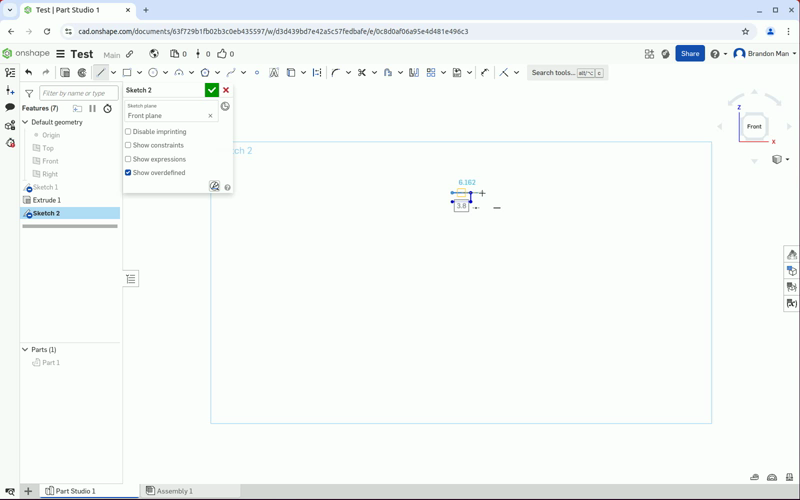
mouse_move(452, 201)
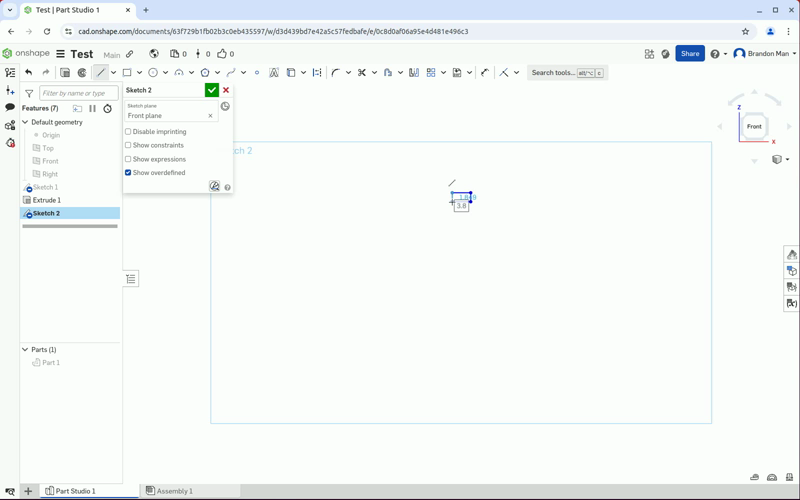
key_up(shift)
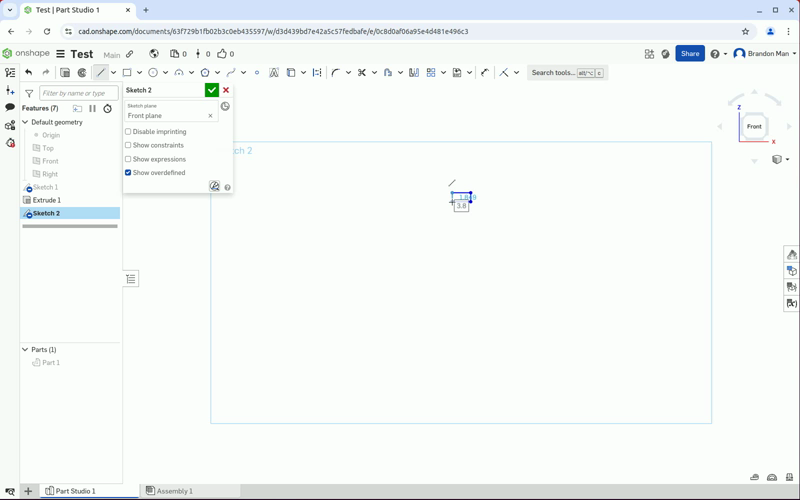
click(452, 201)
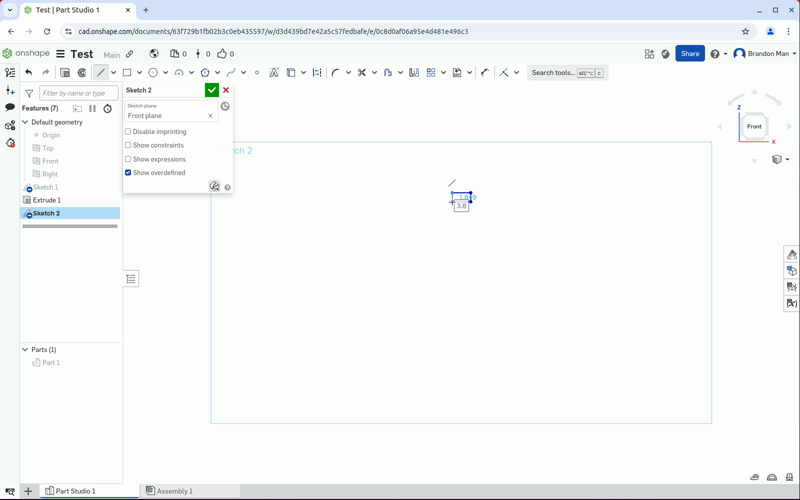
key(esc)
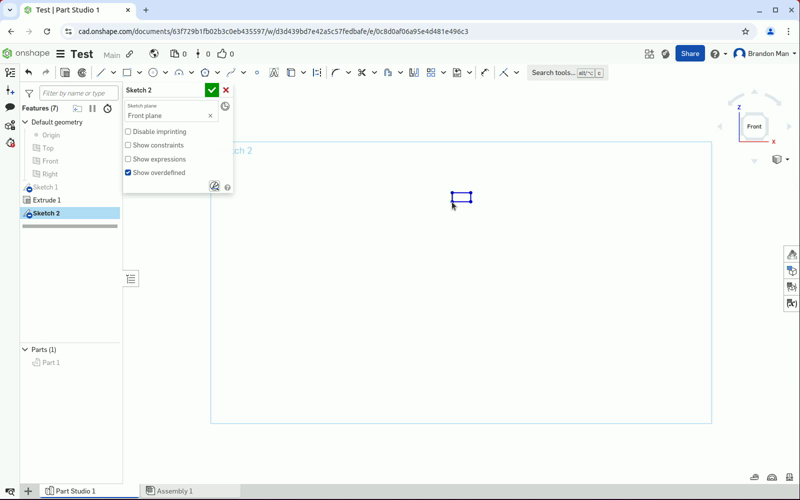
mouse_move(458, 201)
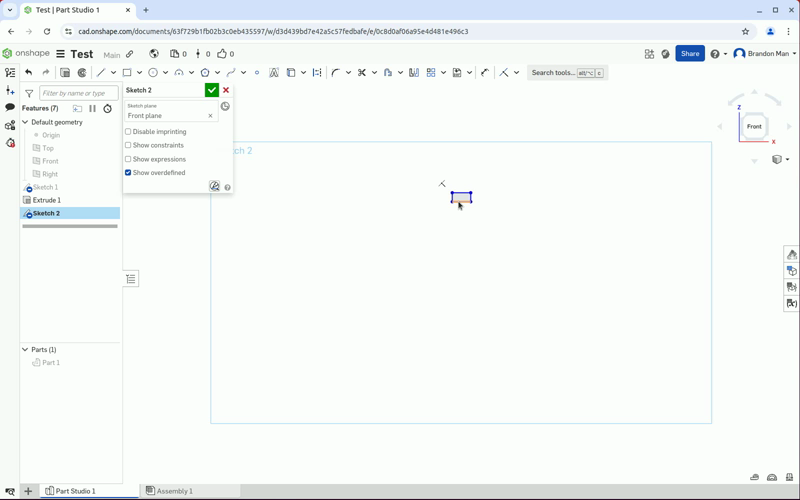
scroll(6)
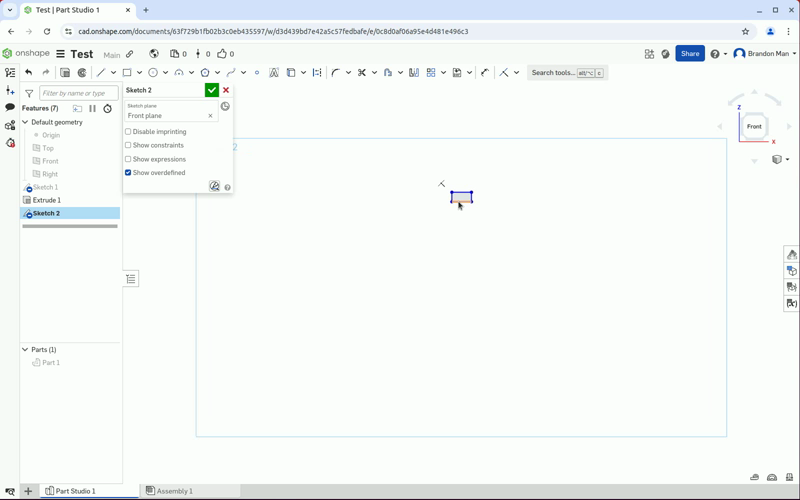
scroll(6)
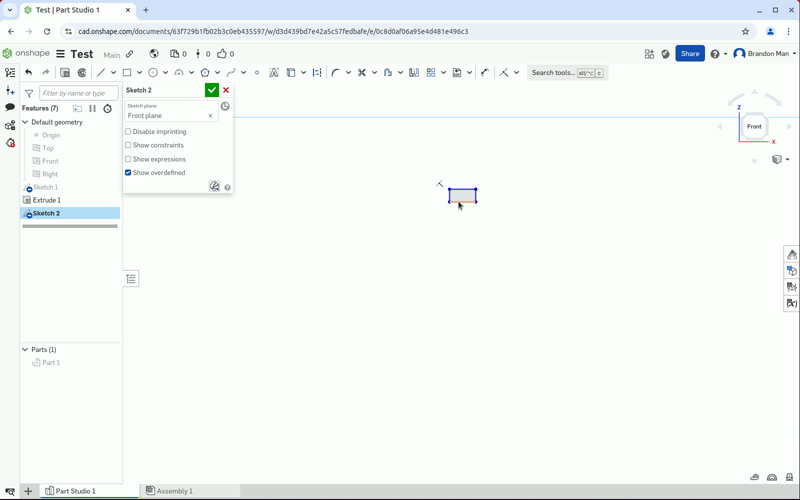
scroll(6)
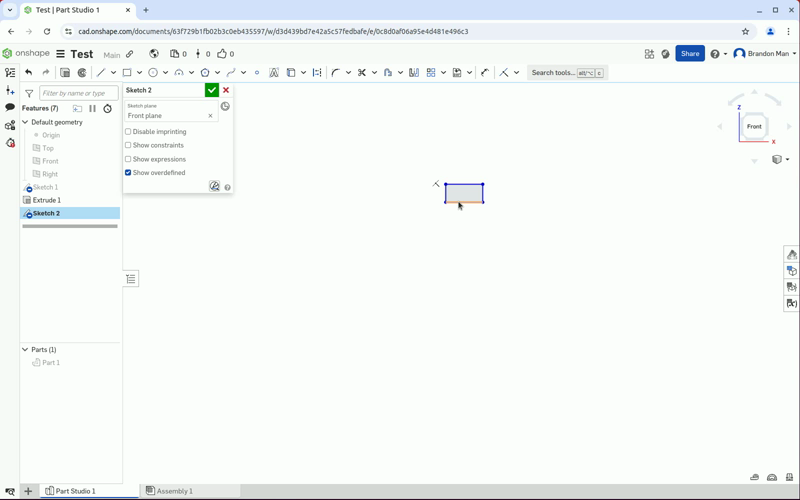
scroll(6)
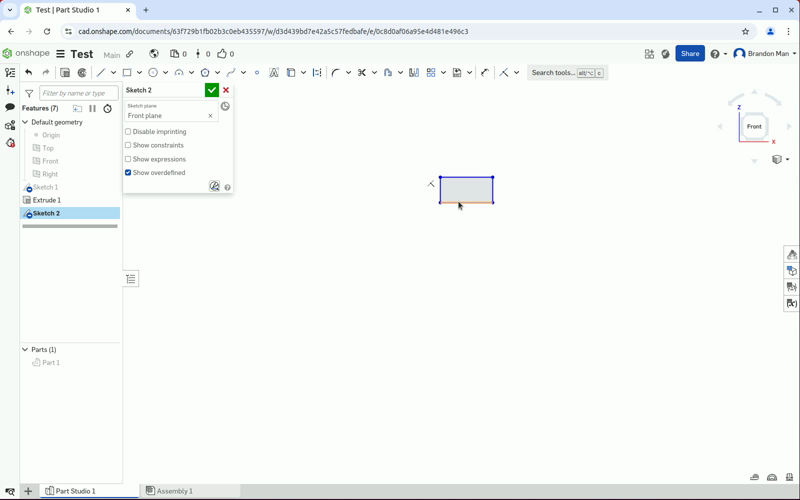
scroll(6)
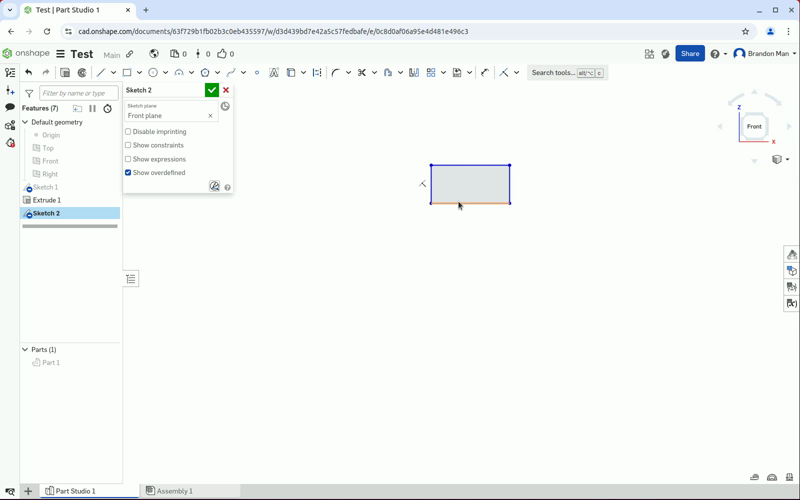
scroll(6)
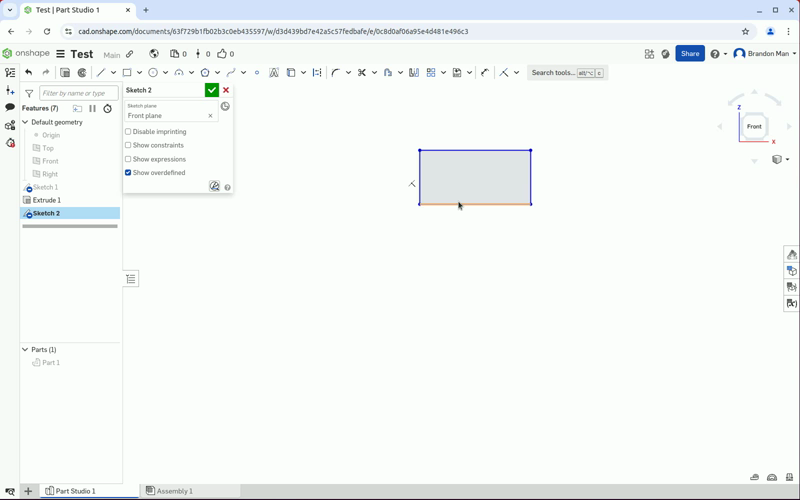
scroll(6)
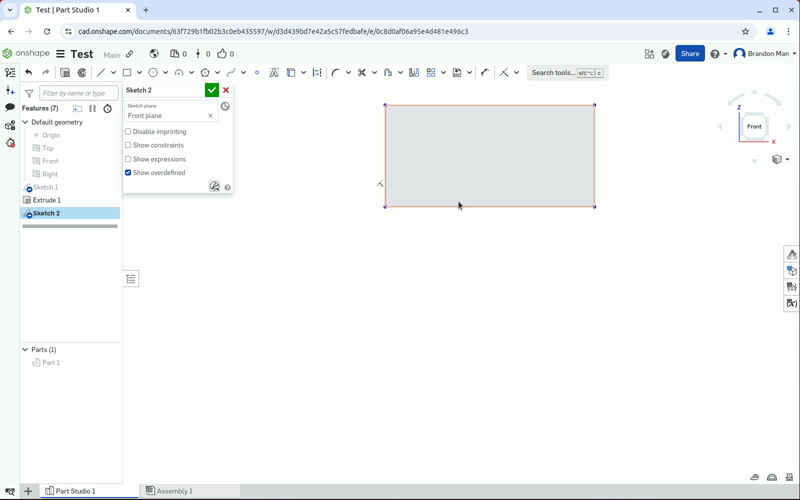
click(458, 201)
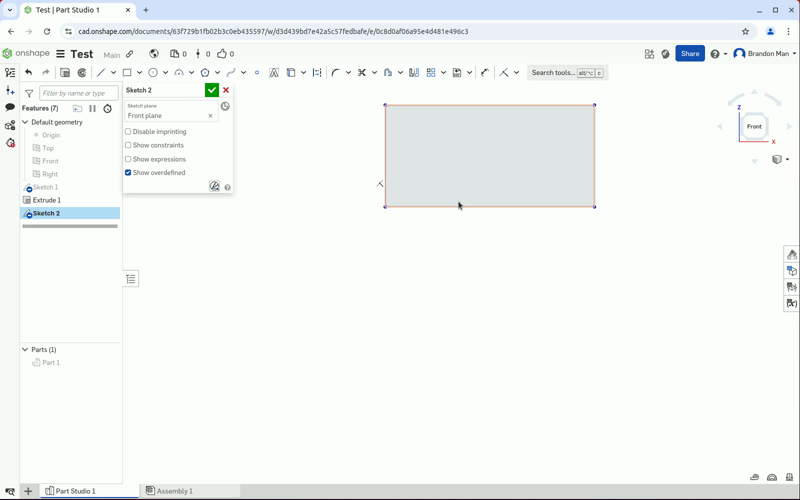
scroll(-6)
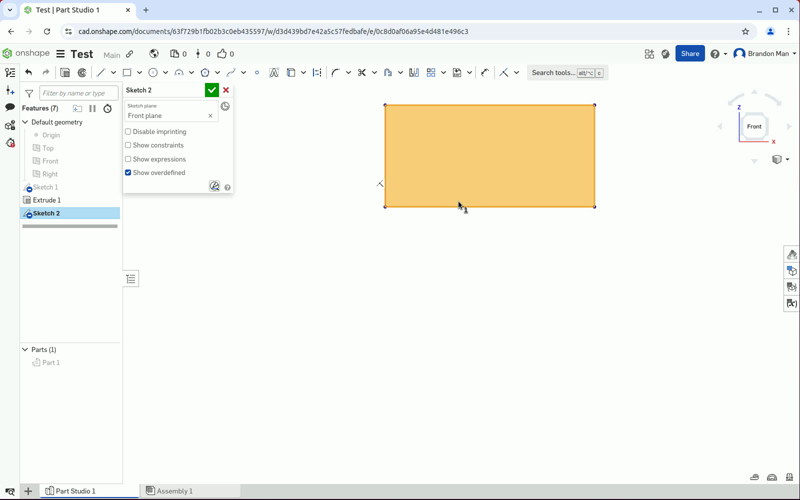
scroll(-6)
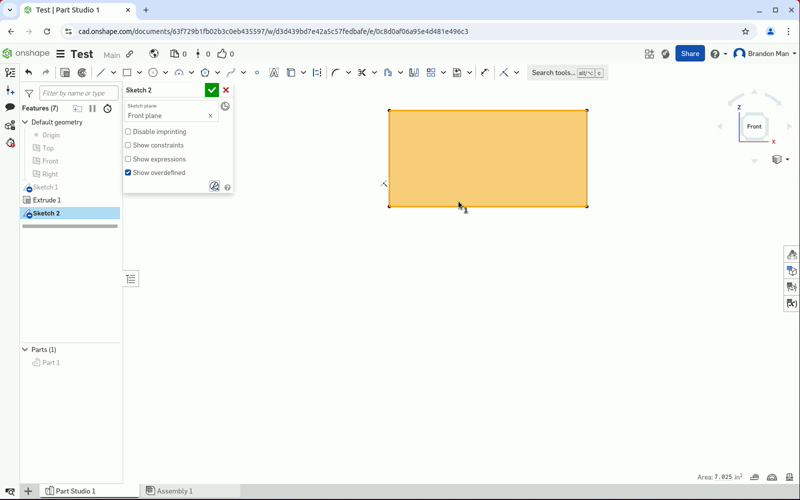
scroll(-6)
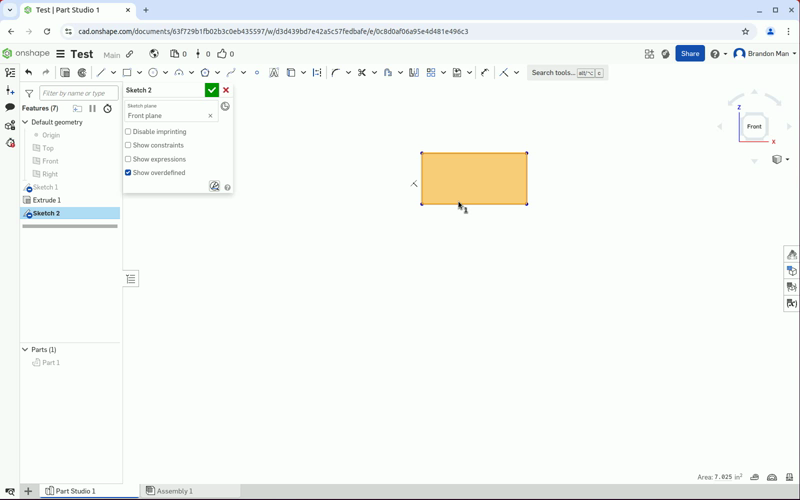
scroll(-6)
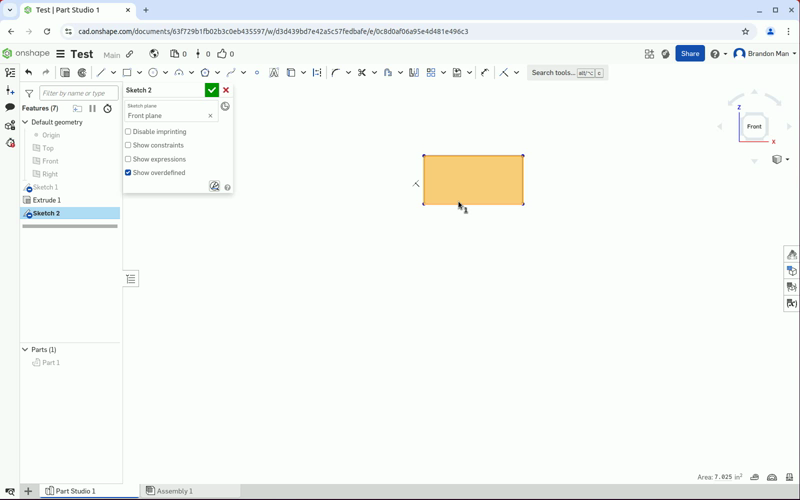
scroll(-6)
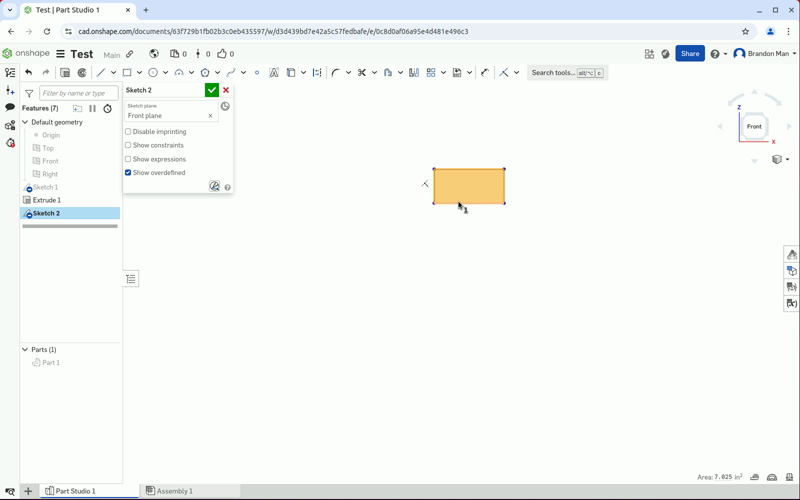
scroll(-6)
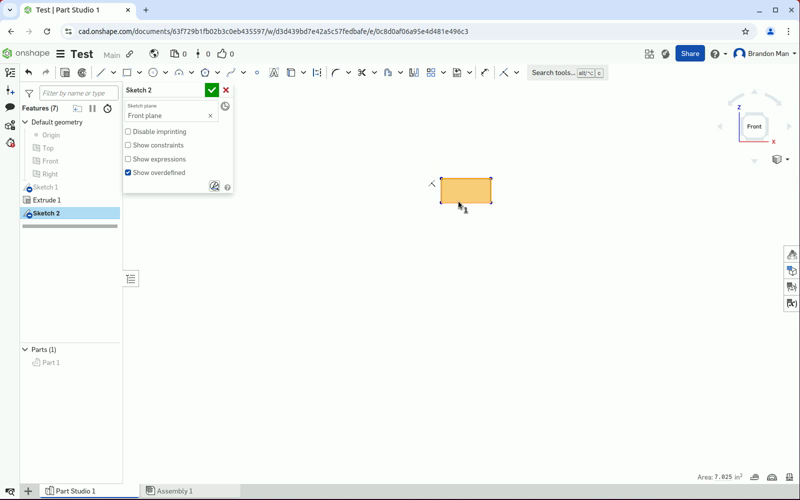
scroll(-6)
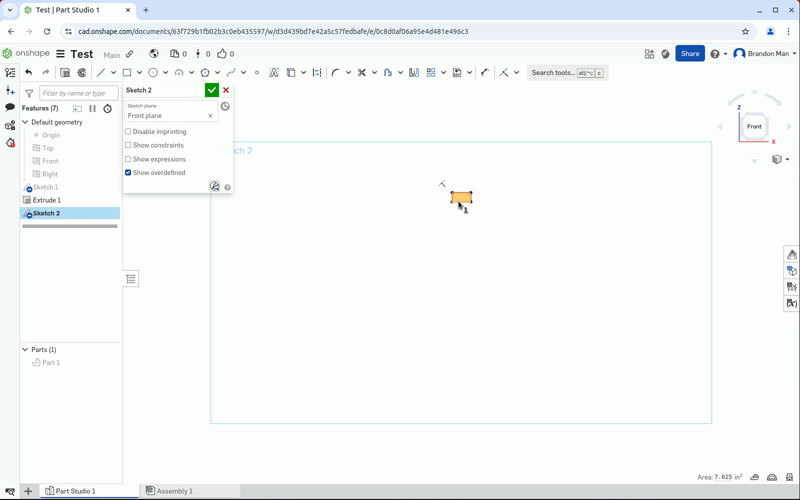
mouse_move(73, 352)
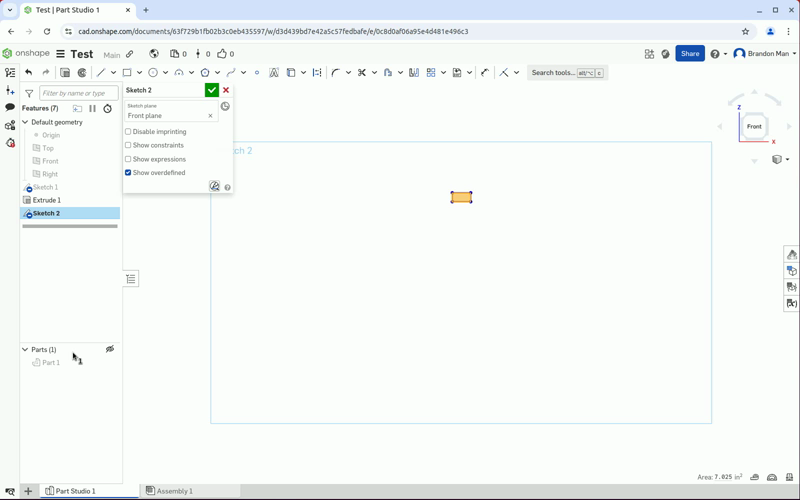
key(shift+y)
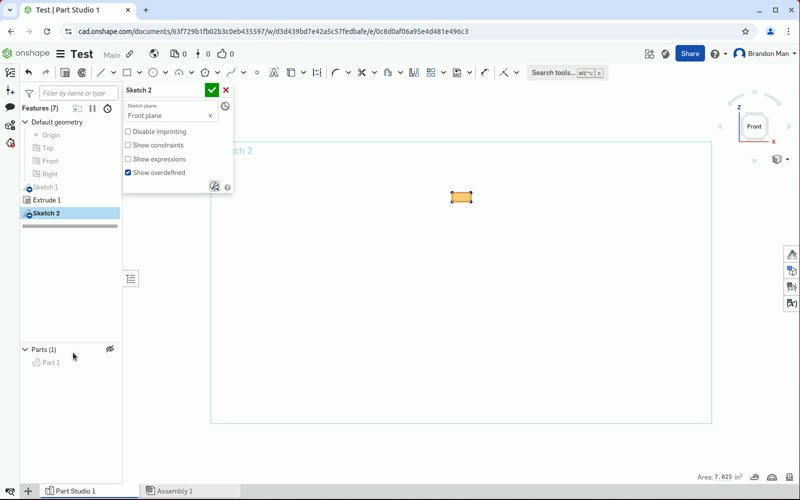
key(shift+e)
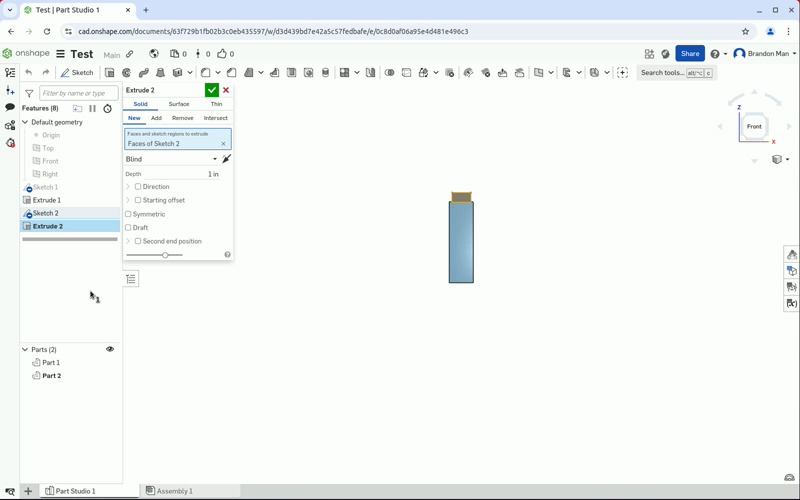
mouse_move(143, 106)
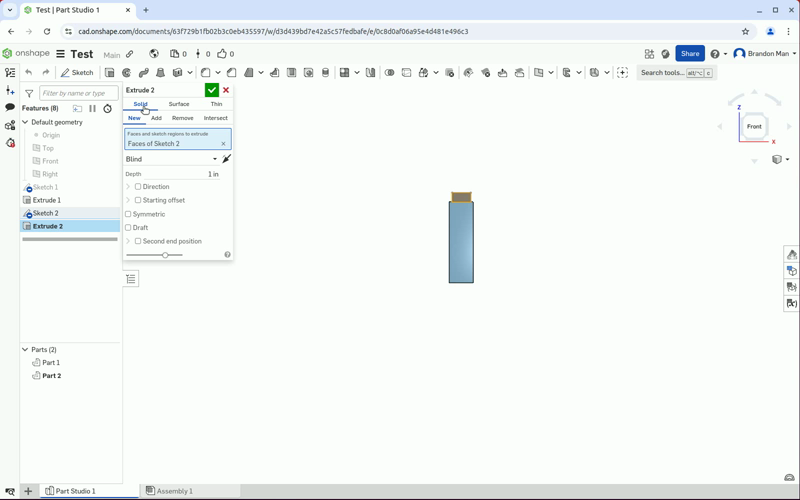
click(143, 106)
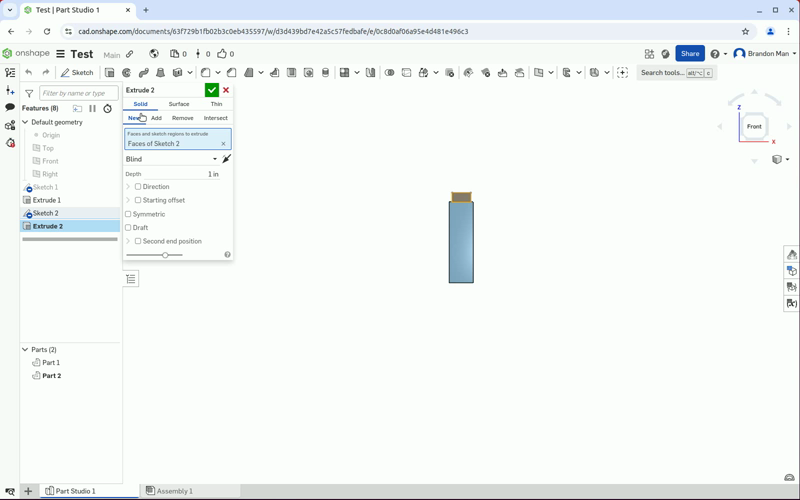
mouse_move(137, 120)
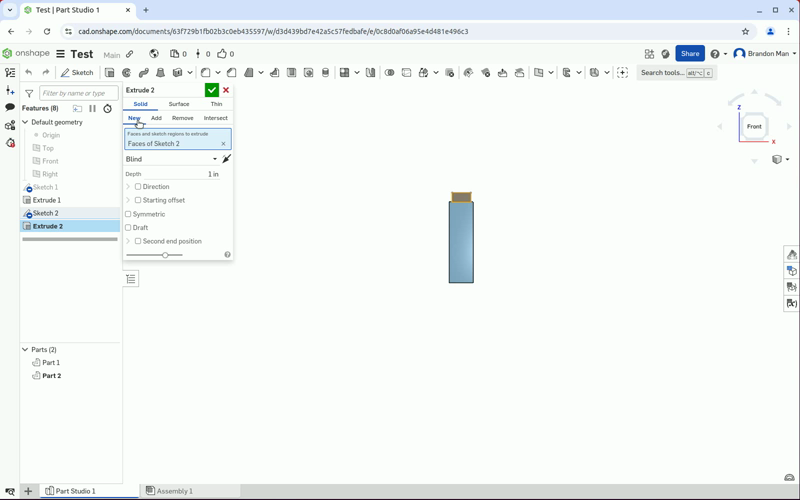
click(137, 120)
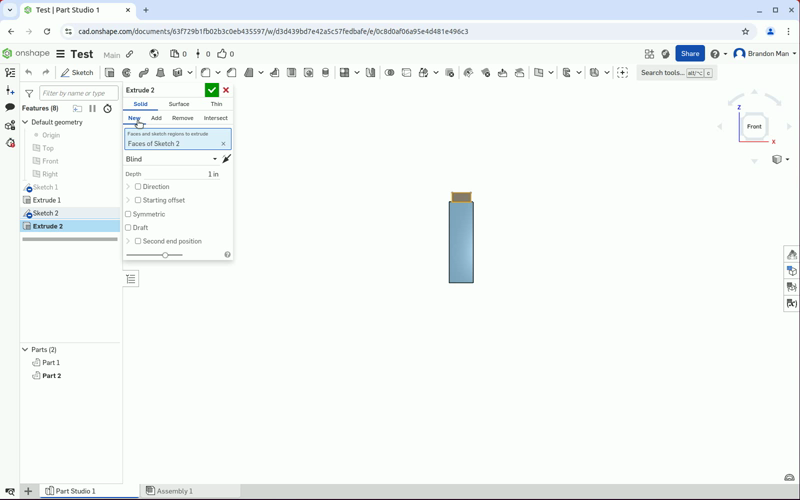
key(tab, 4)
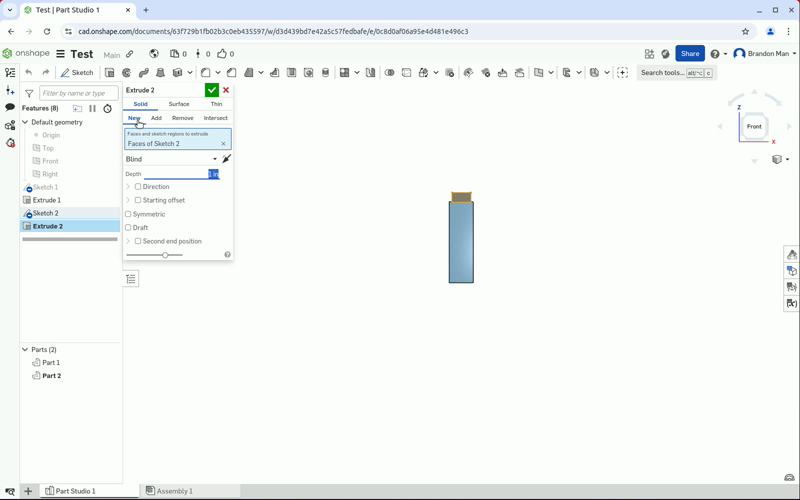
text(-0.481)
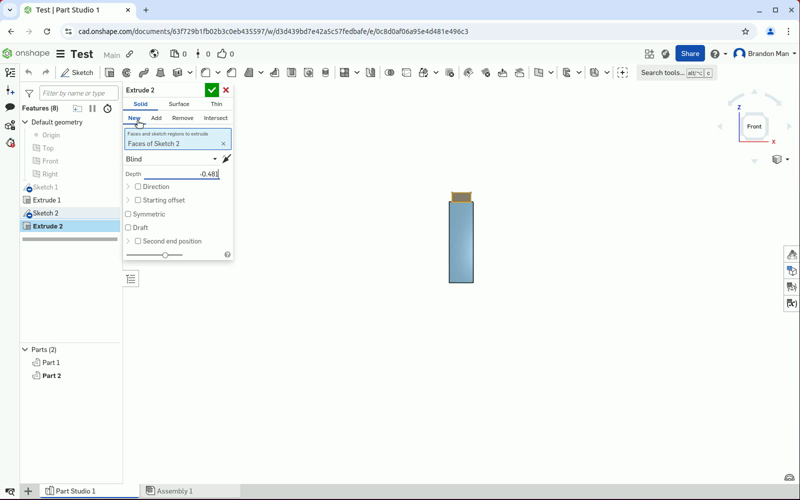
key(enter)
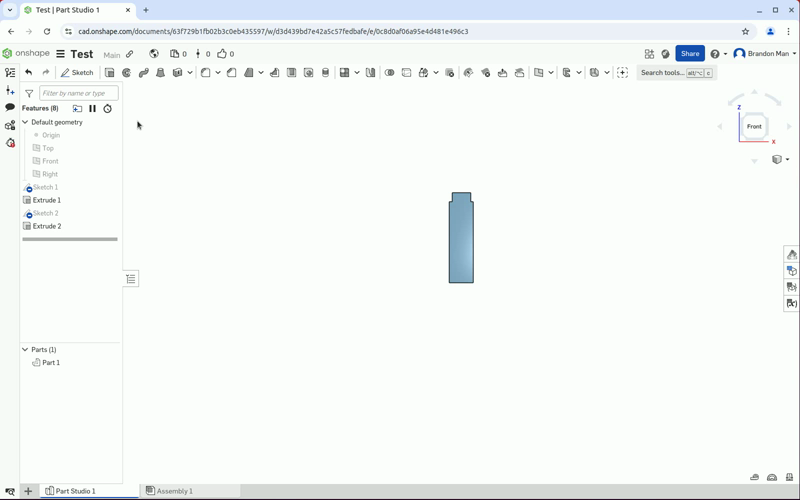
key(shift+h)
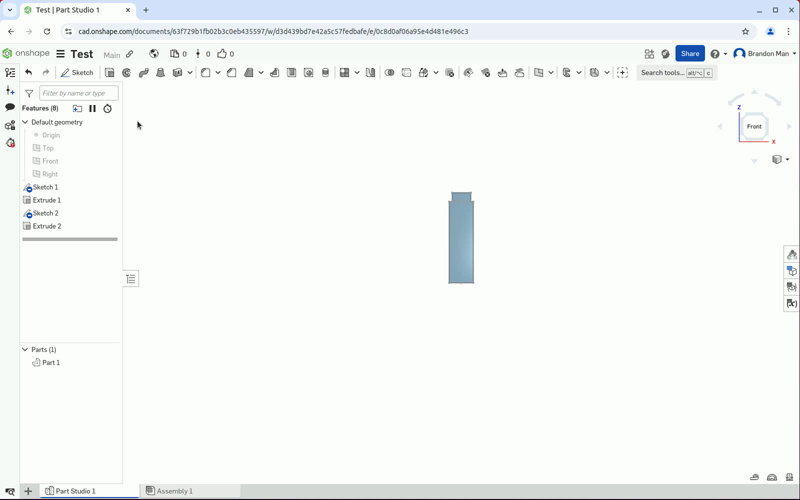
key(shift+h)
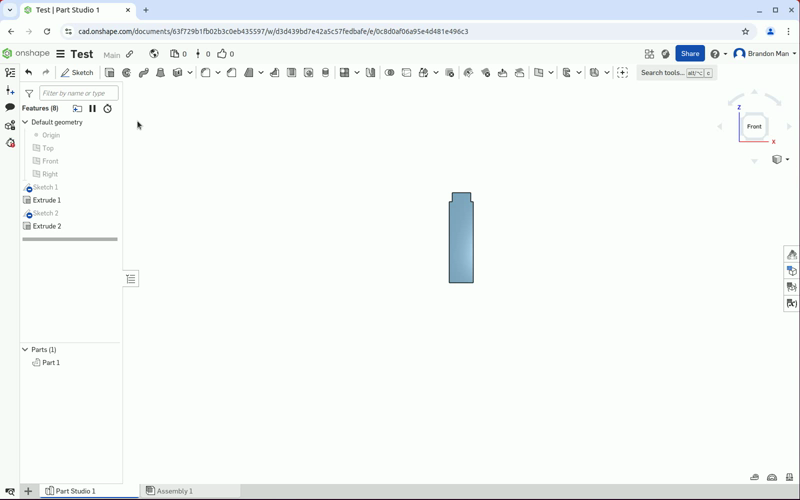
mouse_move(73, 189)
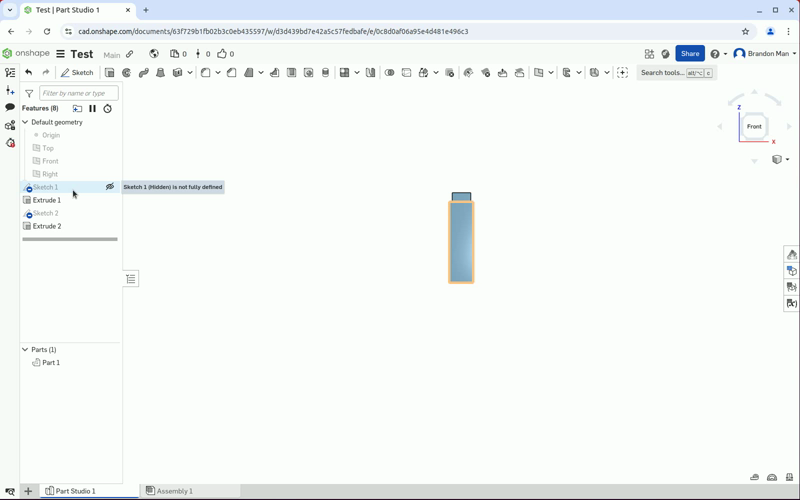
click(73, 189)
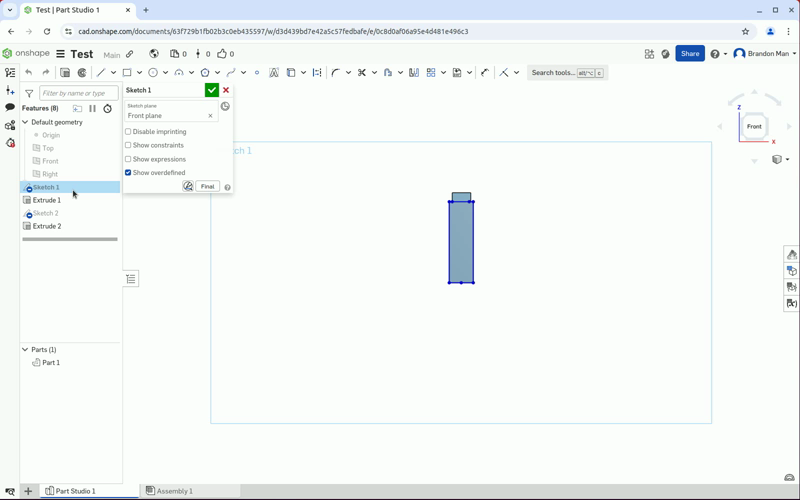
mouse_move(229, 92)
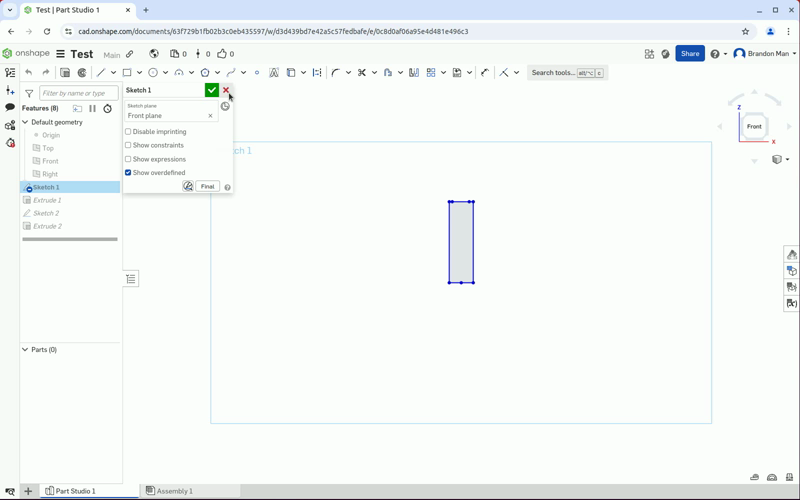
click(229, 92)
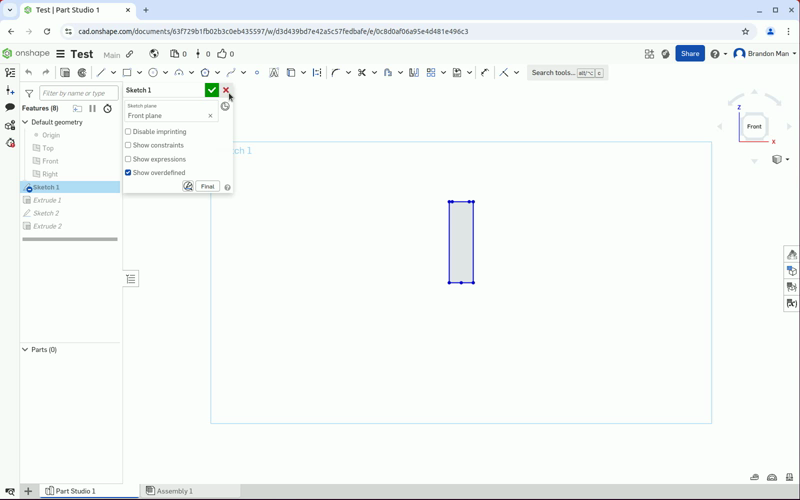
key(shift+s)
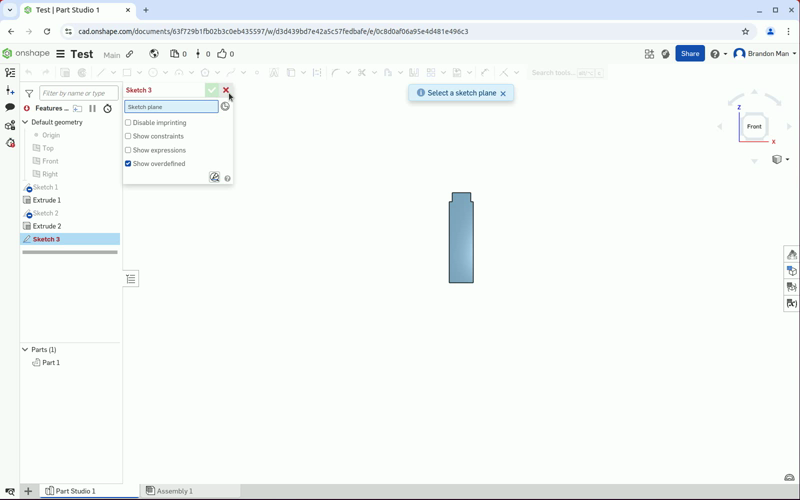
mouse_move(73, 163)
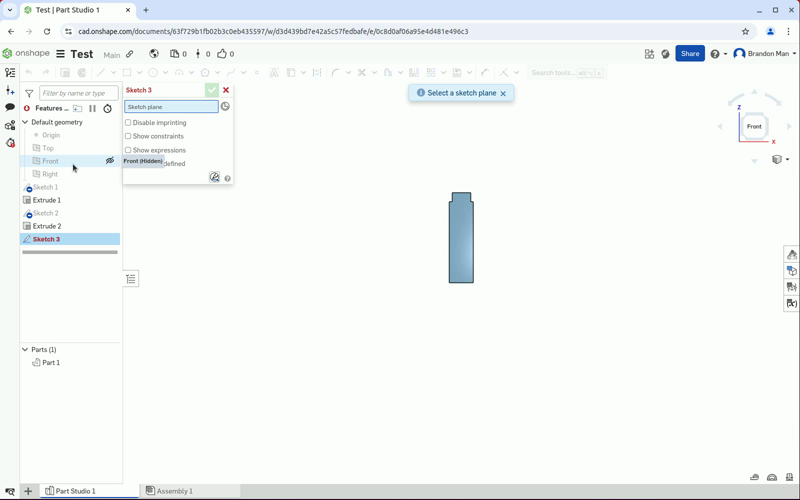
click(73, 163)
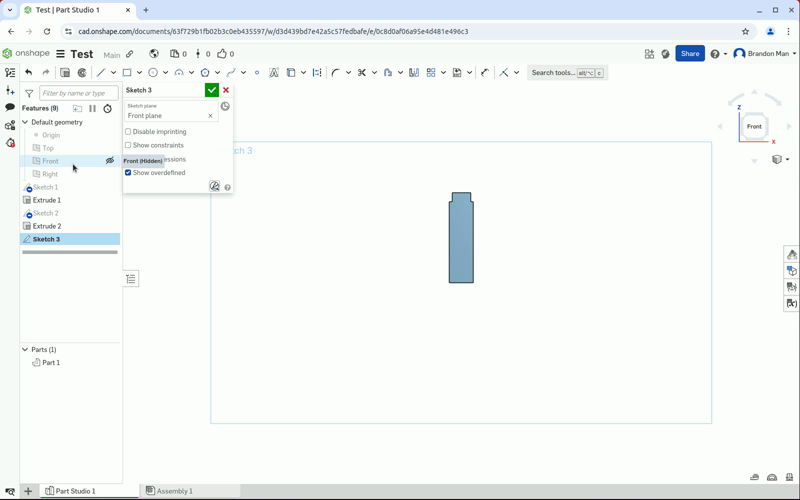
mouse_move(73, 352)
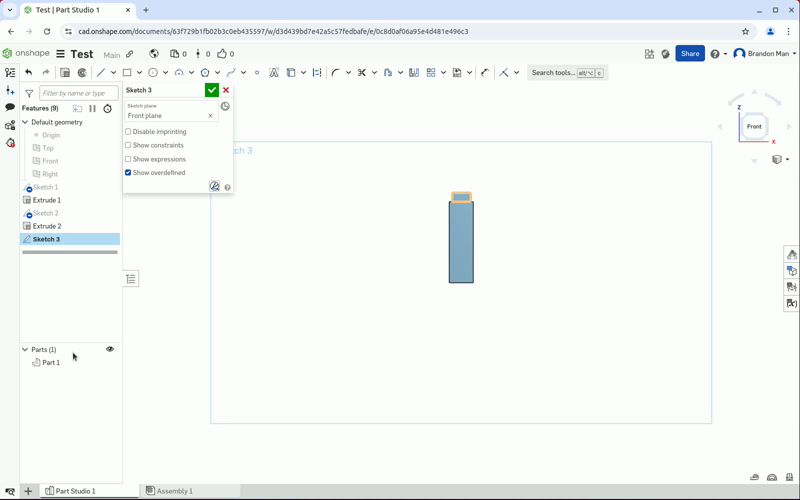
key(y)
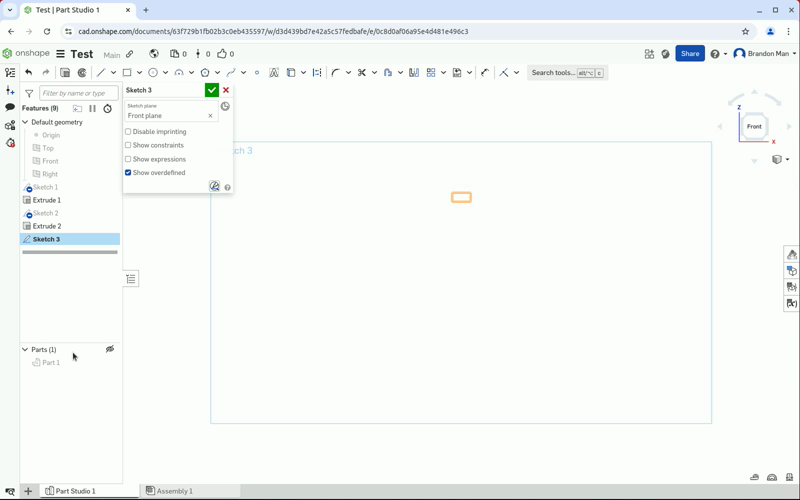
key(l)
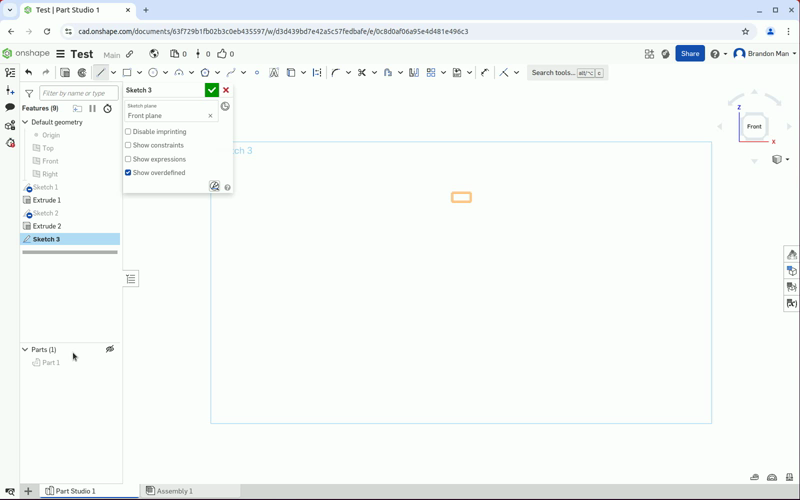
key_down(shift)
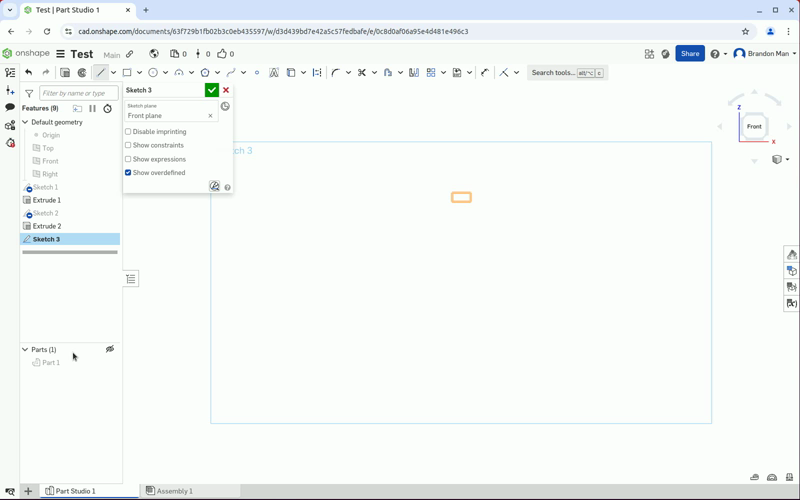
mouse_move(452, 192)
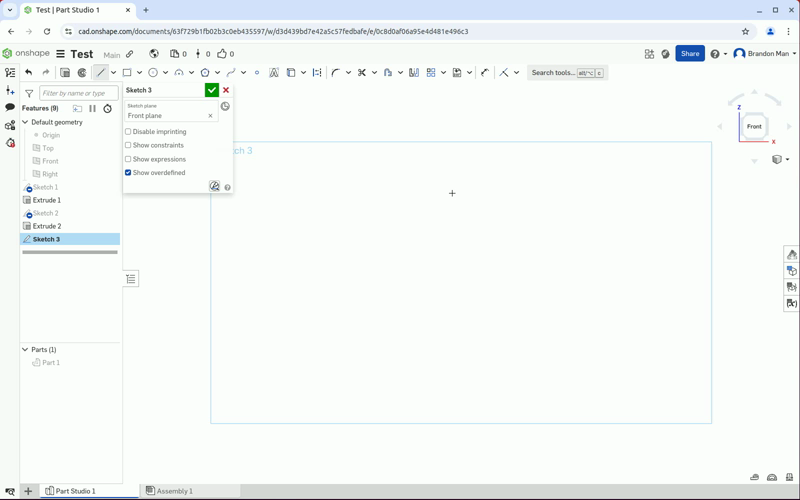
click(452, 192)
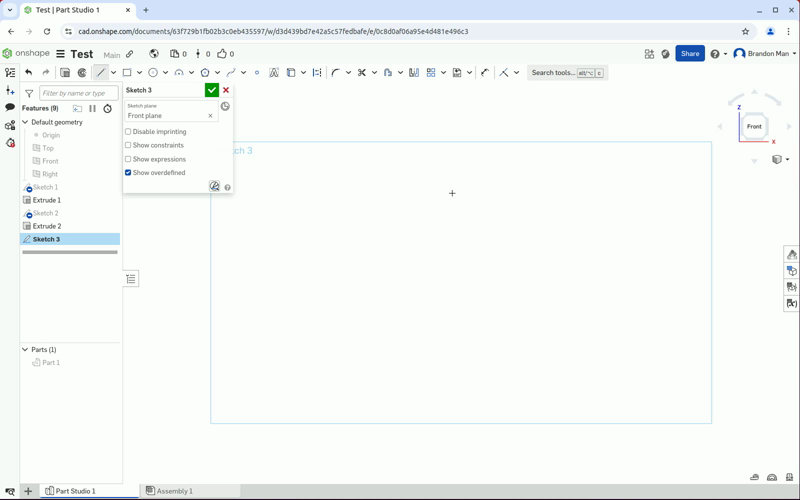
key_up(shift)
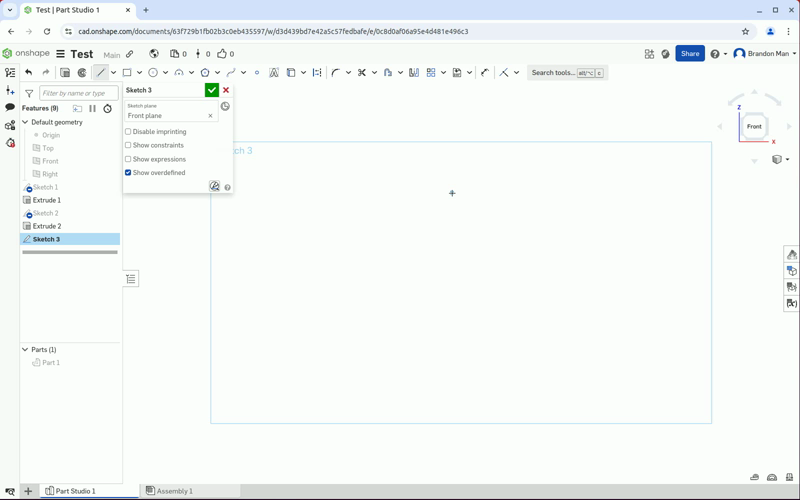
key_down(shift)
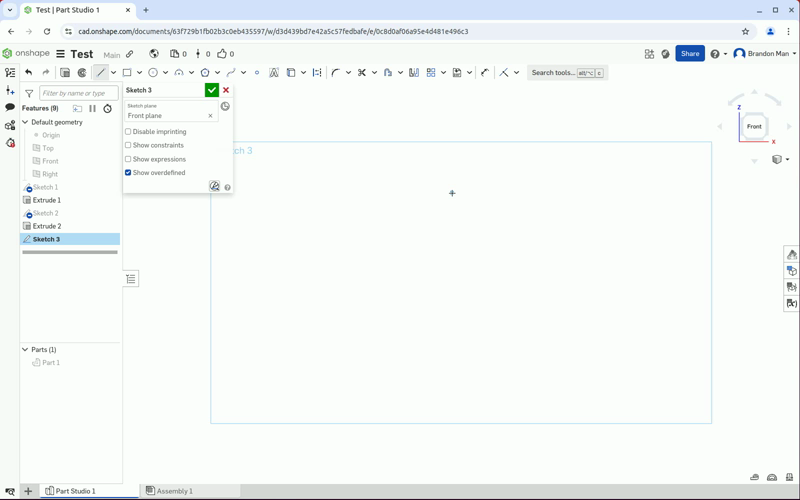
mouse_move(482, 192)
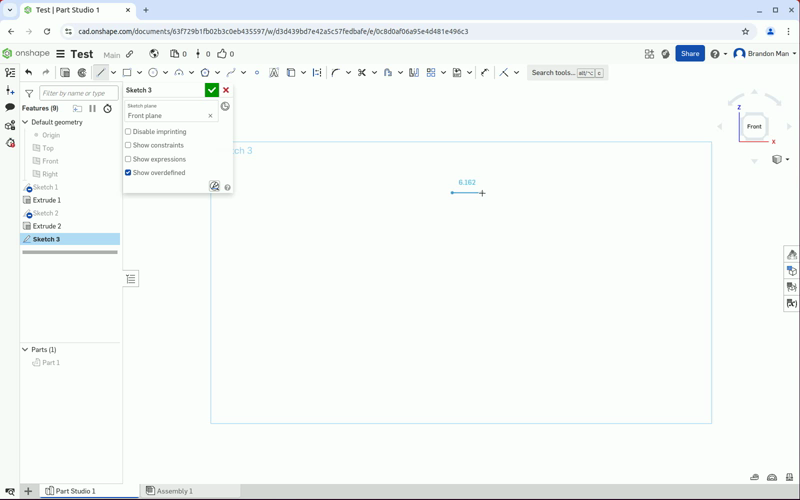
mouse_move(470, 192)
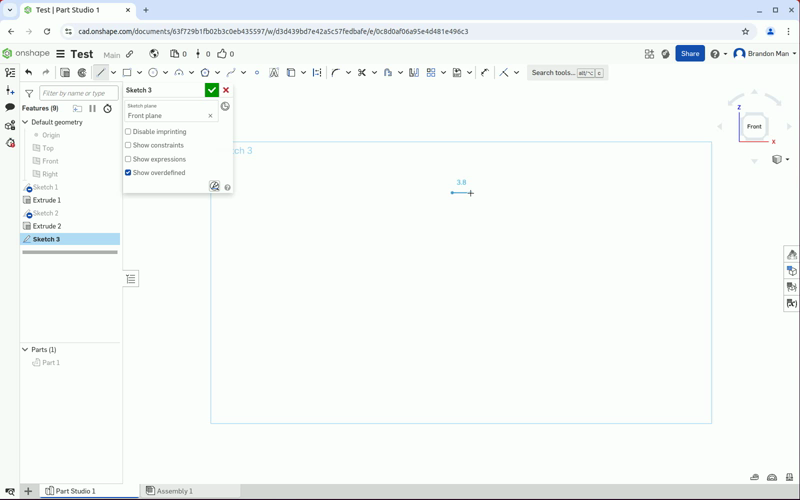
click(470, 192)
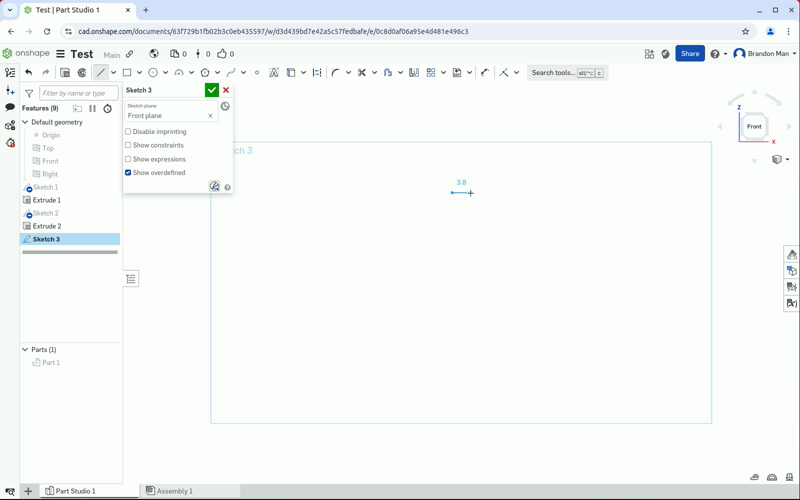
key_up(shift)
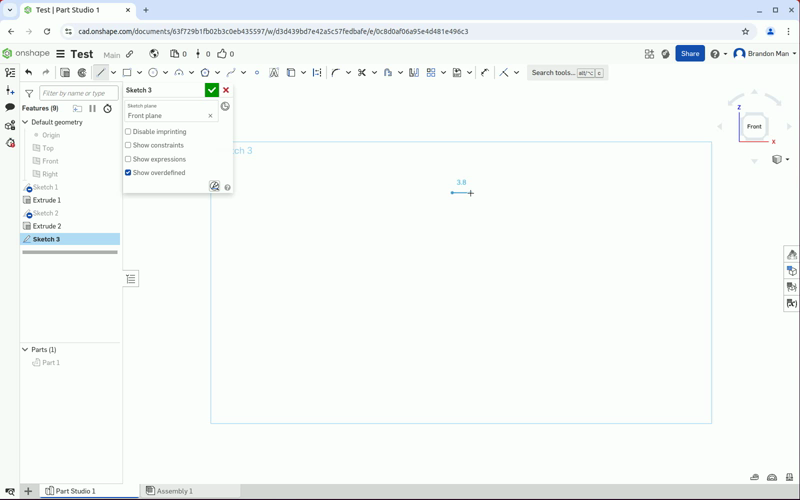
key_down(shift)
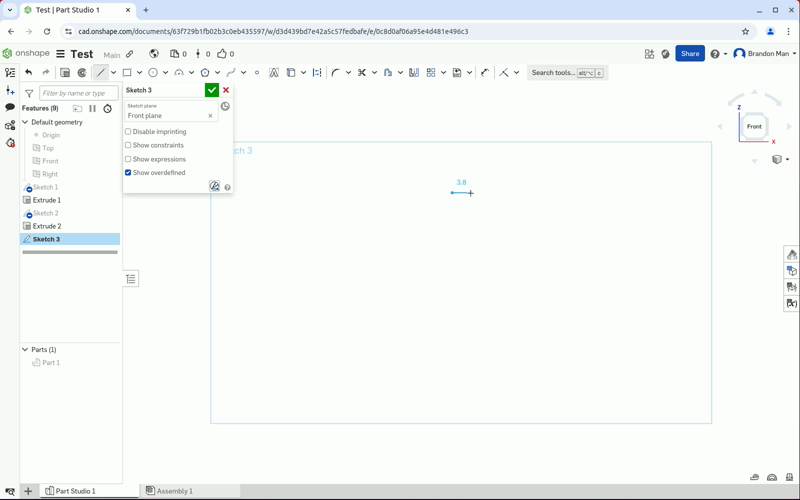
mouse_move(501, 192)
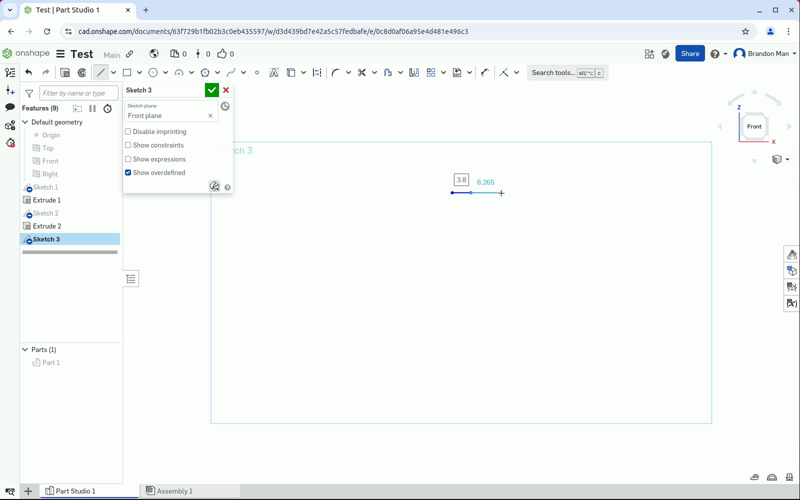
mouse_move(470, 182)
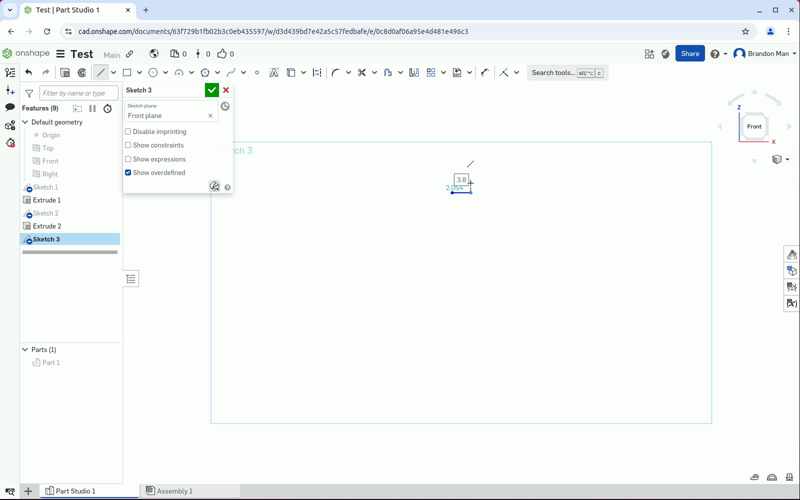
click(470, 182)
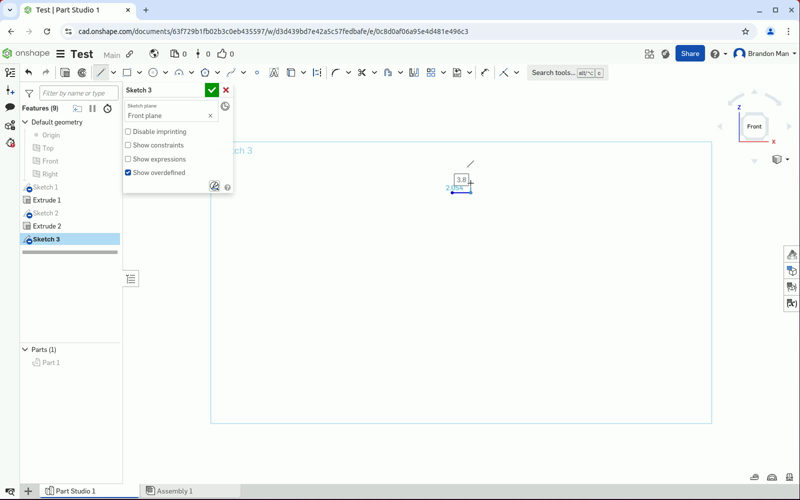
key_up(shift)
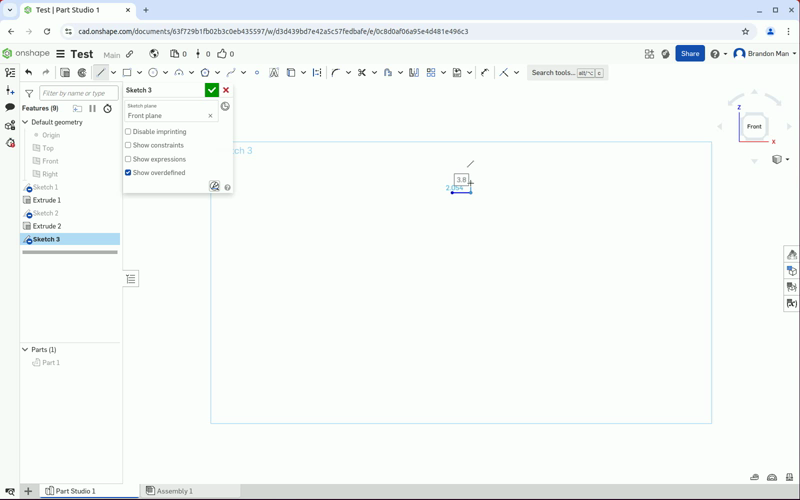
key_down(shift)
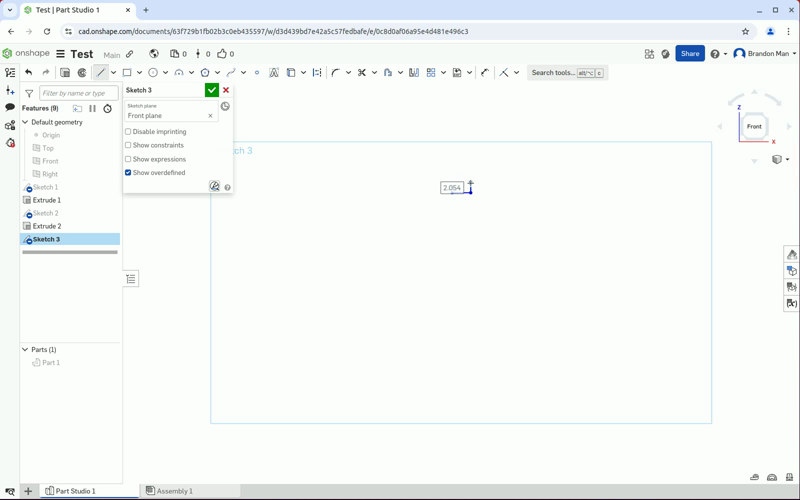
mouse_move(501, 182)
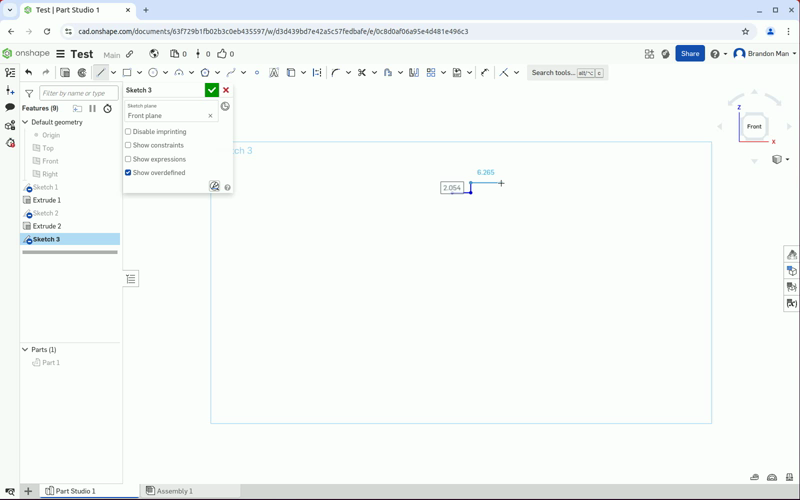
mouse_move(470, 182)
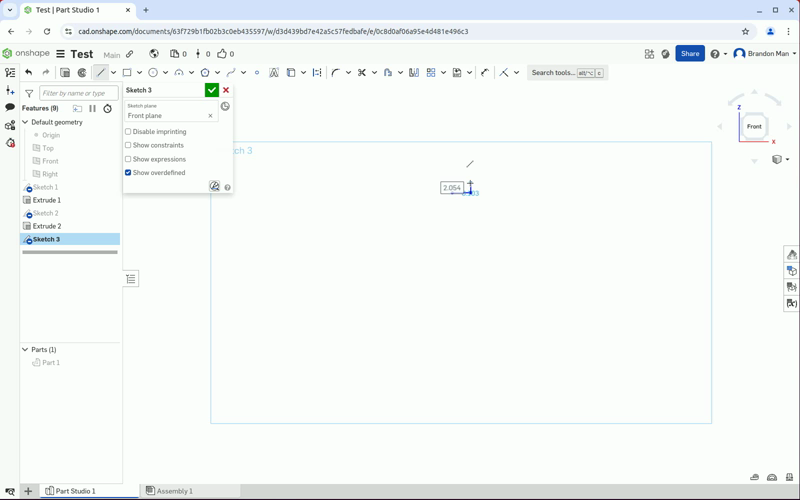
scroll(6)
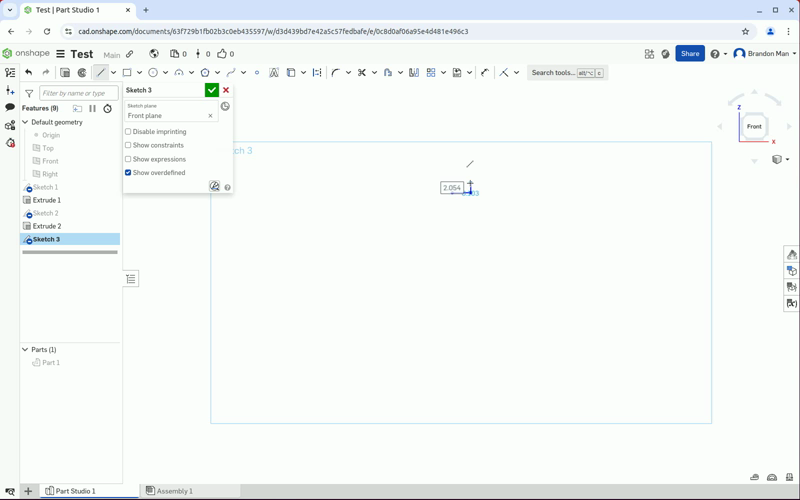
scroll(6)
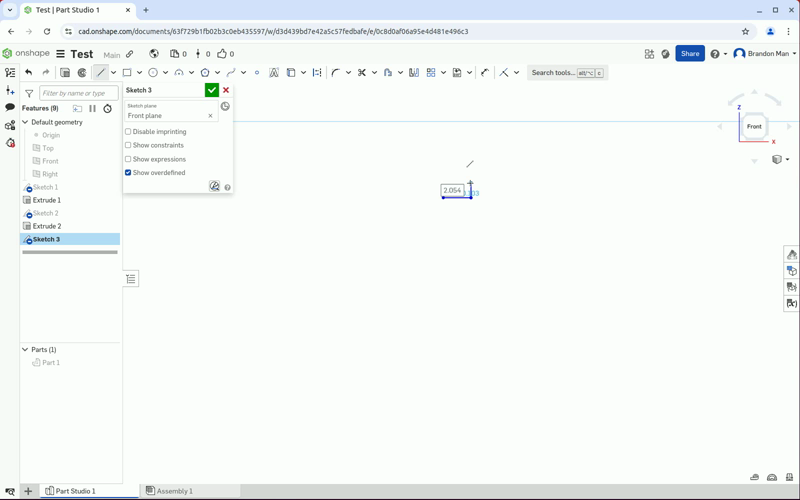
scroll(6)
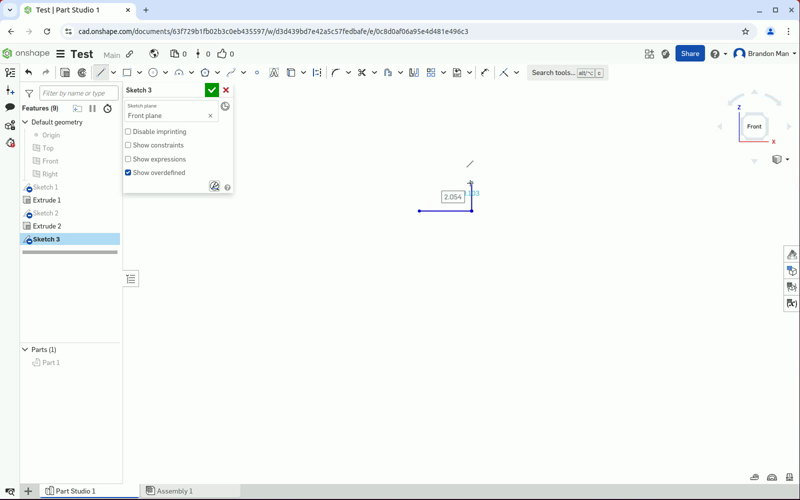
scroll(6)
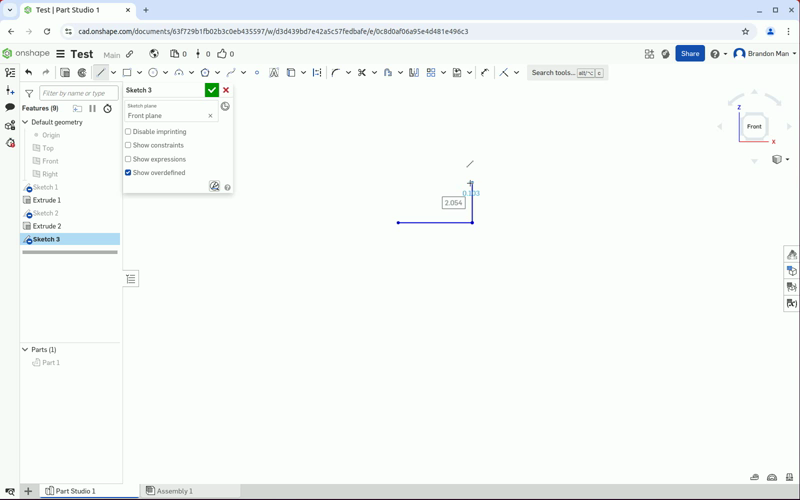
scroll(6)
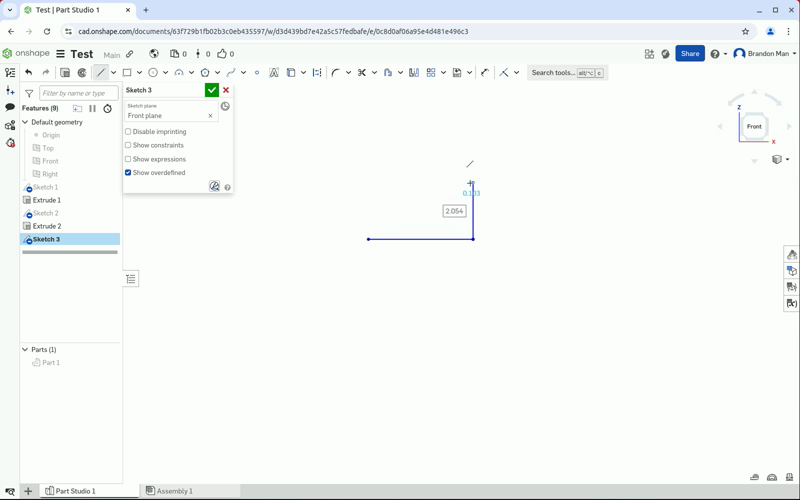
scroll(6)
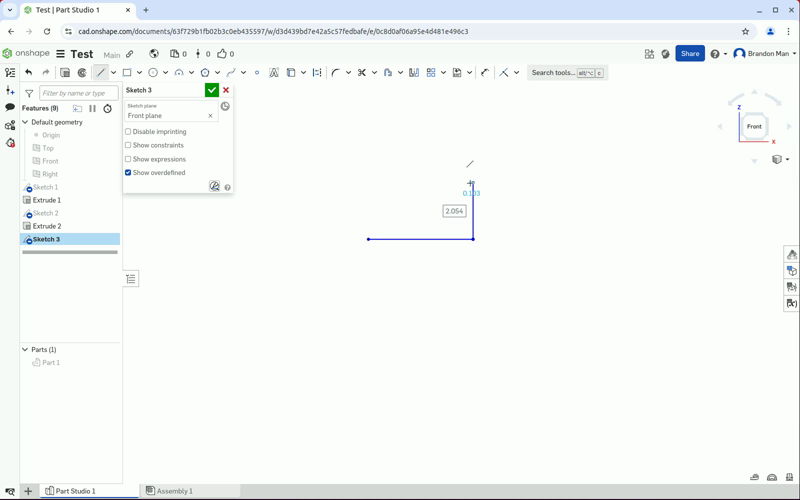
scroll(6)
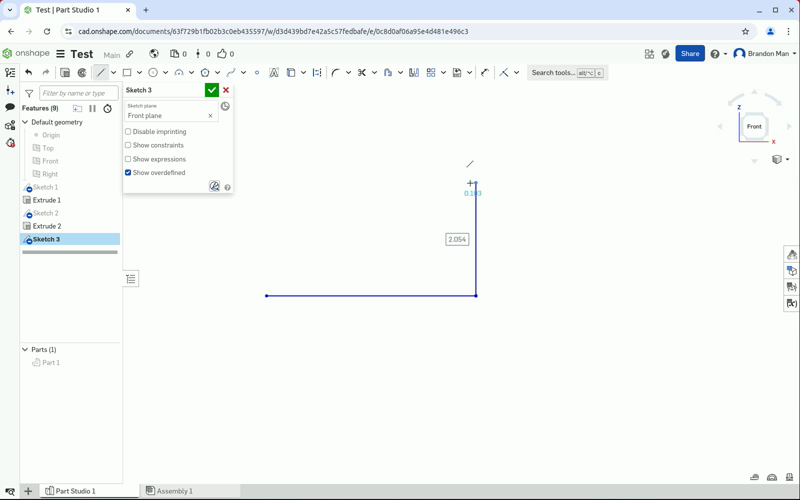
click(470, 182)
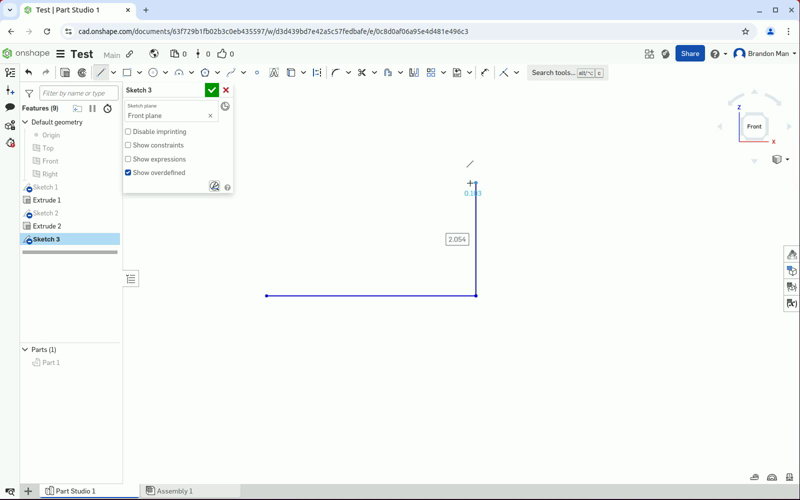
scroll(-6)
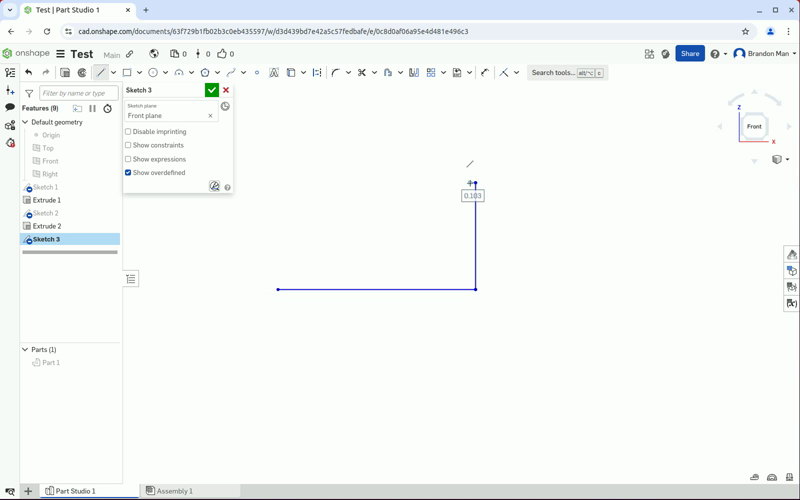
scroll(-6)
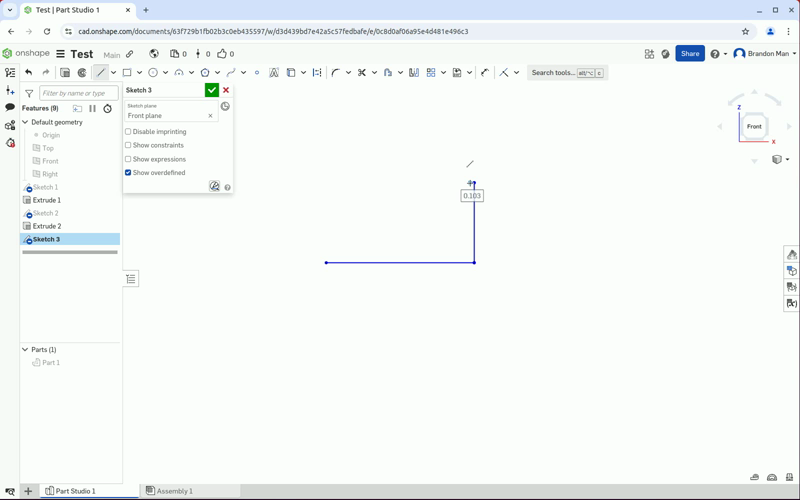
scroll(-6)
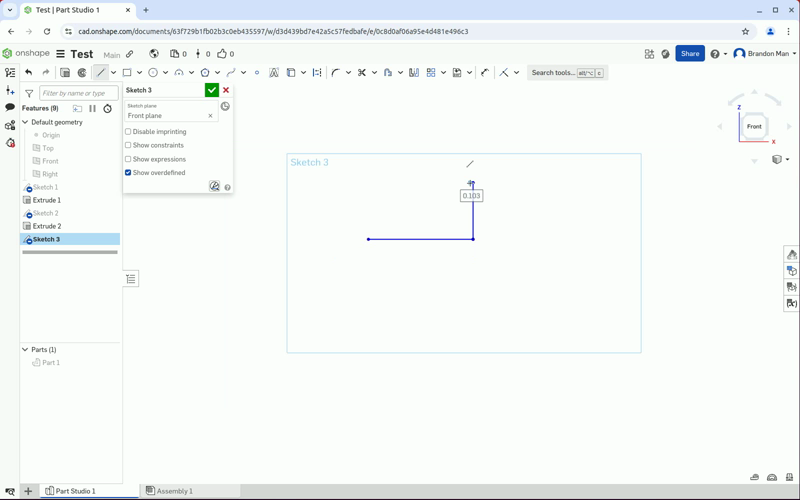
scroll(-6)
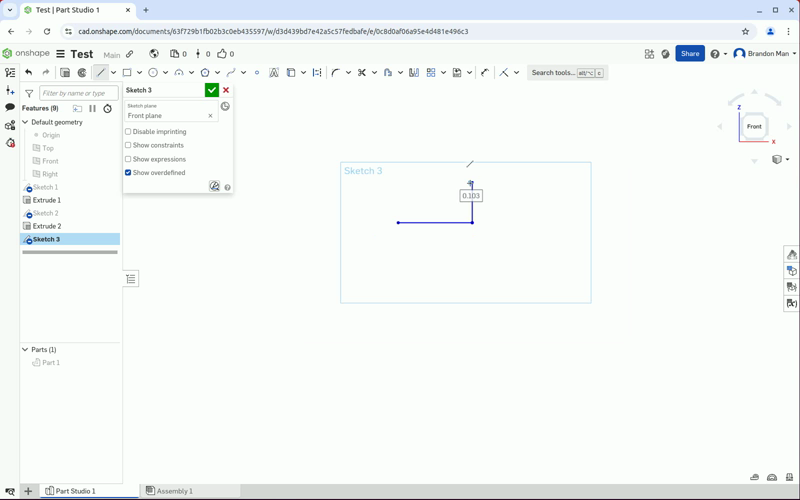
scroll(-6)
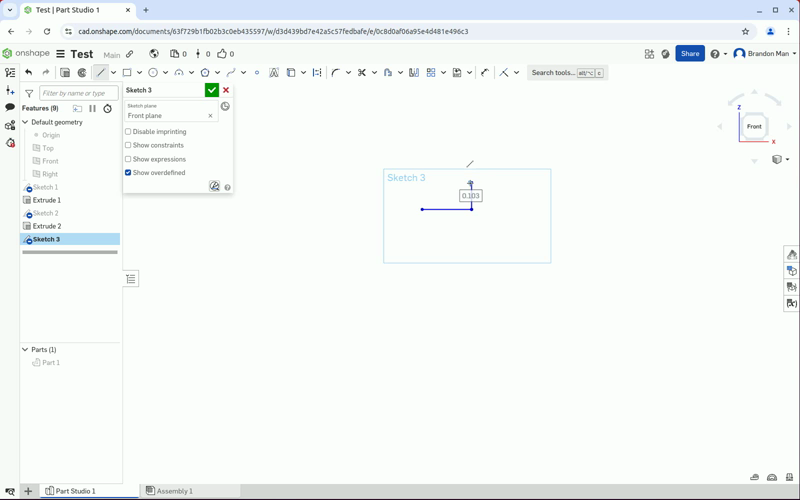
scroll(-6)
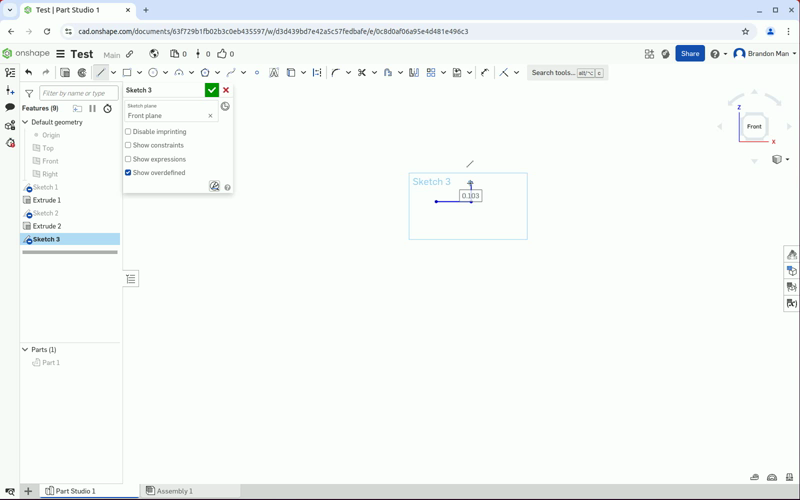
scroll(-6)
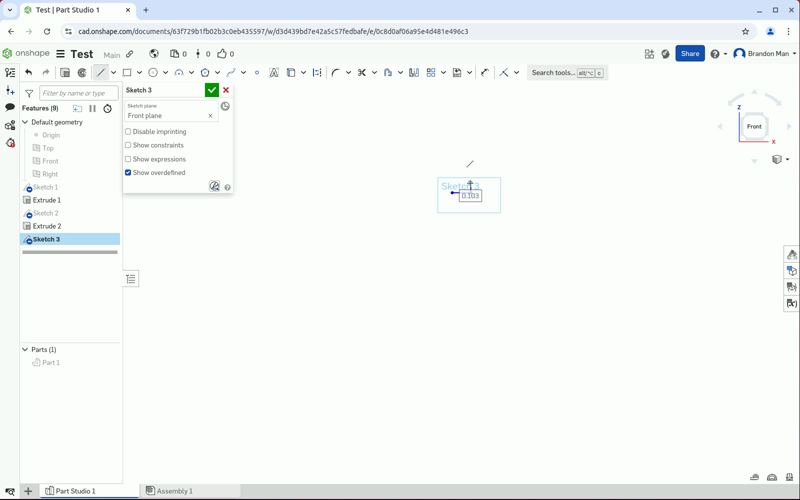
key_up(shift)
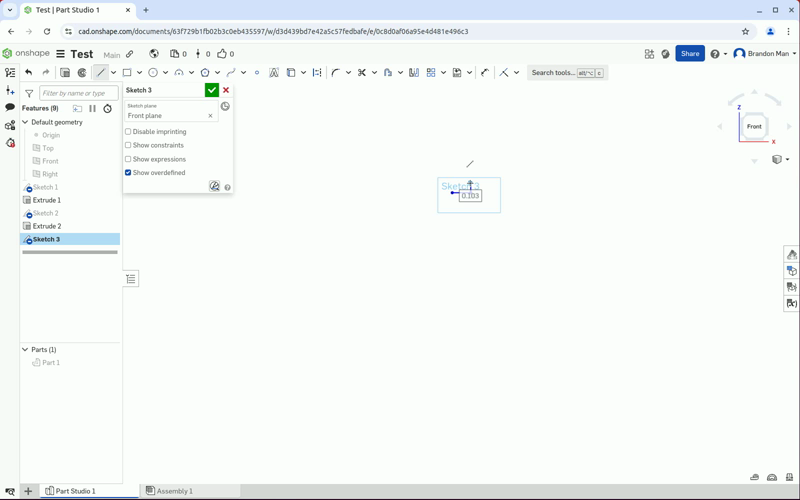
key_down(shift)
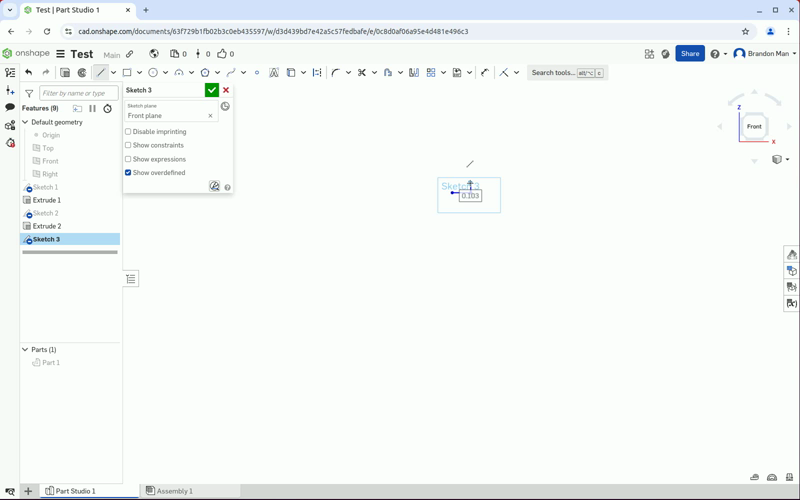
mouse_move(500, 182)
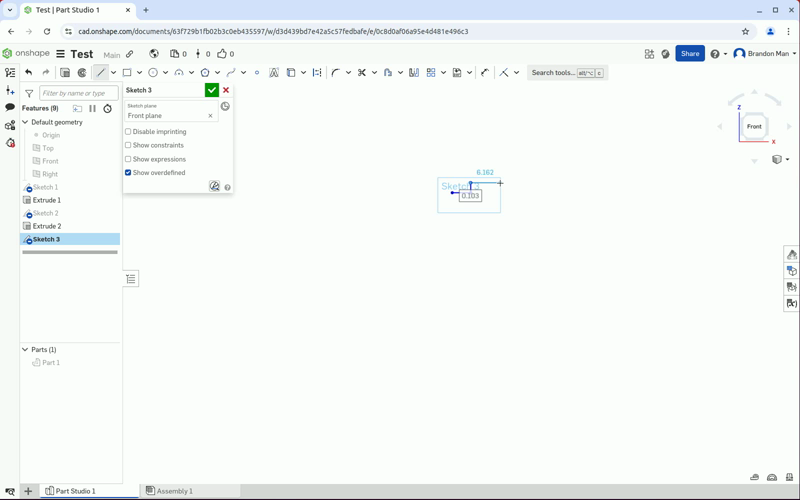
mouse_move(453, 182)
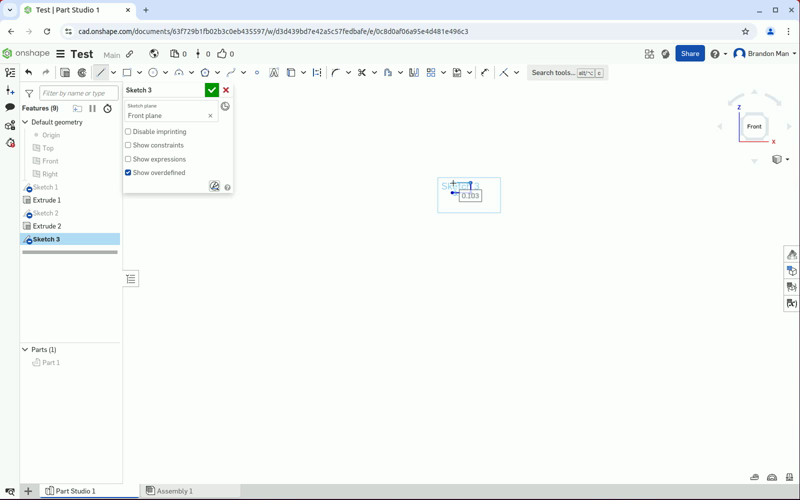
click(453, 182)
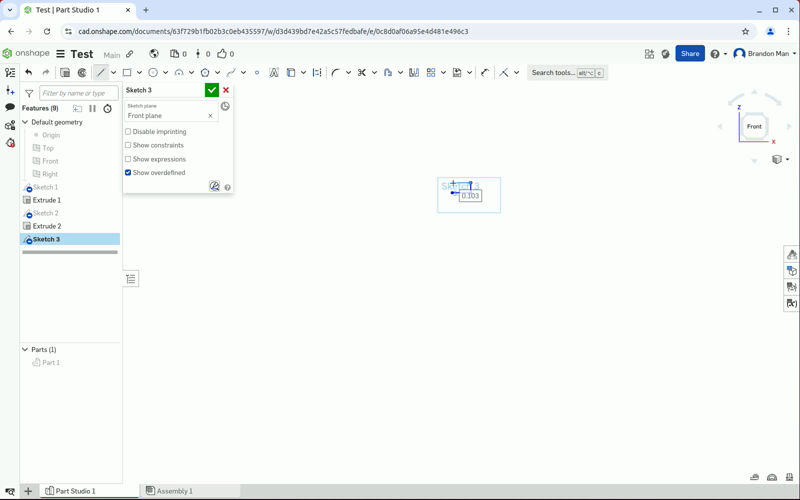
key_up(shift)
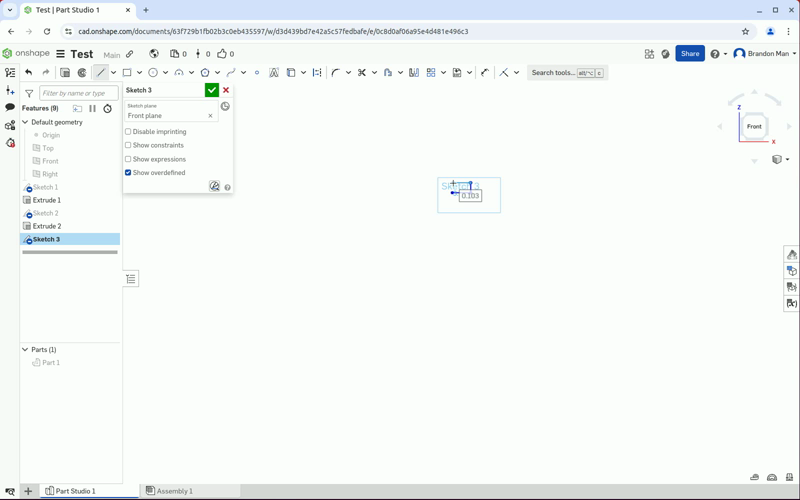
key_down(shift)
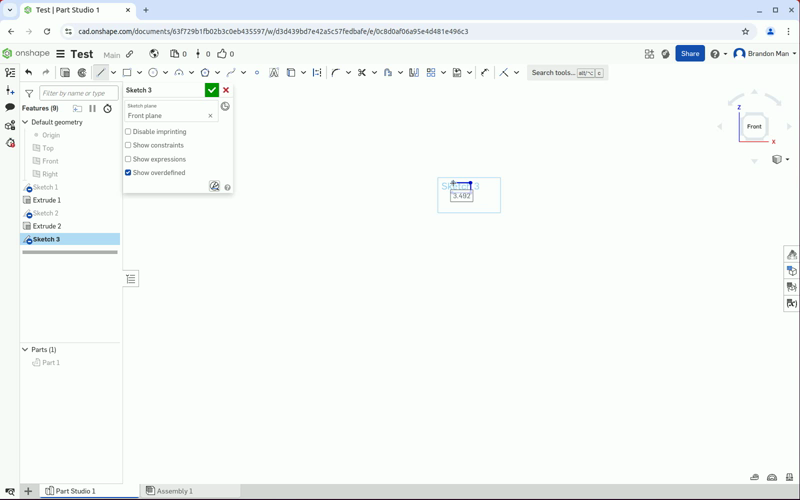
mouse_move(483, 182)
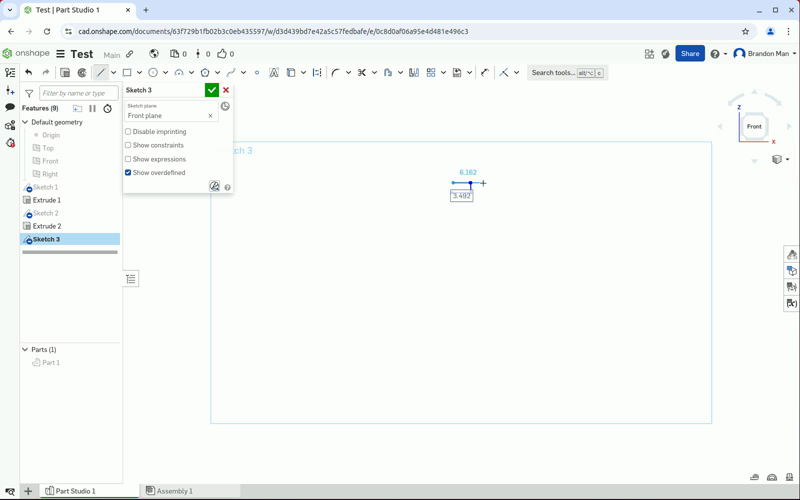
mouse_move(452, 182)
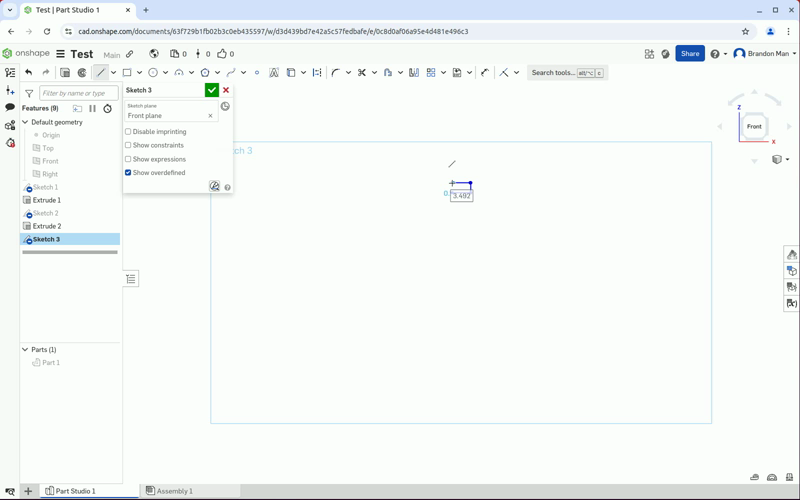
scroll(6)
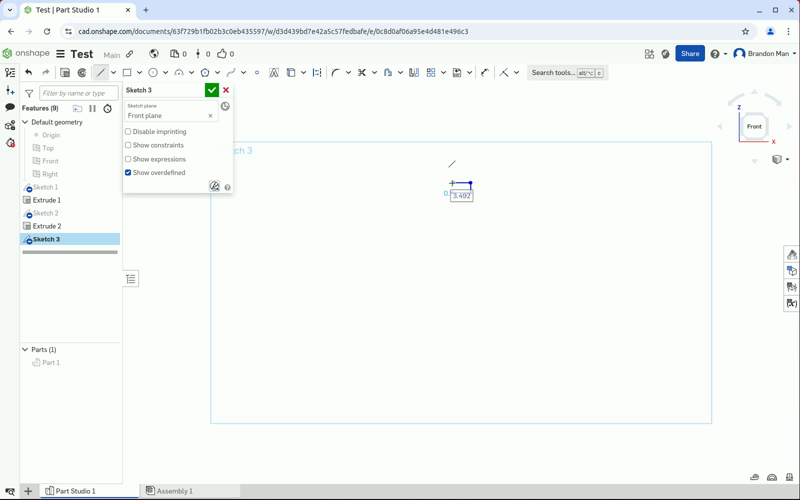
scroll(6)
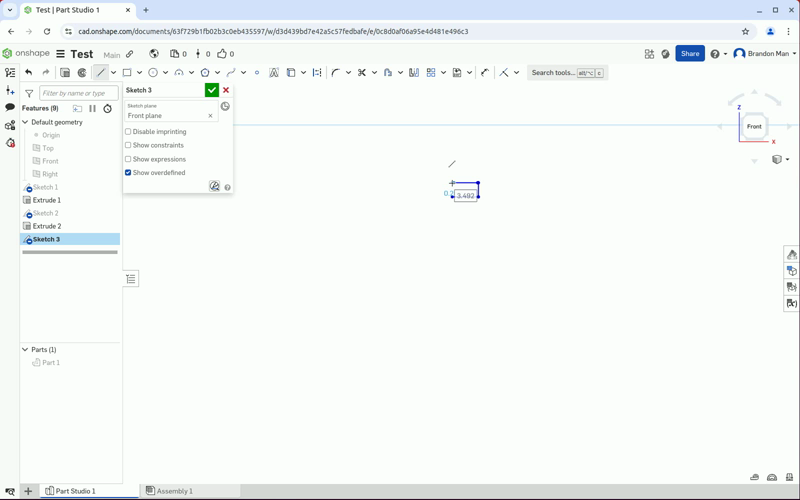
scroll(6)
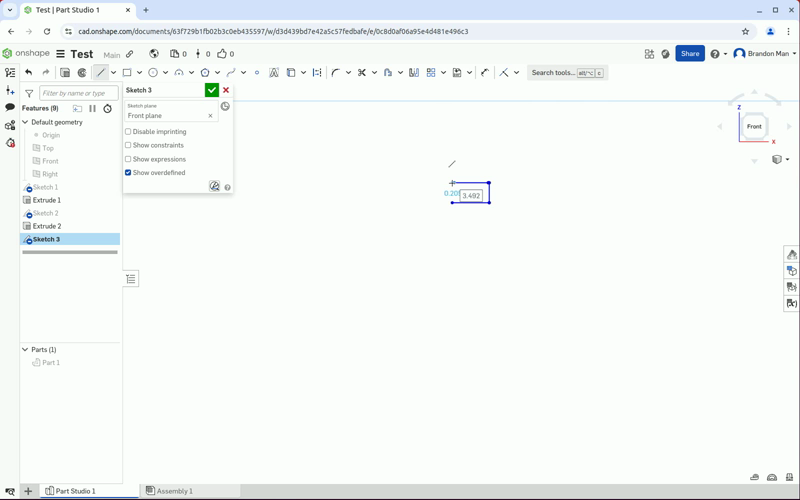
scroll(6)
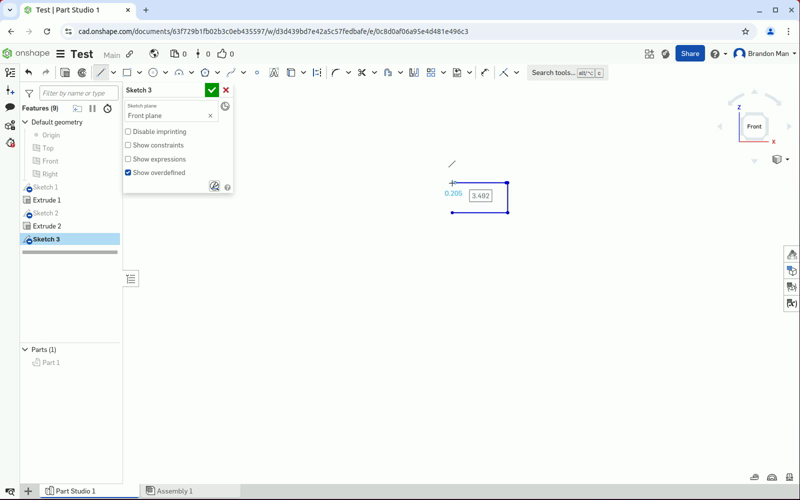
scroll(6)
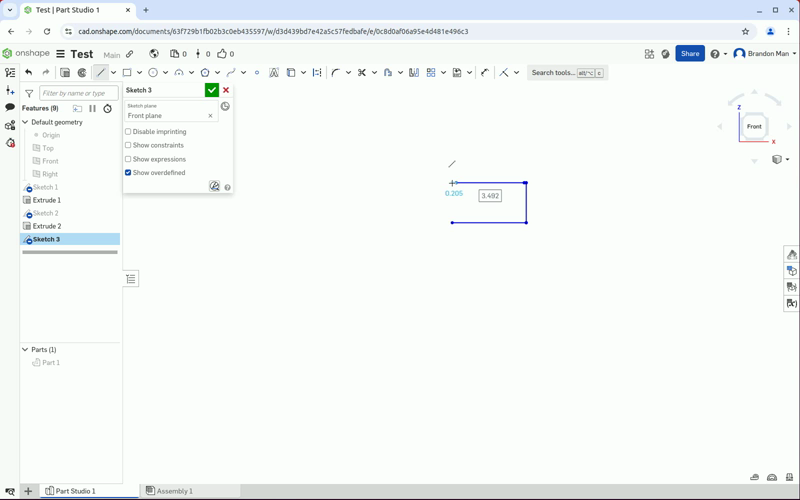
scroll(6)
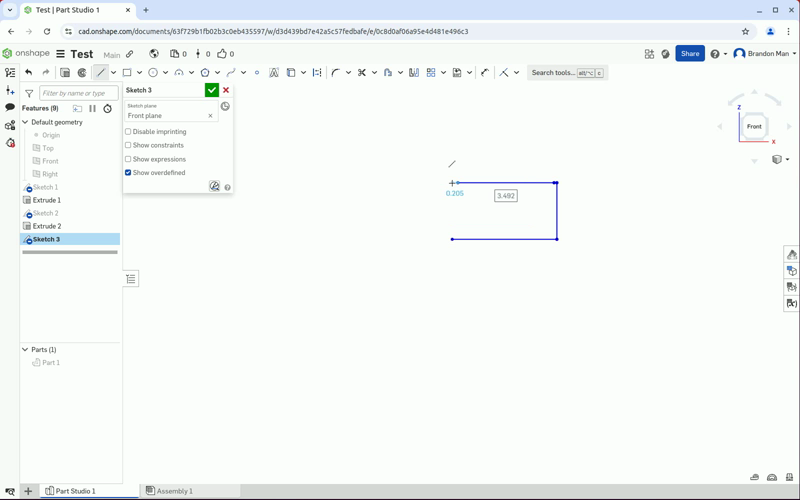
scroll(6)
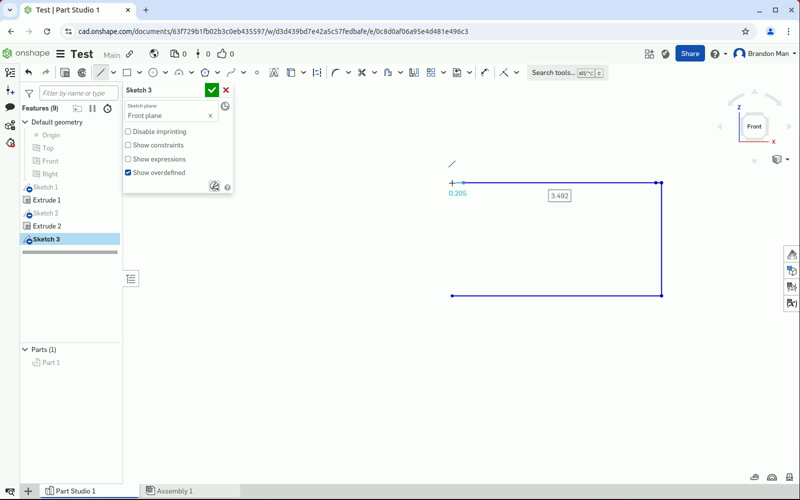
click(452, 182)
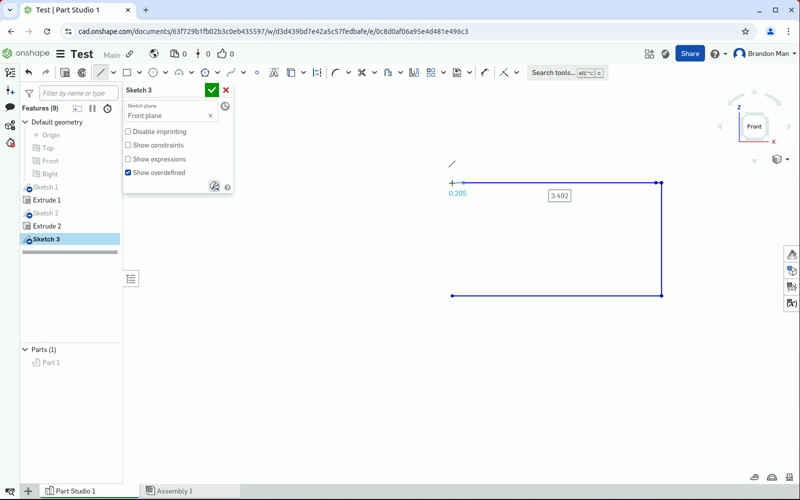
scroll(-6)
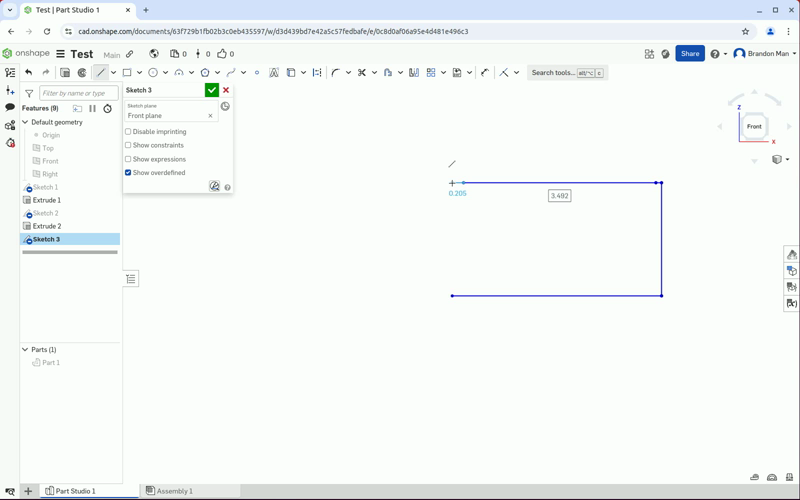
scroll(-6)
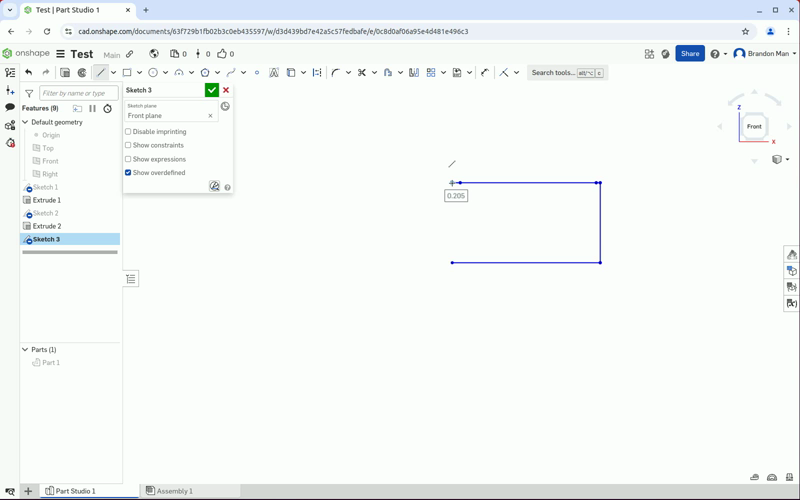
scroll(-6)
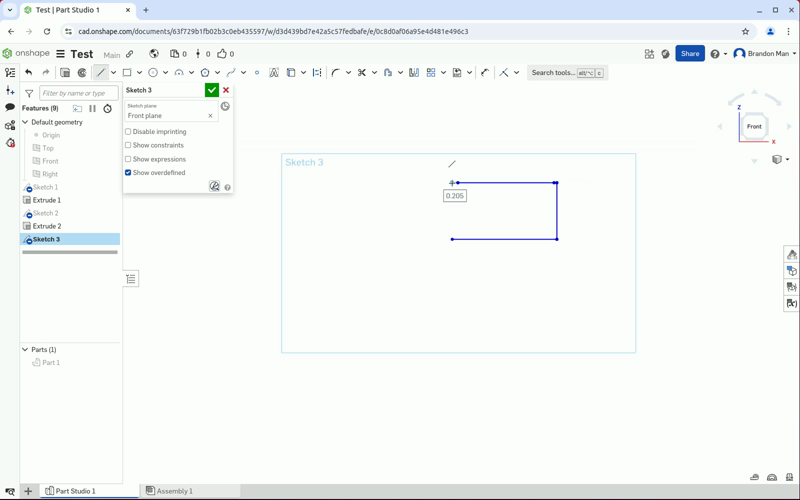
scroll(-6)
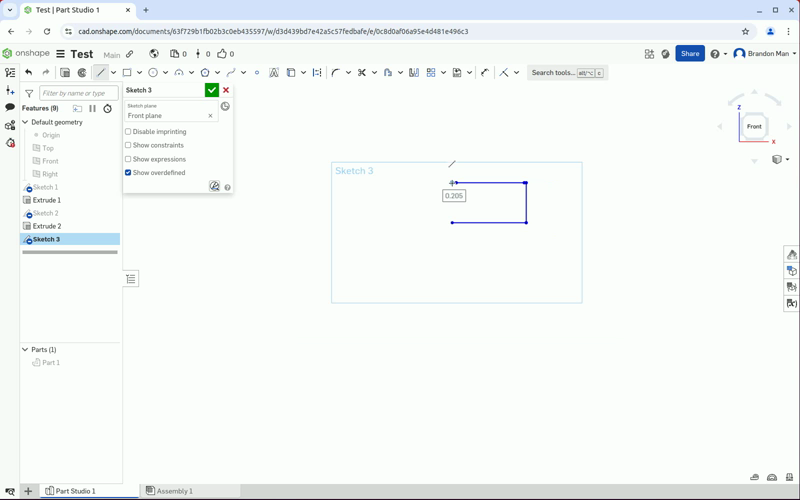
scroll(-6)
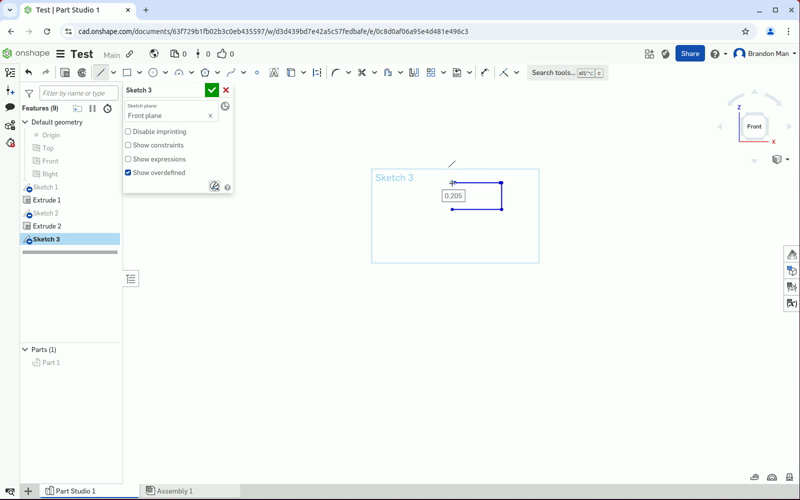
scroll(-6)
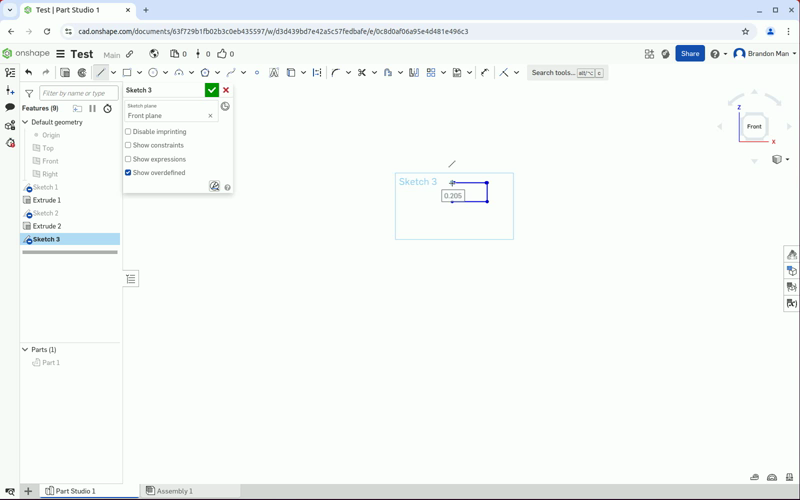
scroll(-6)
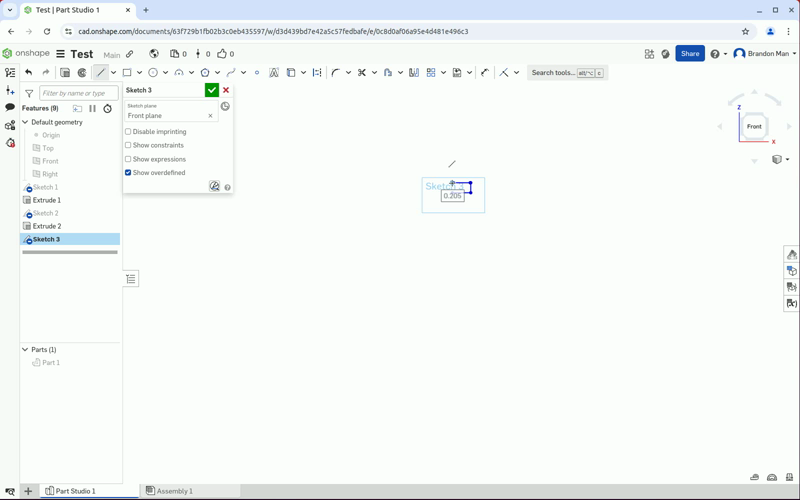
key_up(shift)
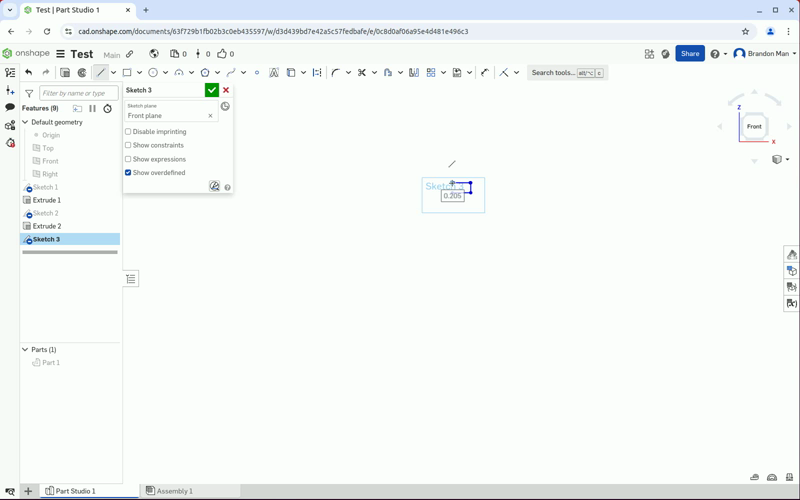
mouse_move(482, 182)
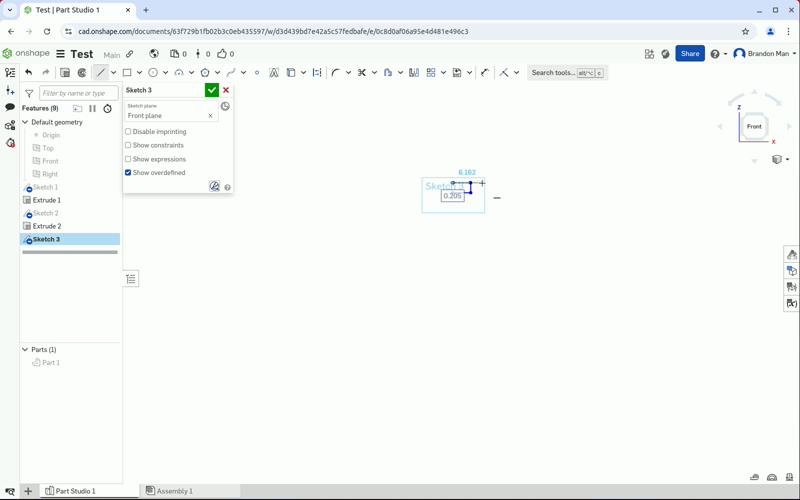
key_down(shift)
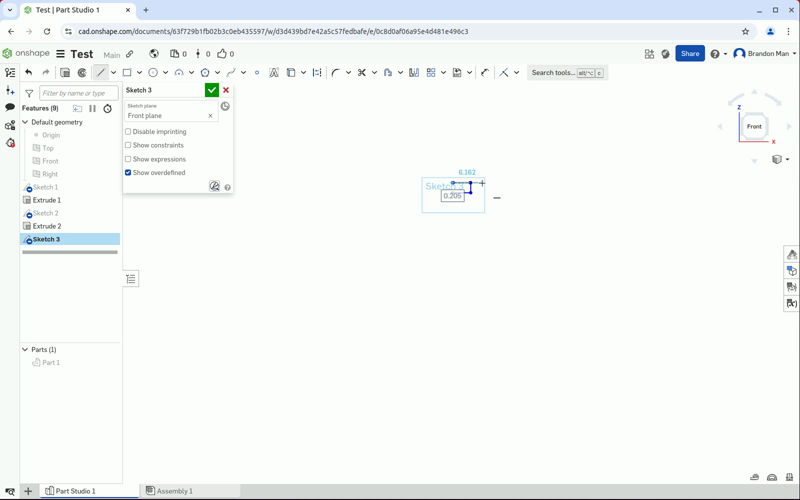
mouse_move(452, 192)
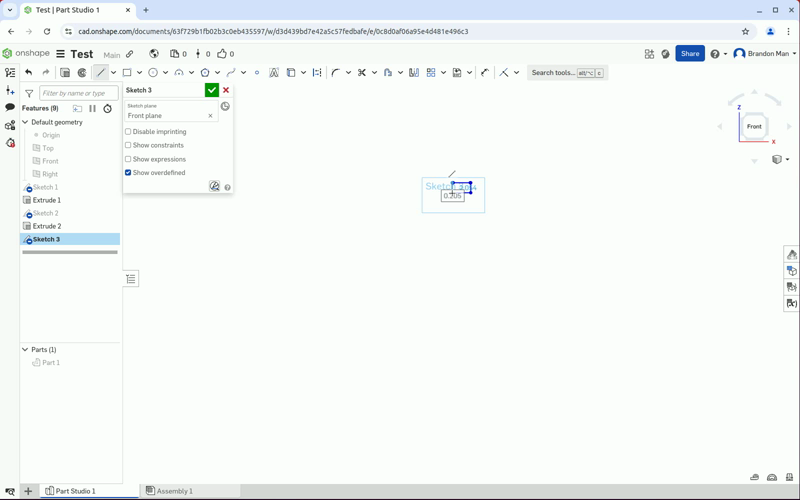
key_up(shift)
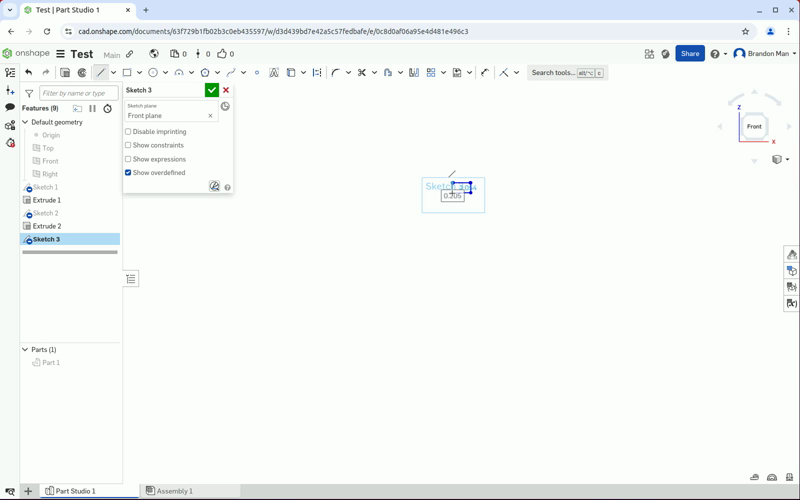
click(452, 192)
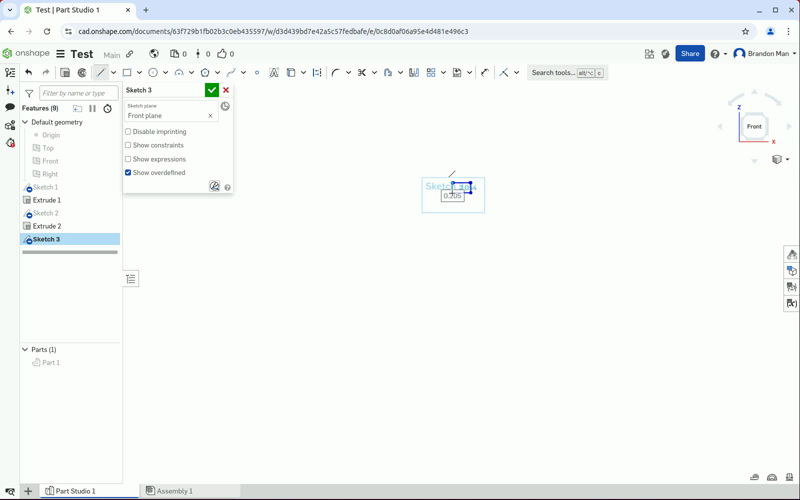
key(esc)
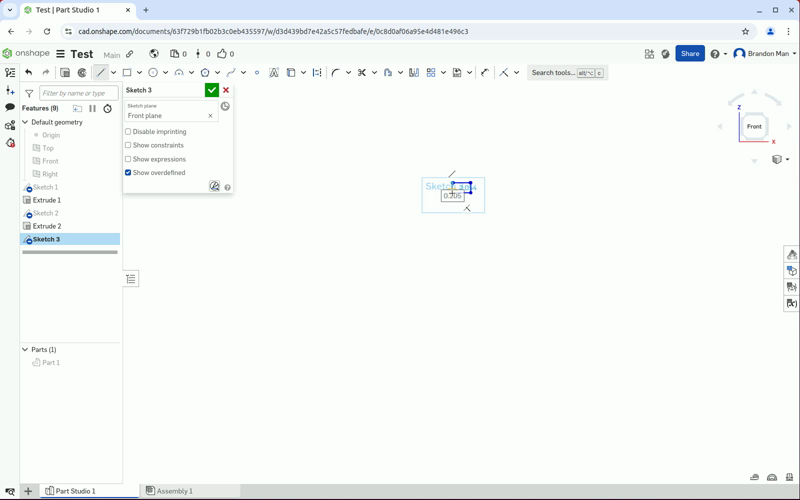
mouse_move(459, 191)
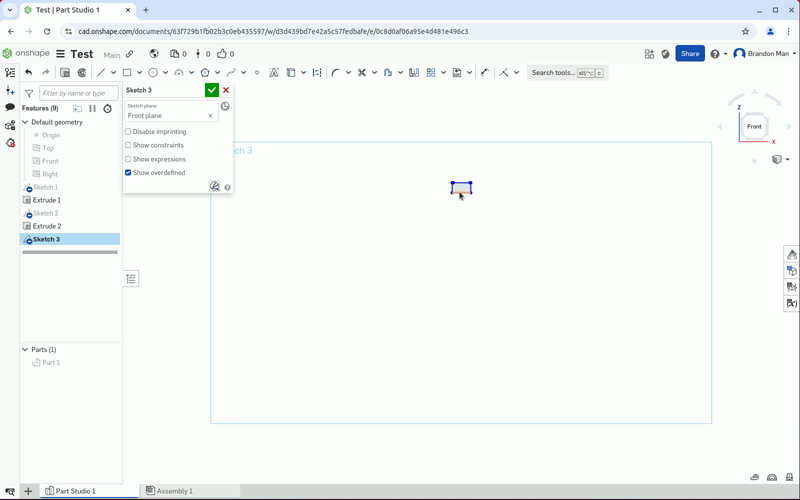
scroll(6)
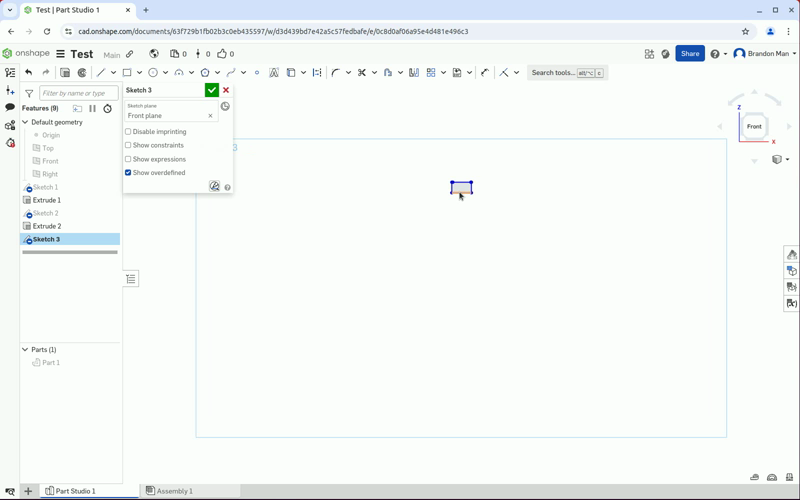
scroll(6)
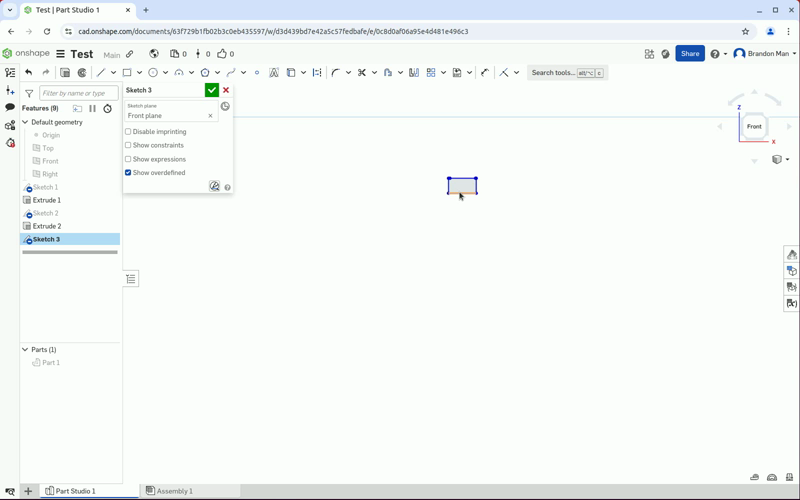
scroll(6)
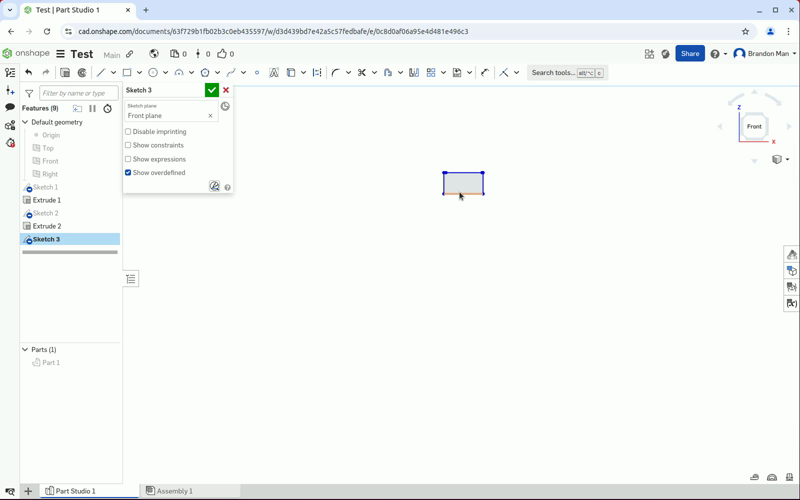
scroll(6)
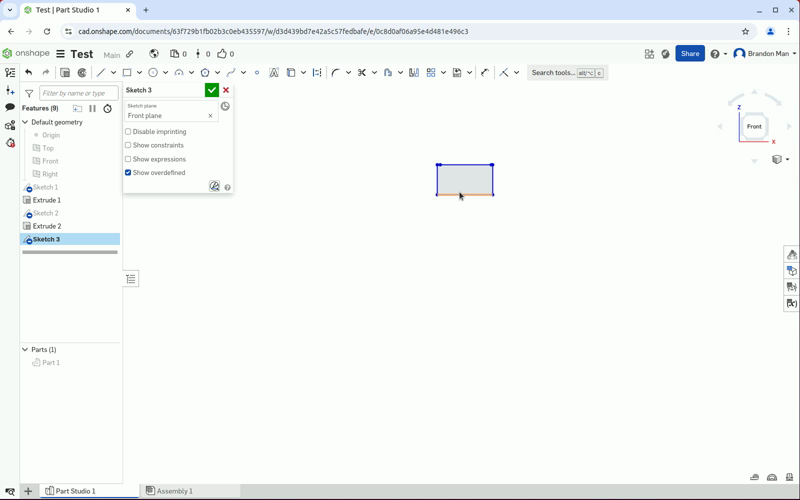
scroll(6)
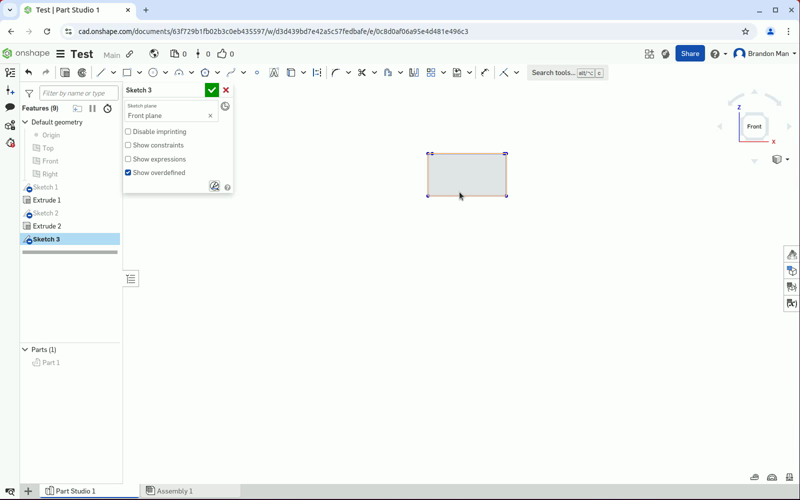
scroll(6)
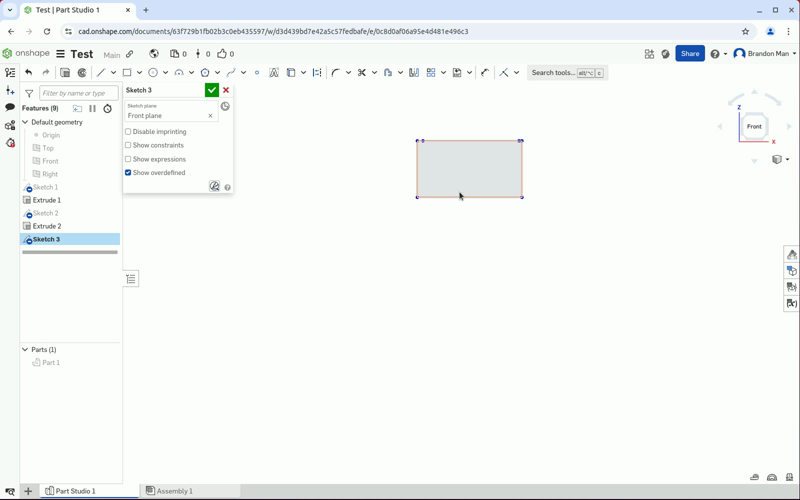
scroll(6)
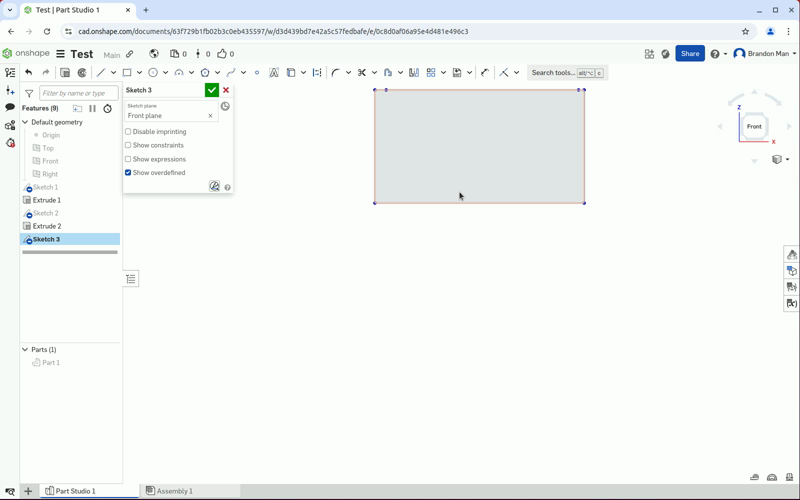
click(459, 191)
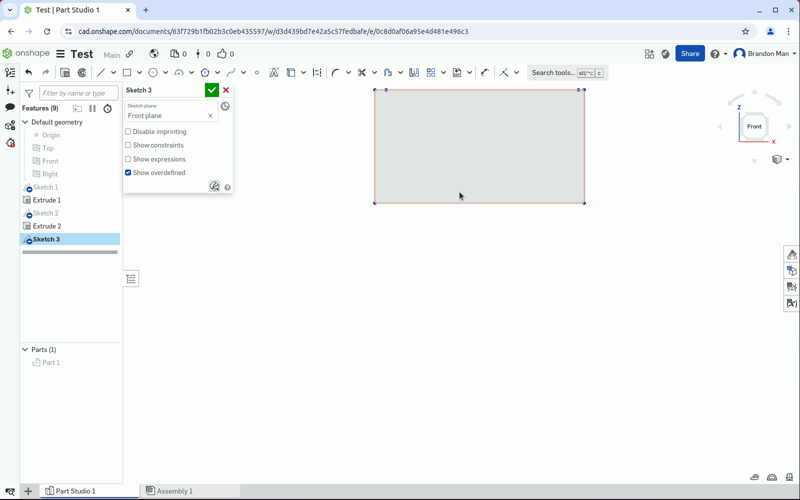
scroll(-6)
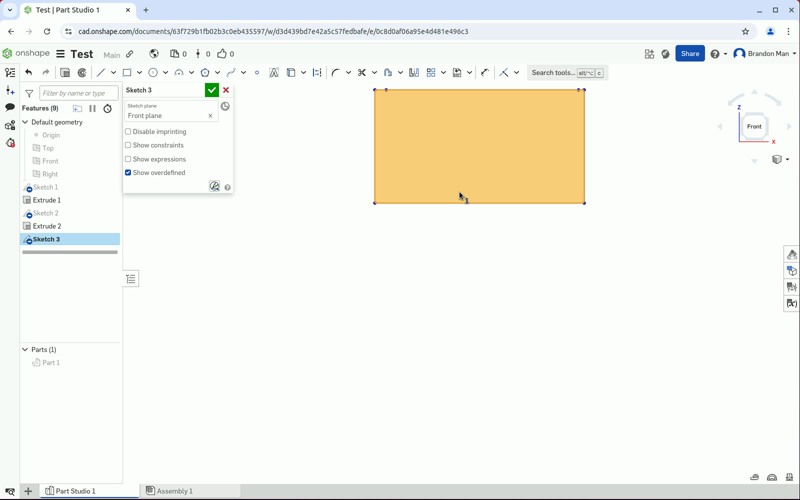
scroll(-6)
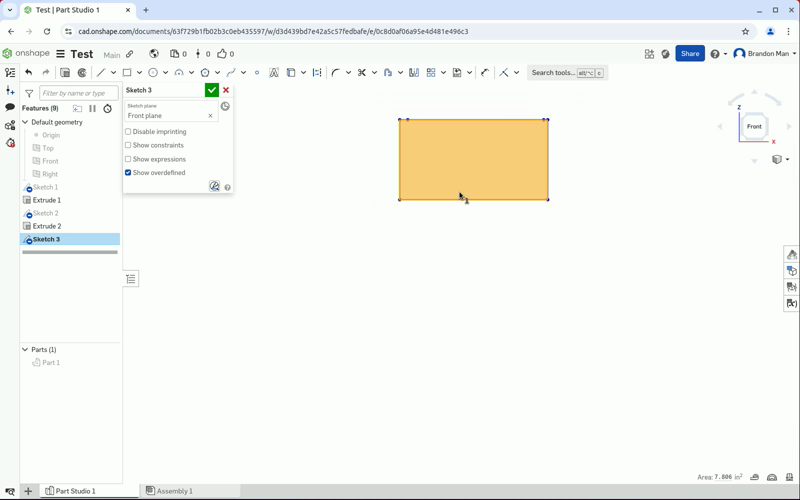
scroll(-6)
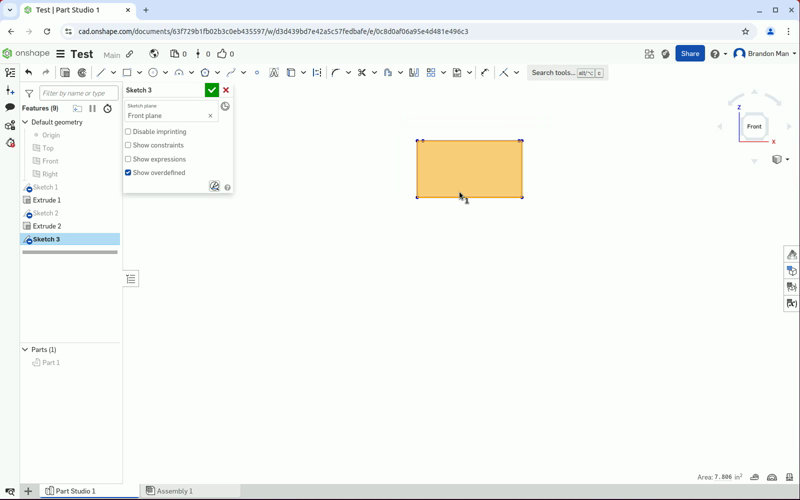
scroll(-6)
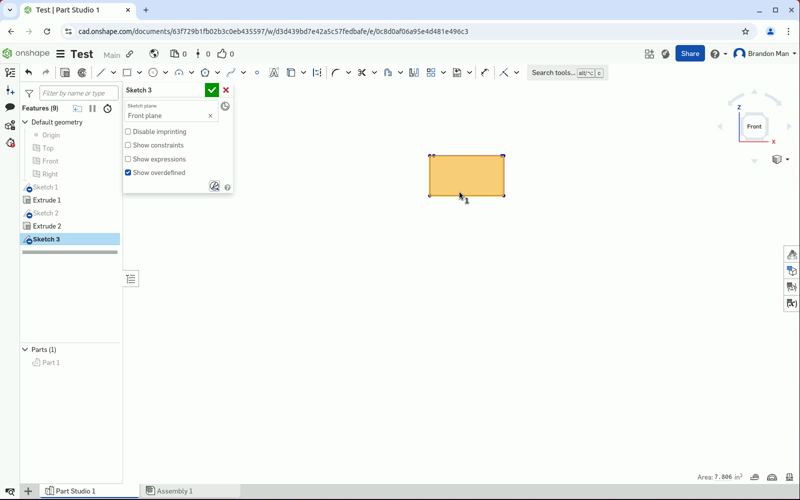
scroll(-6)
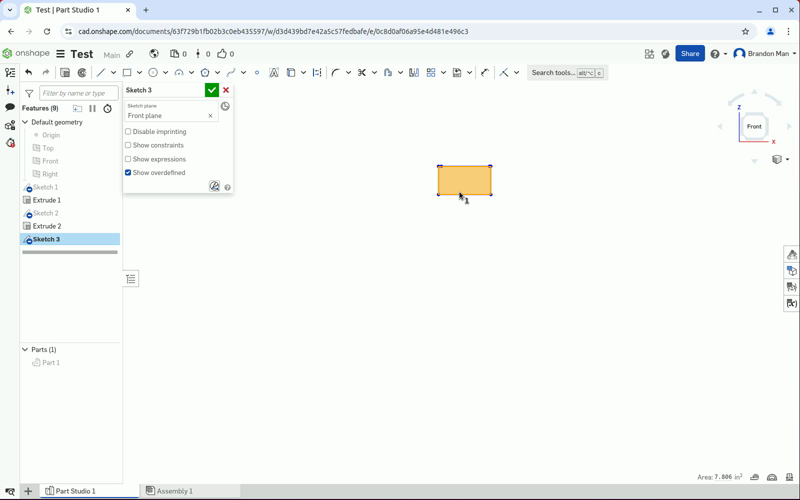
scroll(-6)
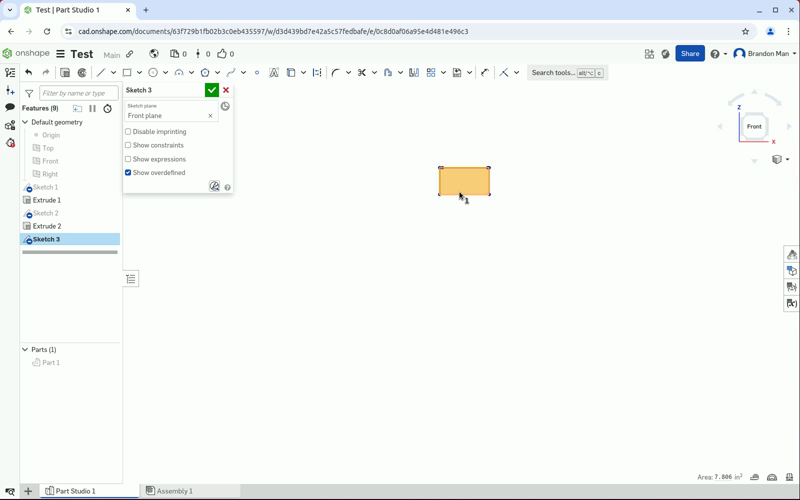
scroll(-6)
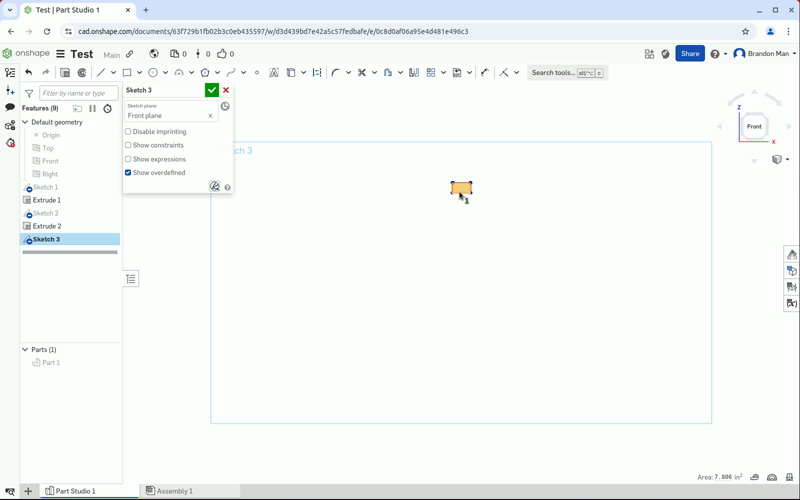
mouse_move(73, 352)
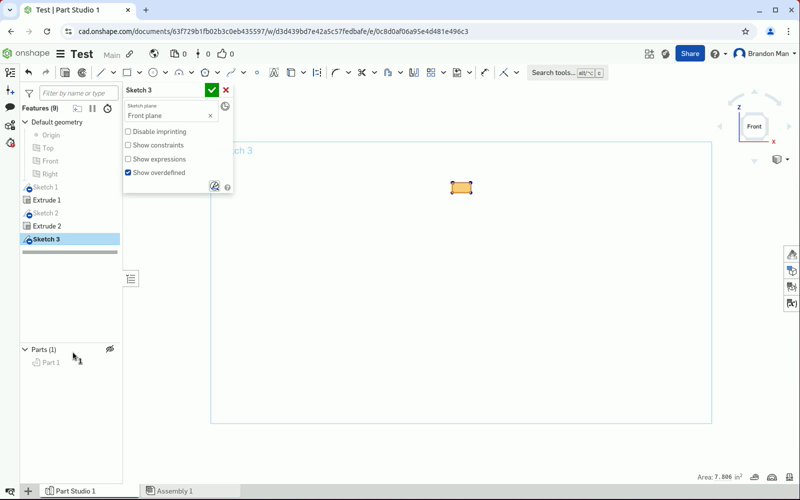
key(shift+y)
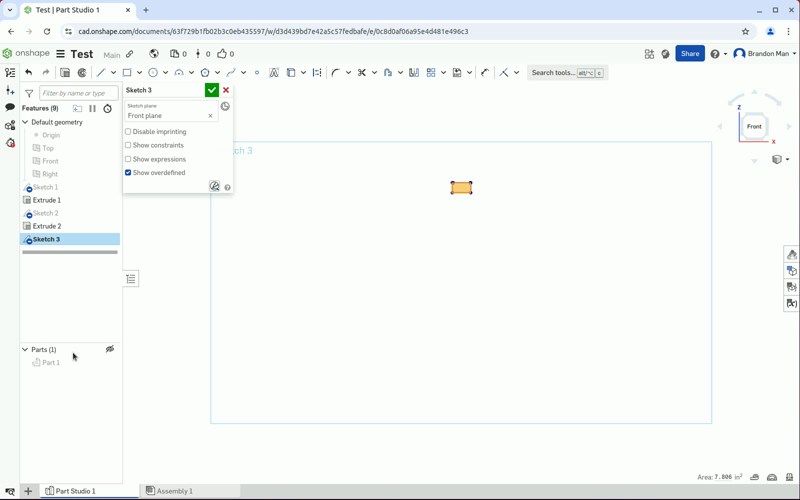
key(shift+e)
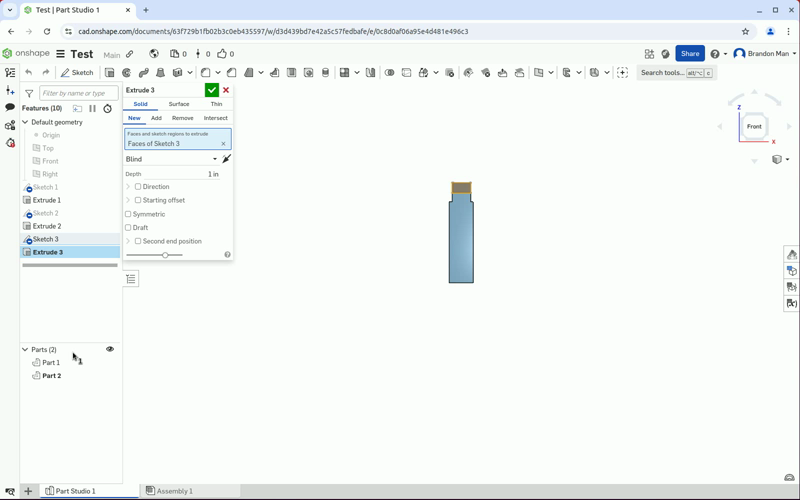
mouse_move(143, 106)
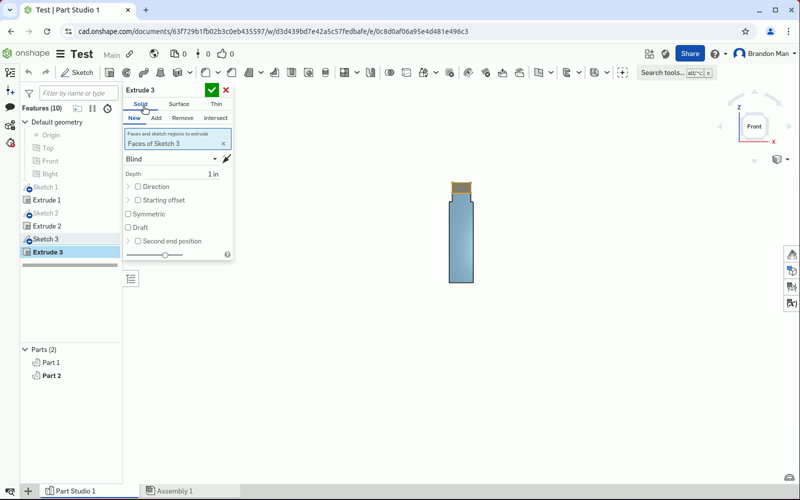
click(143, 106)
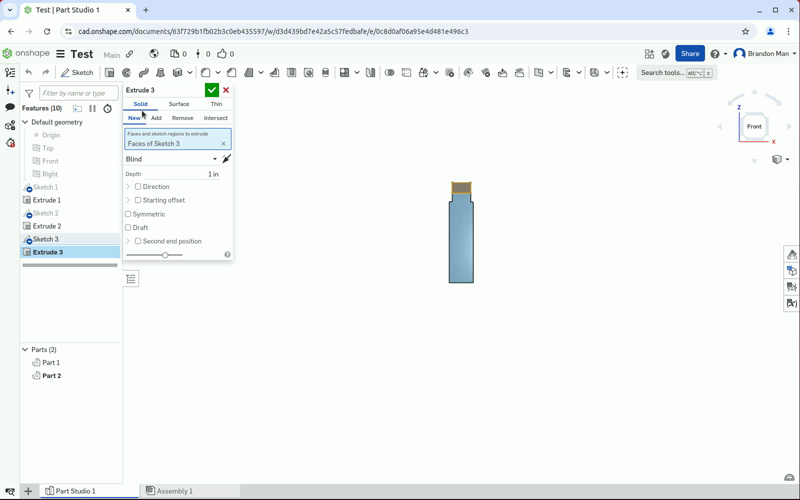
mouse_move(137, 120)
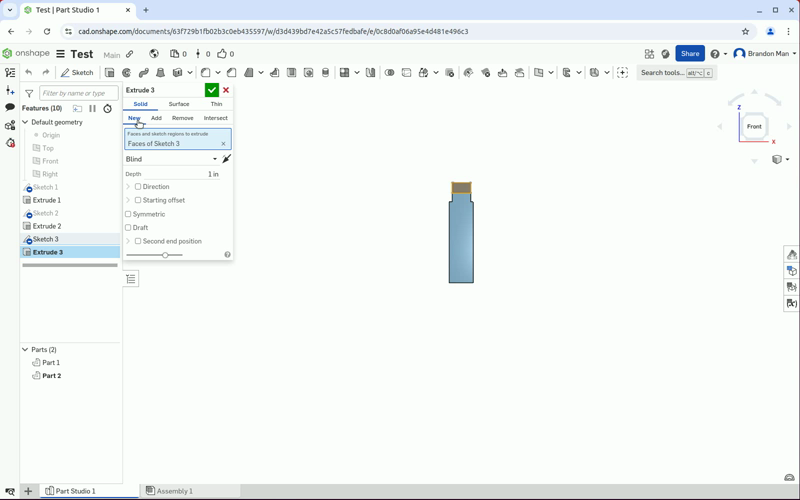
click(137, 120)
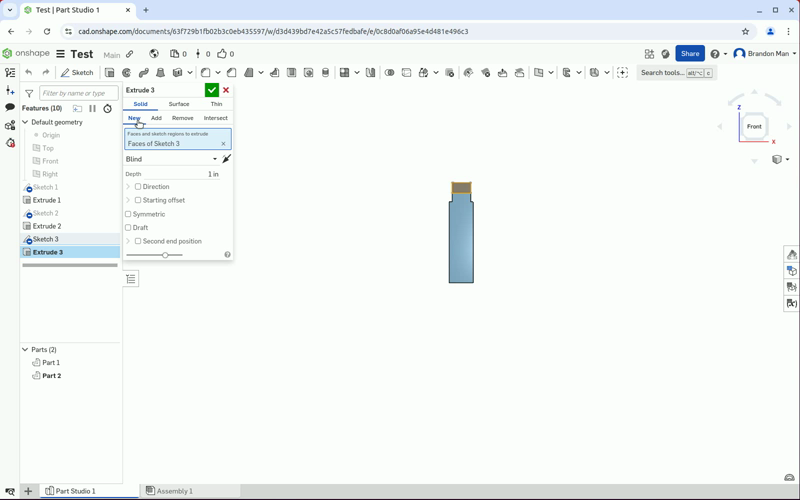
key(tab, 4)
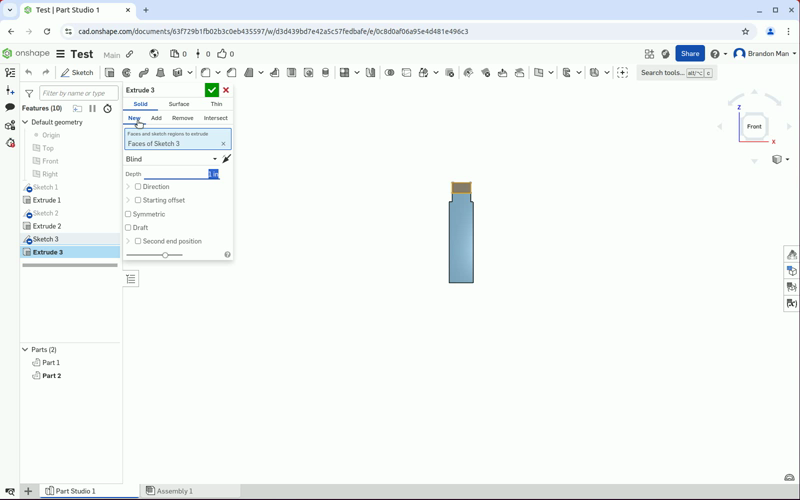
text(-0.481)
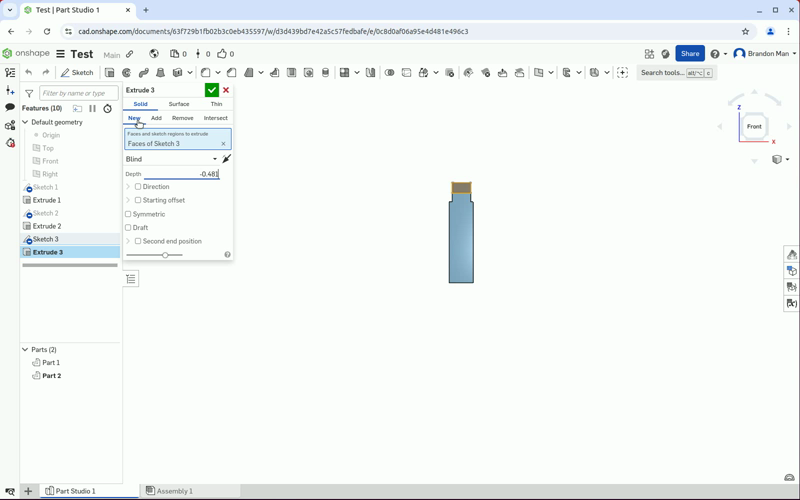
key(enter)
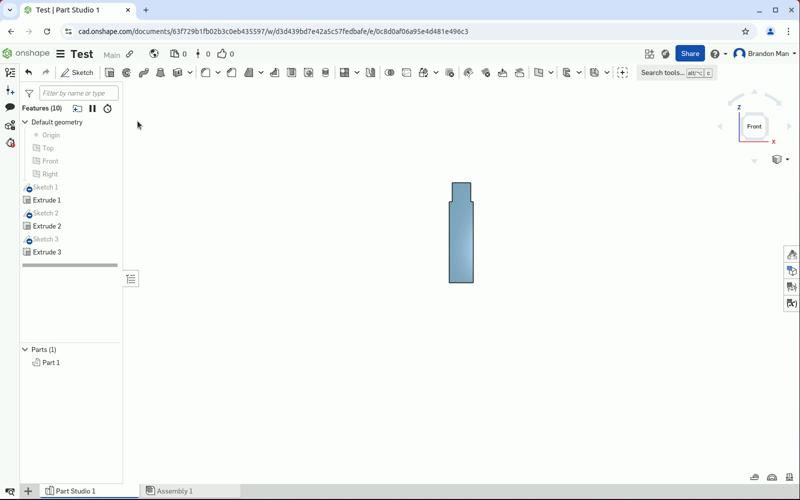
key(shift+h)
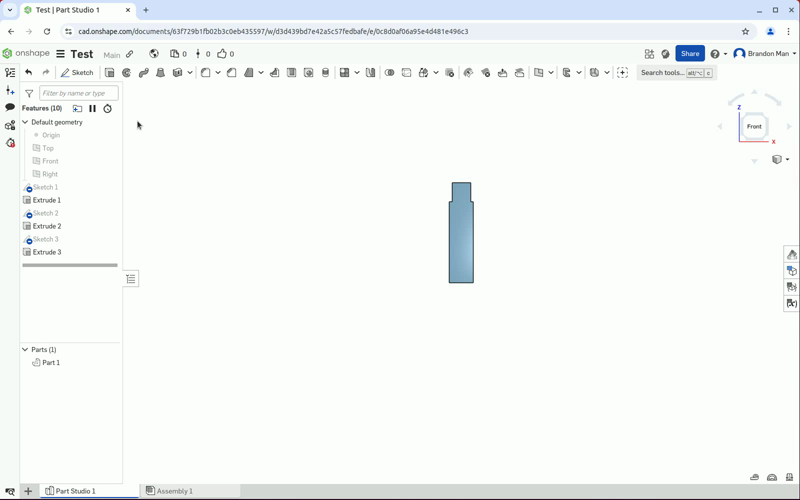
key(shift+h)
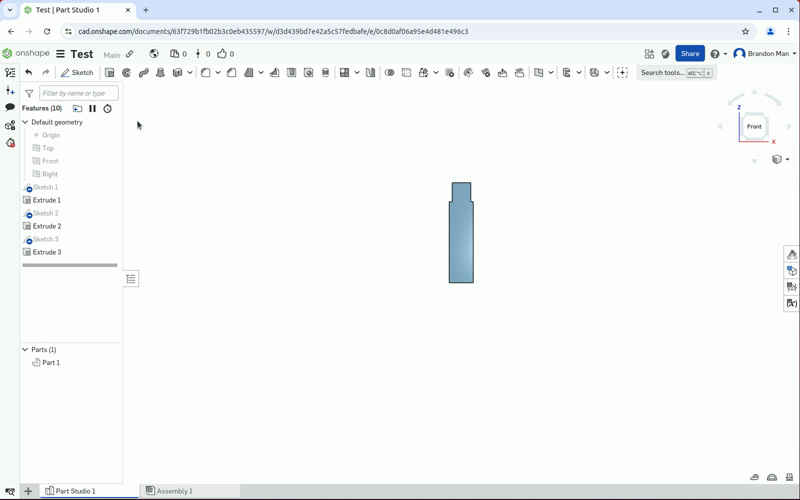
mouse_move(73, 189)
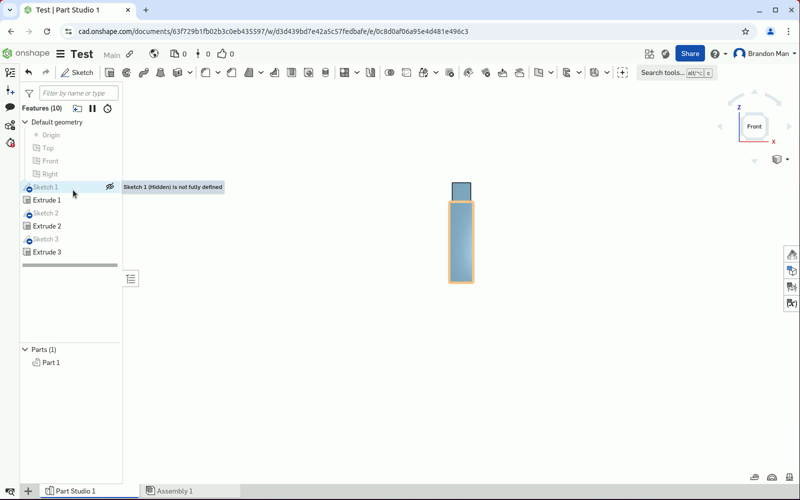
click(73, 189)
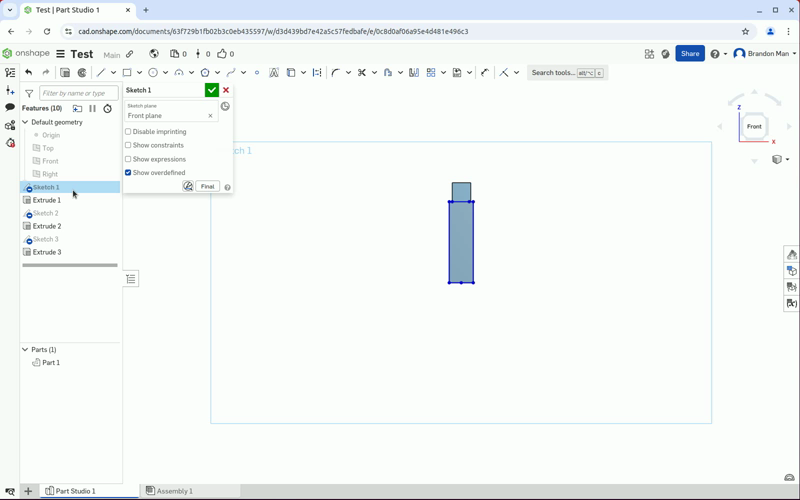
mouse_move(229, 92)
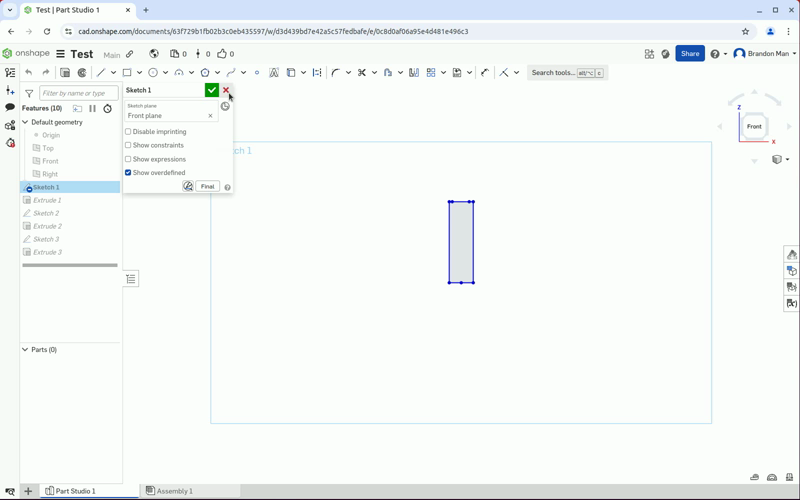
click(229, 92)
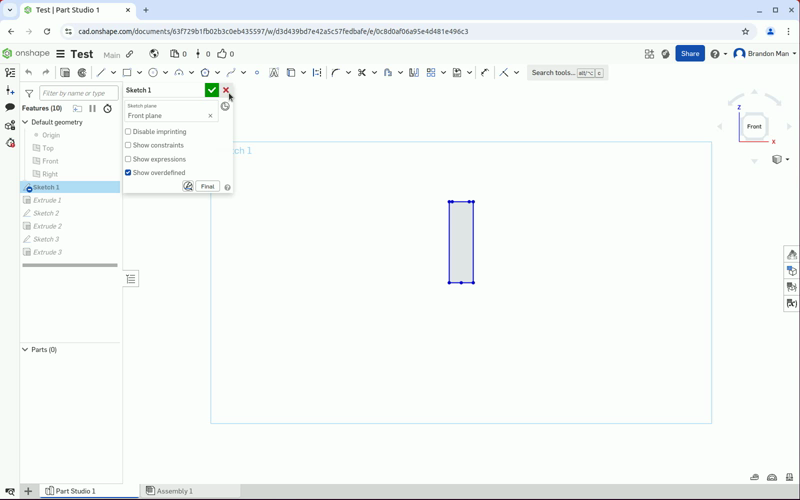
key(shift+s)
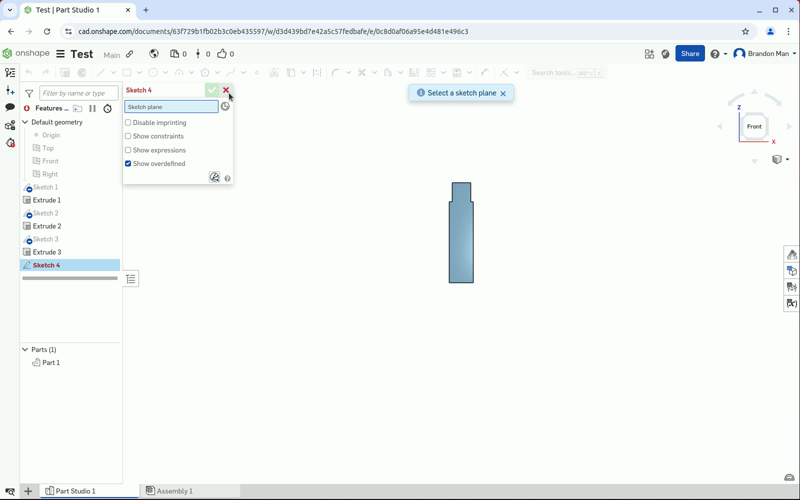
mouse_move(73, 163)
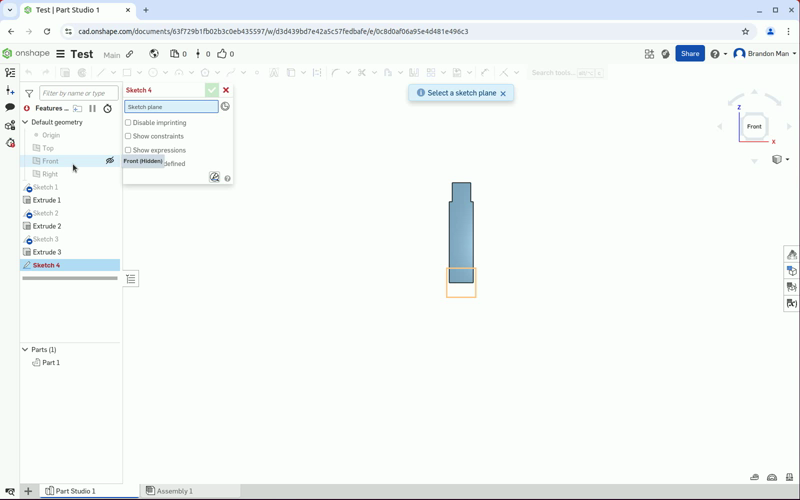
click(73, 163)
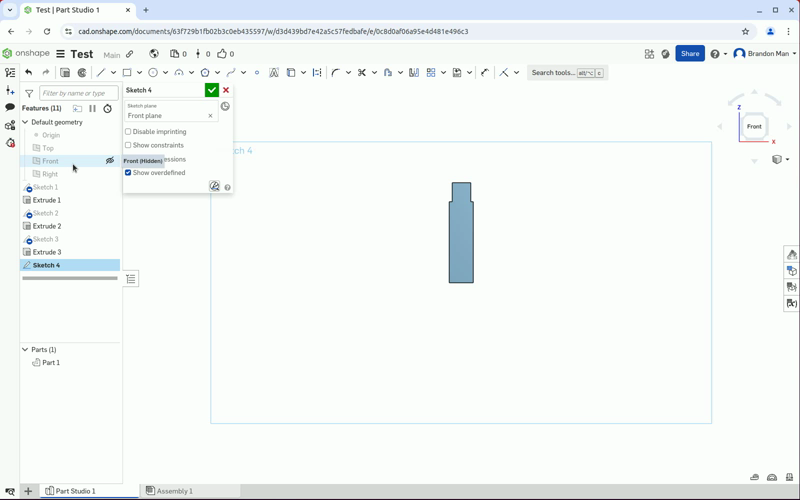
mouse_move(73, 352)
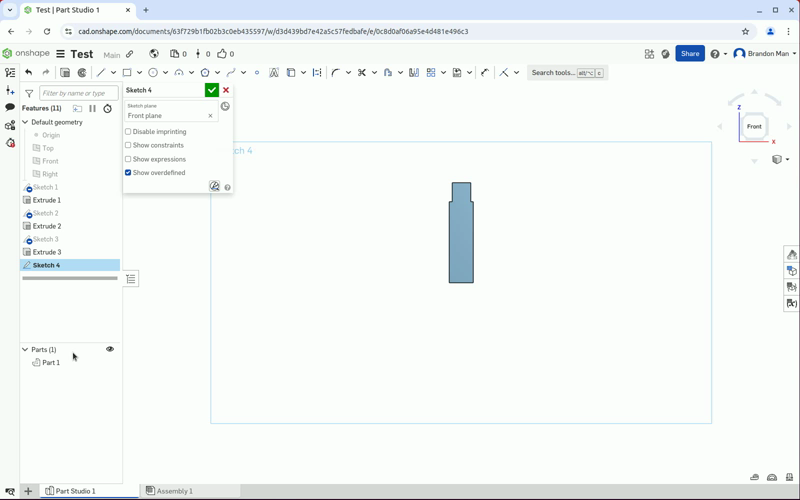
key(y)
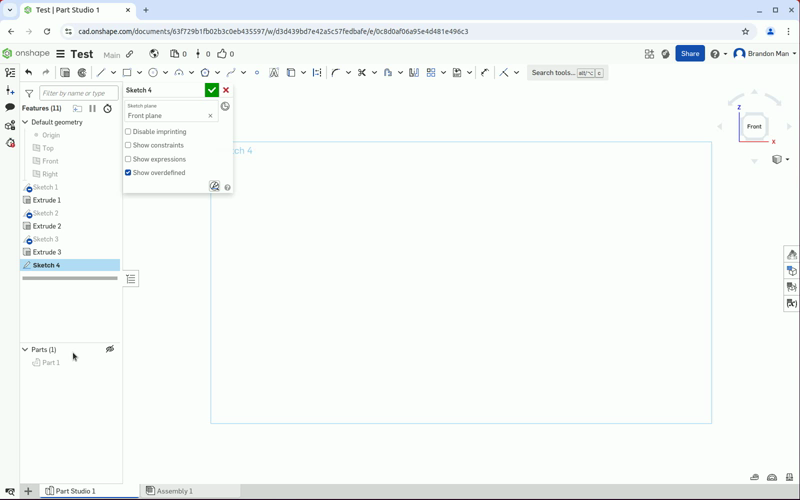
key(l)
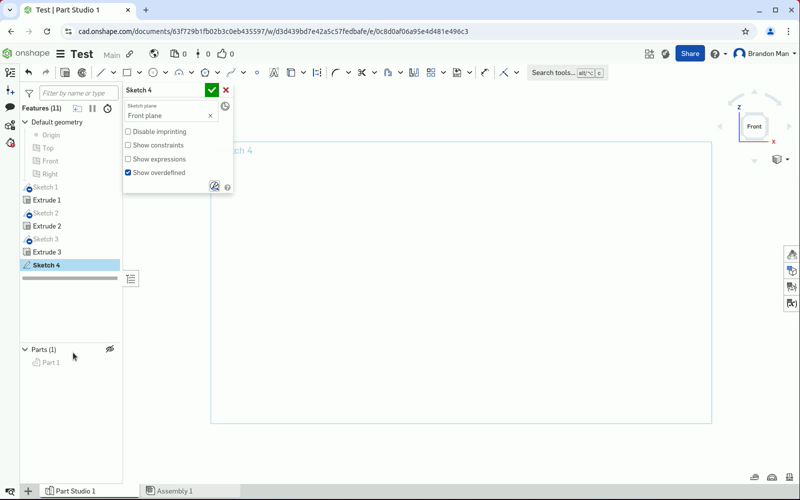
key_down(shift)
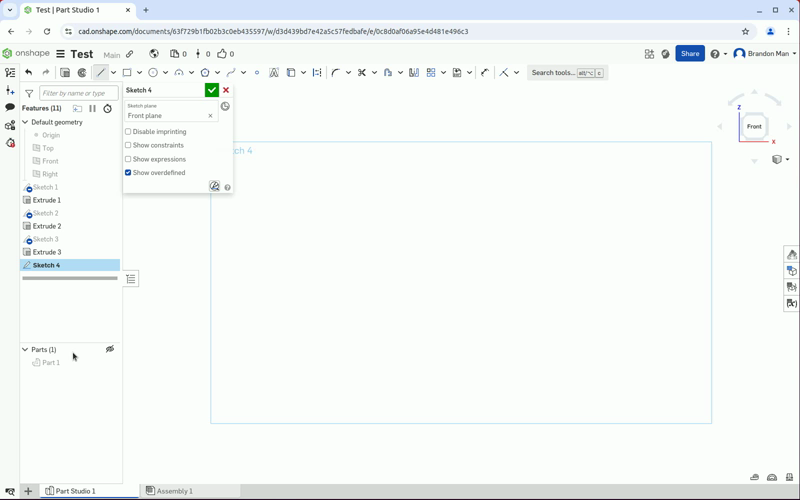
mouse_move(452, 183)
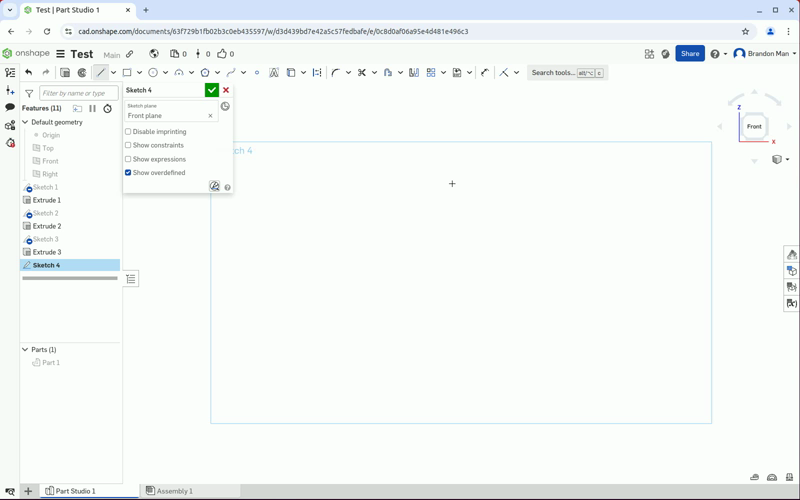
click(452, 183)
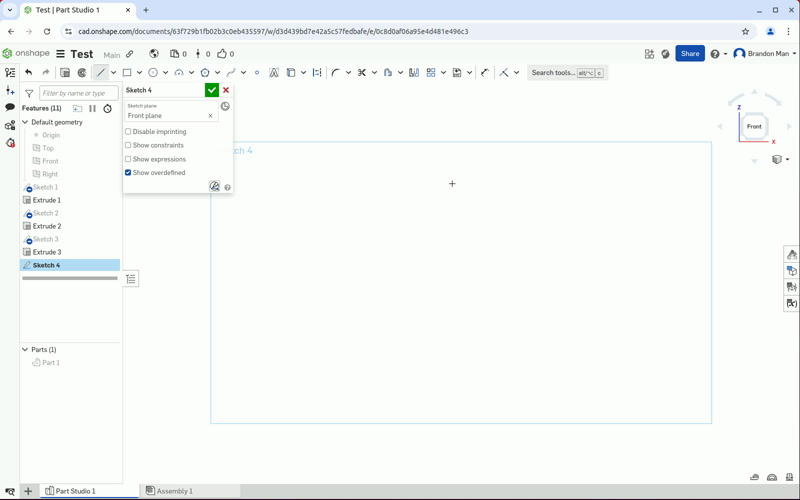
key_up(shift)
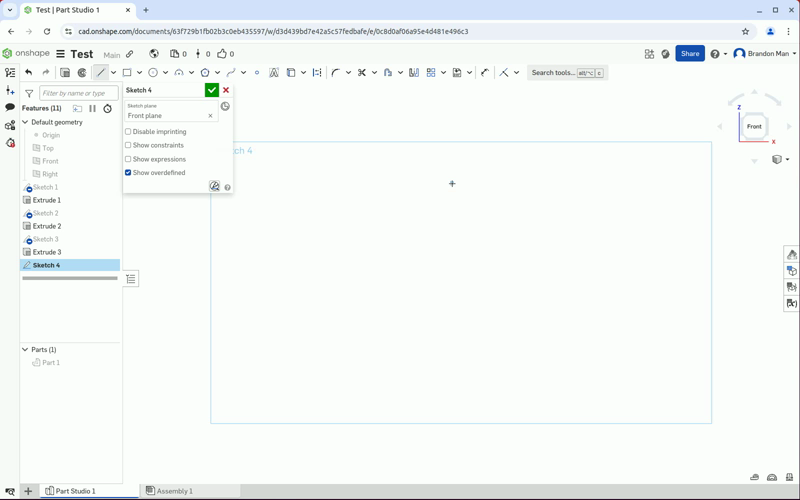
key_down(shift)
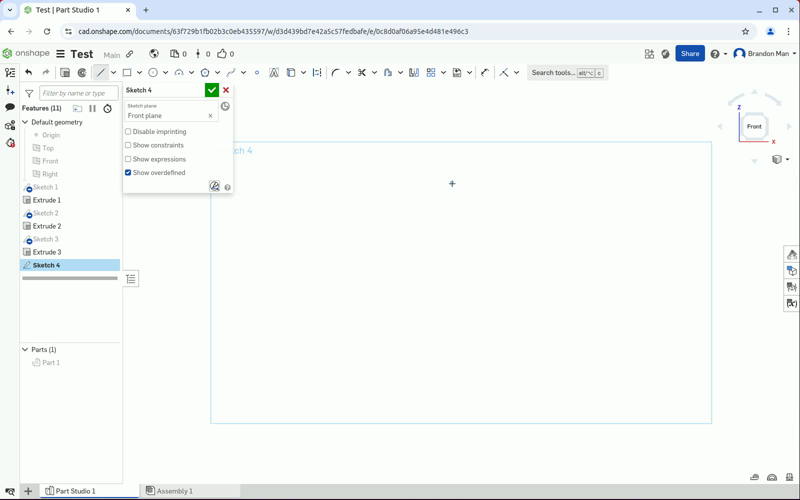
mouse_move(482, 183)
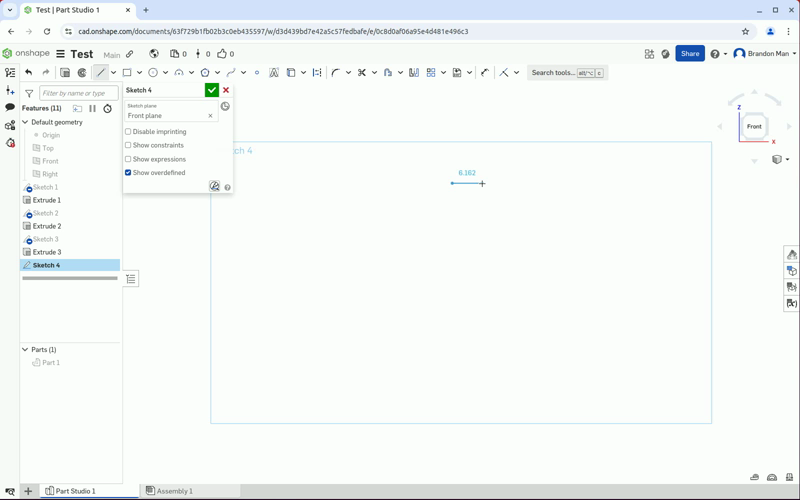
mouse_move(469, 183)
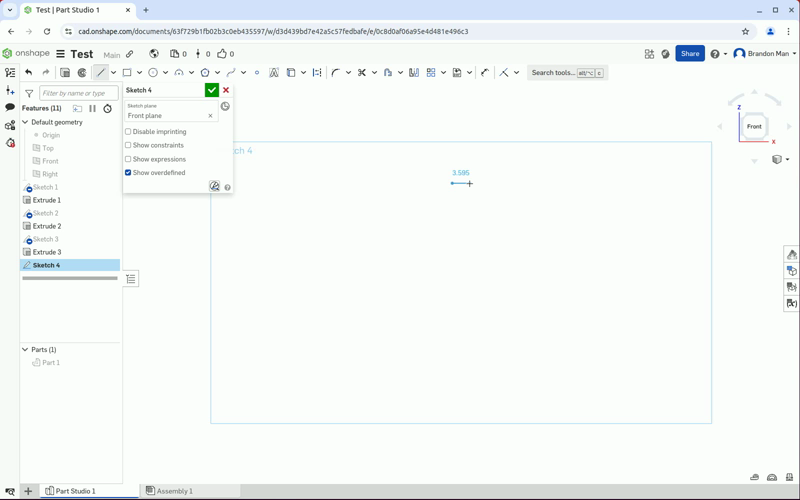
click(469, 183)
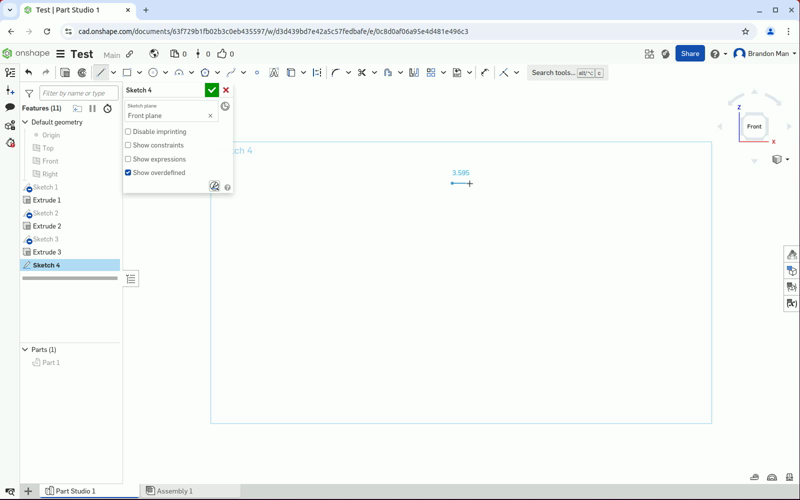
key_up(shift)
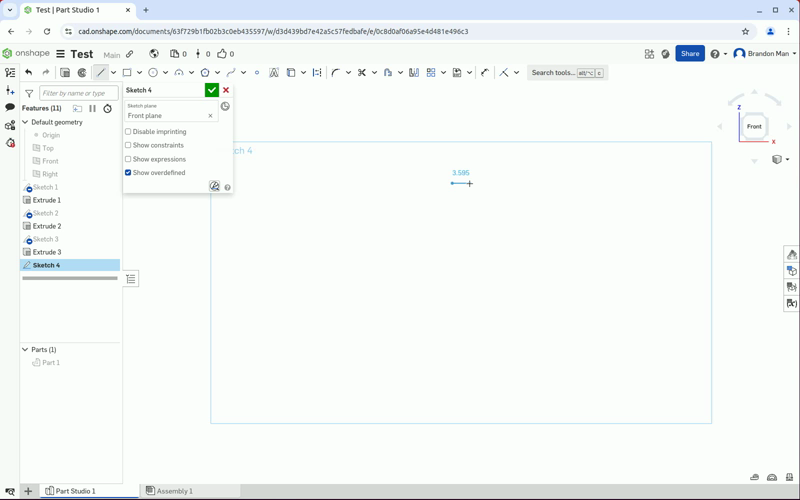
key_down(shift)
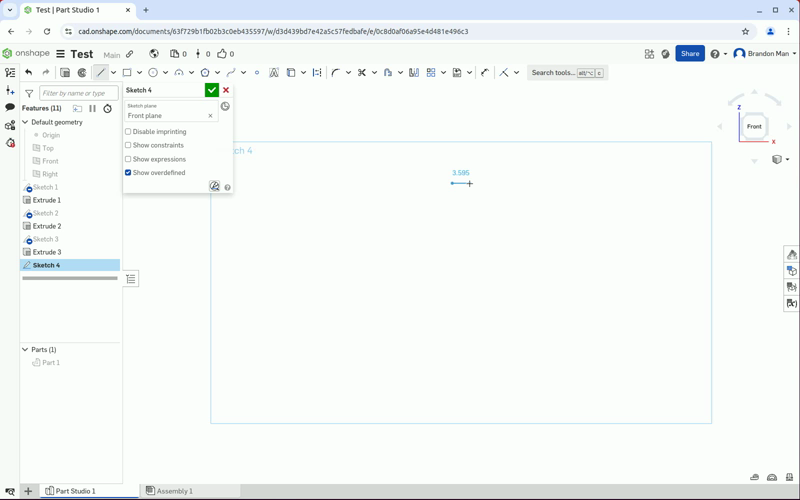
mouse_move(499, 183)
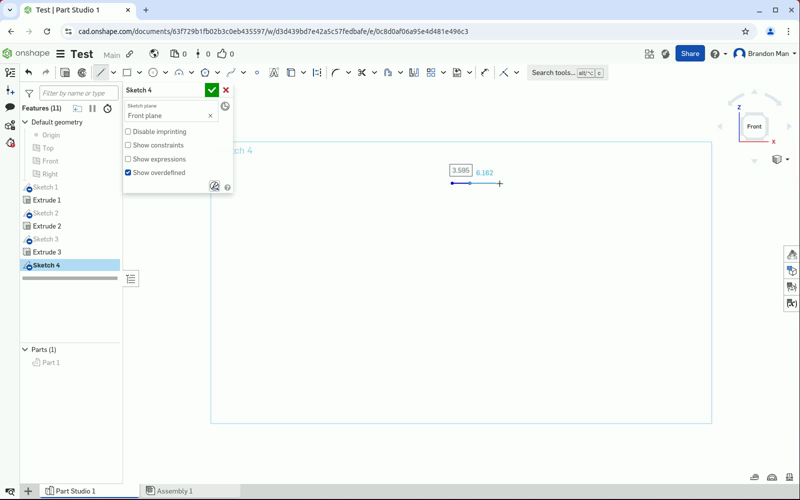
mouse_move(469, 168)
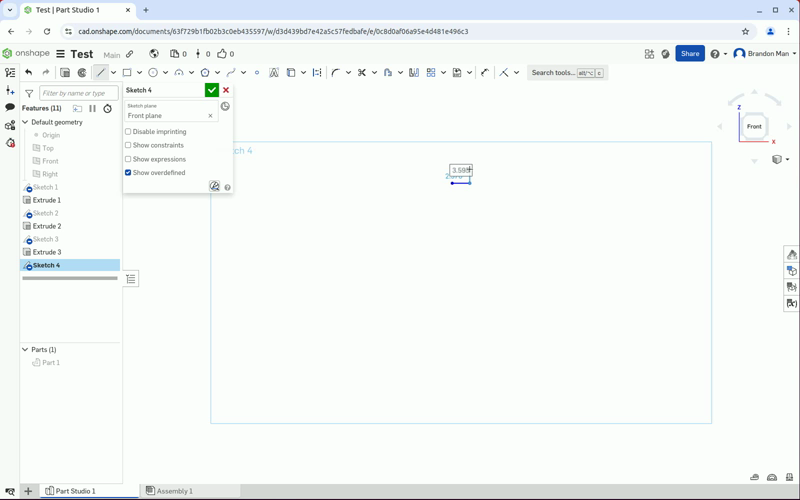
click(469, 168)
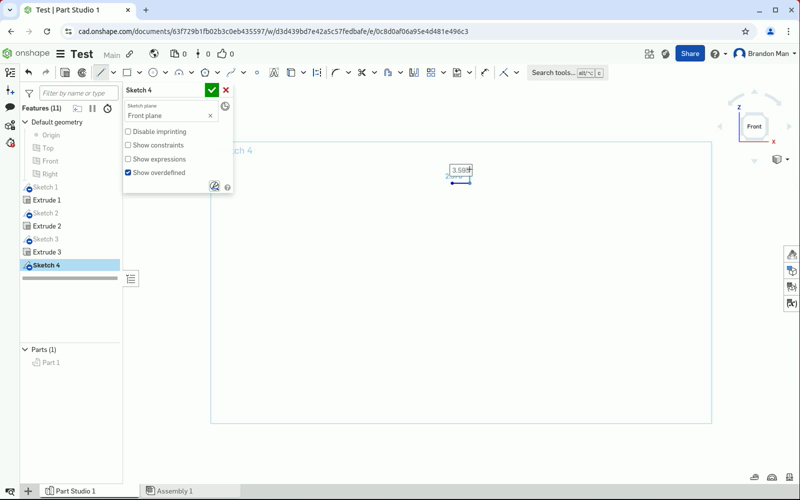
key_up(shift)
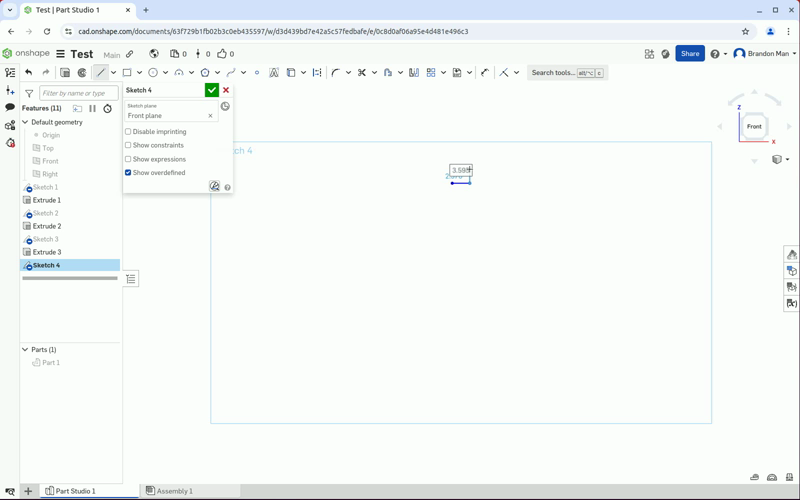
key_down(shift)
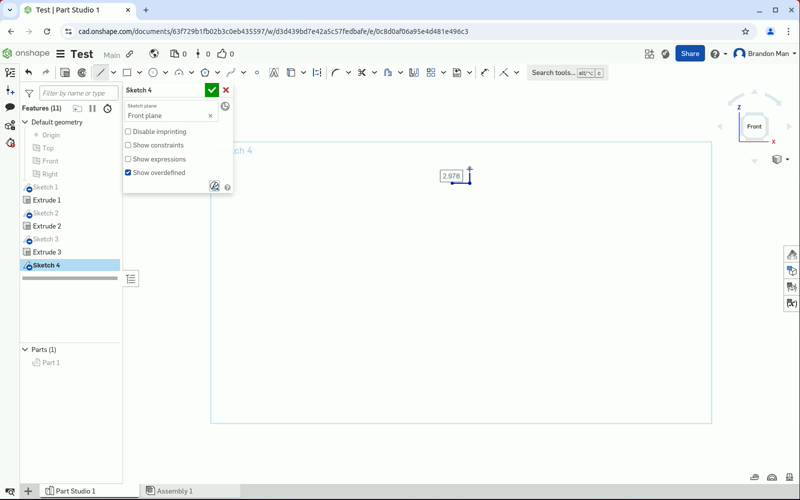
mouse_move(499, 168)
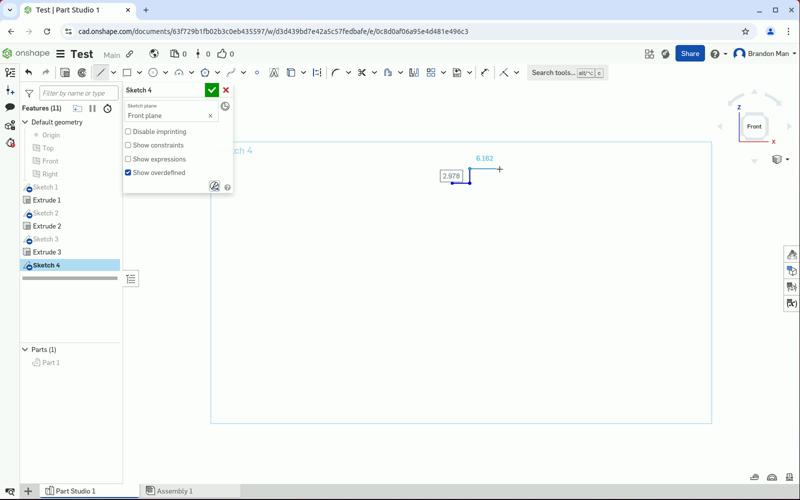
mouse_move(452, 168)
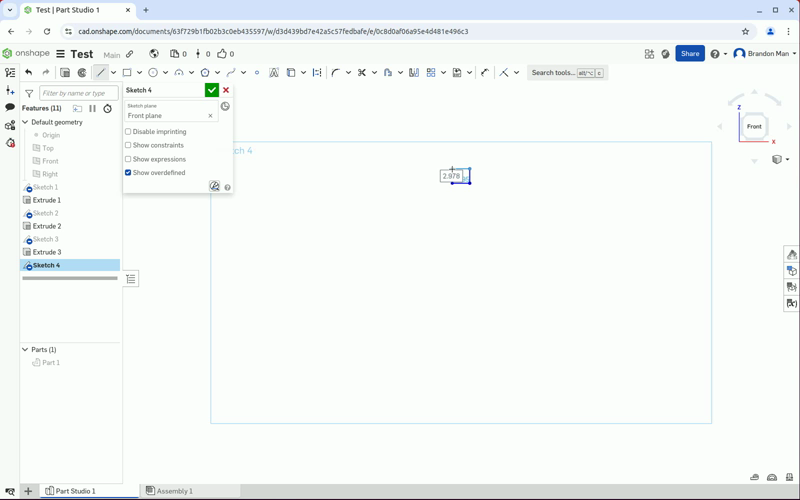
click(452, 168)
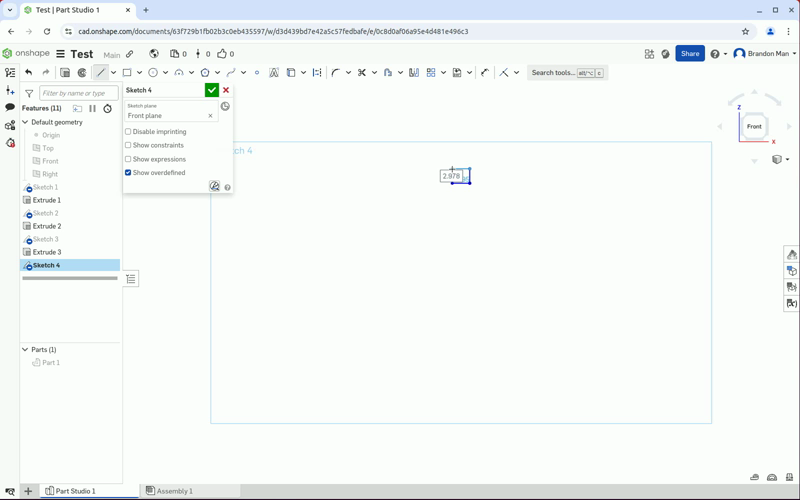
key_up(shift)
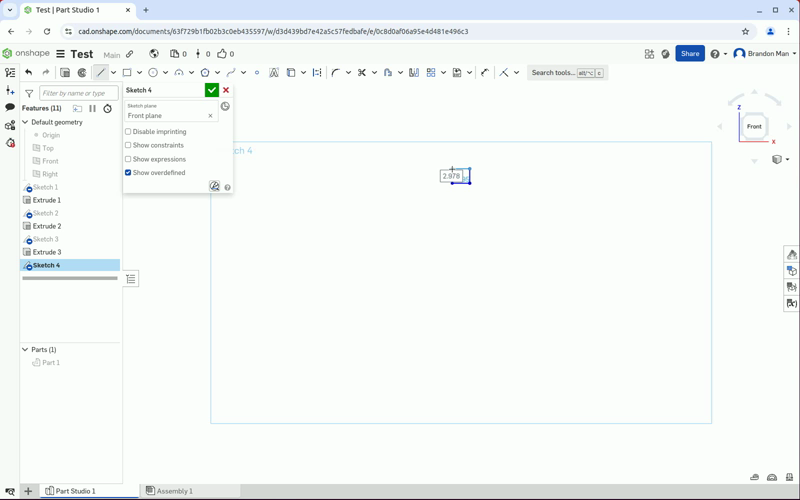
mouse_move(482, 168)
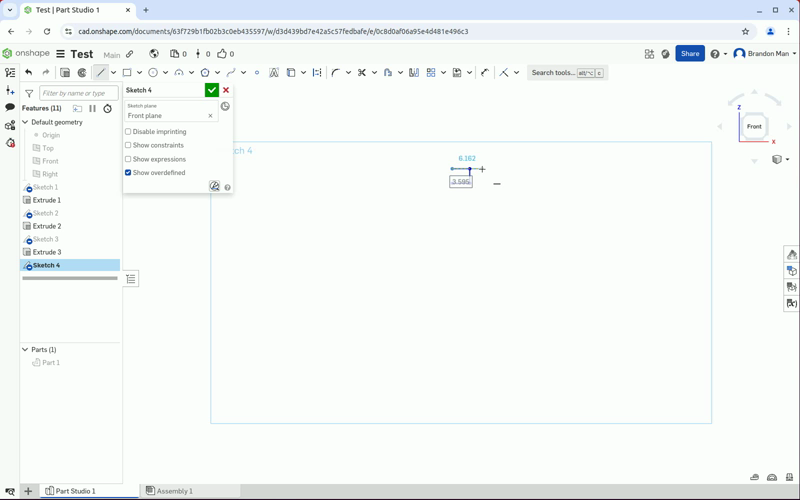
key_down(shift)
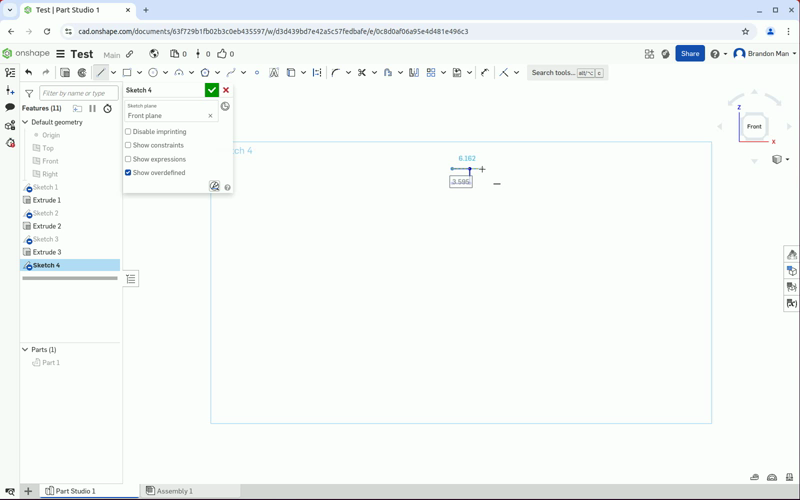
mouse_move(452, 183)
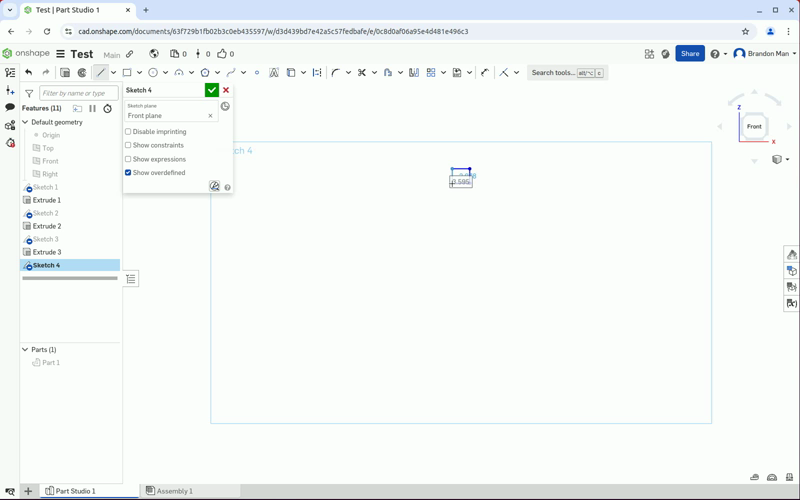
key_up(shift)
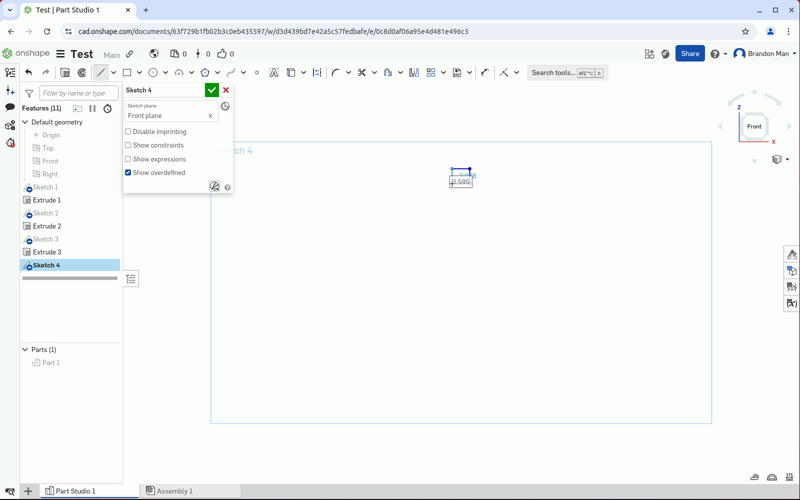
click(452, 183)
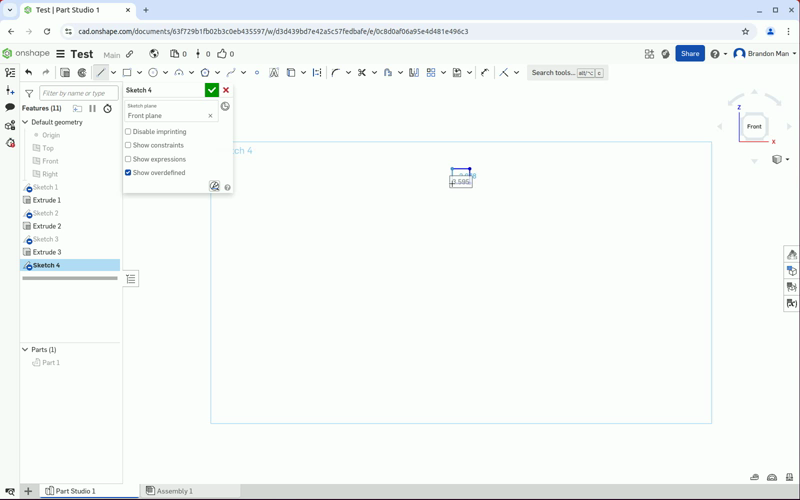
key(esc)
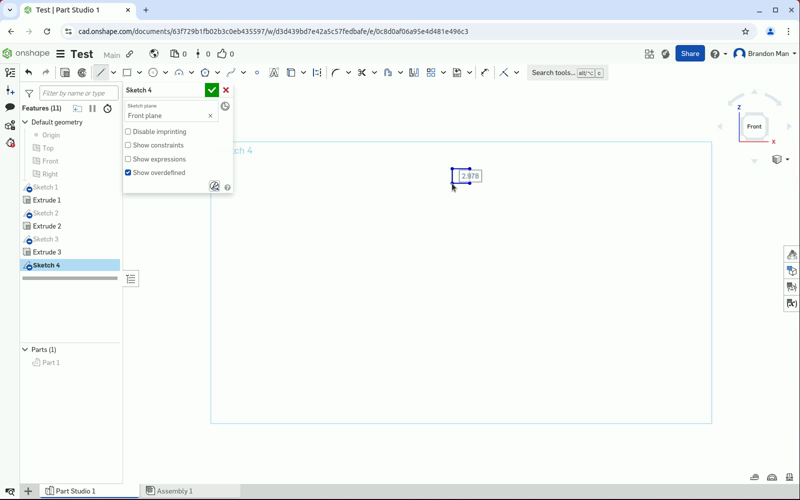
mouse_move(458, 178)
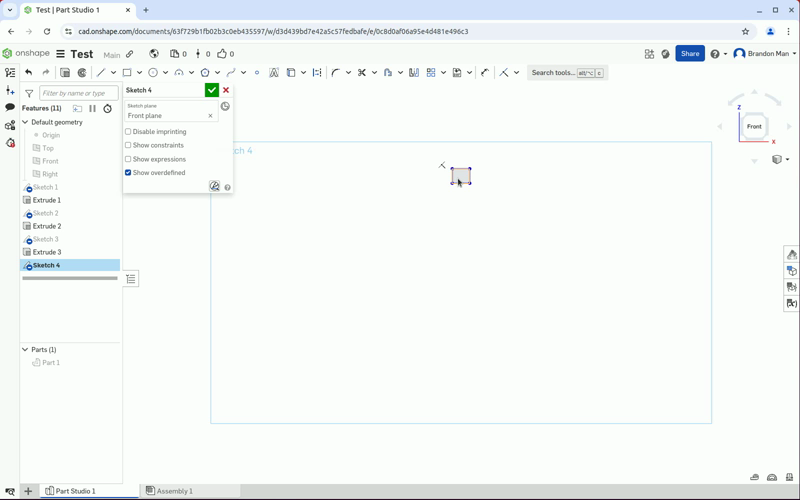
scroll(6)
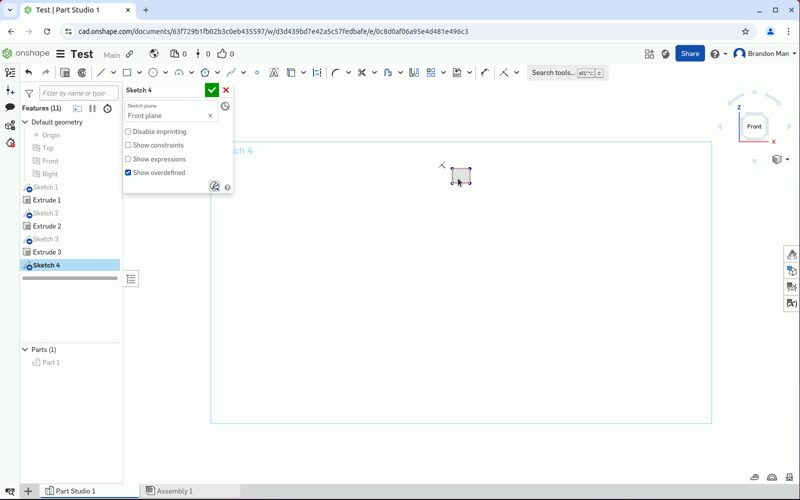
scroll(6)
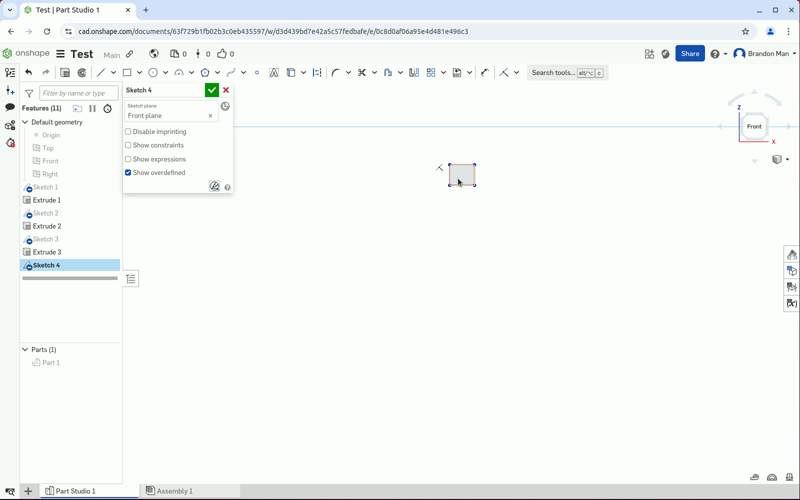
scroll(6)
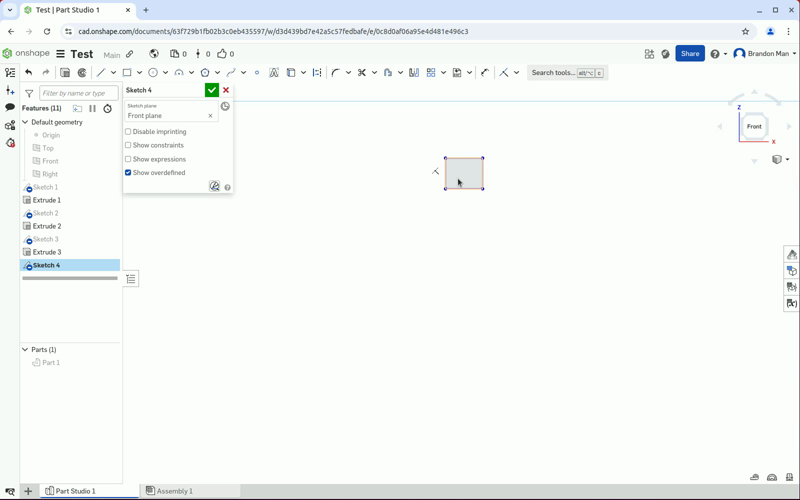
scroll(6)
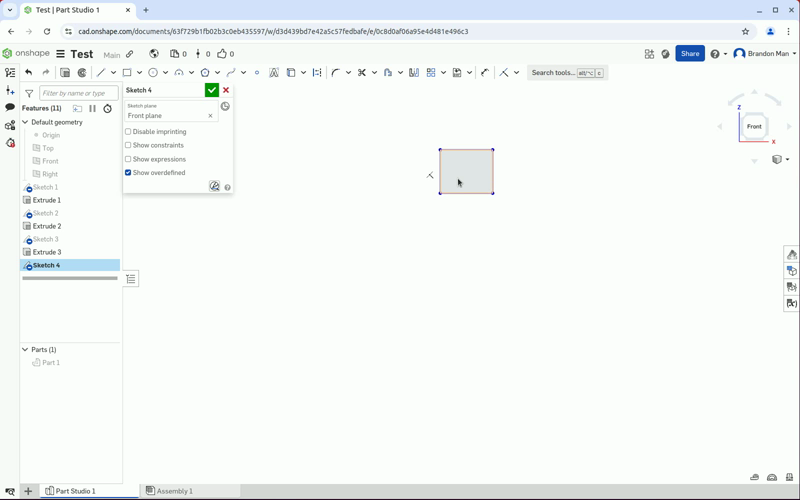
scroll(6)
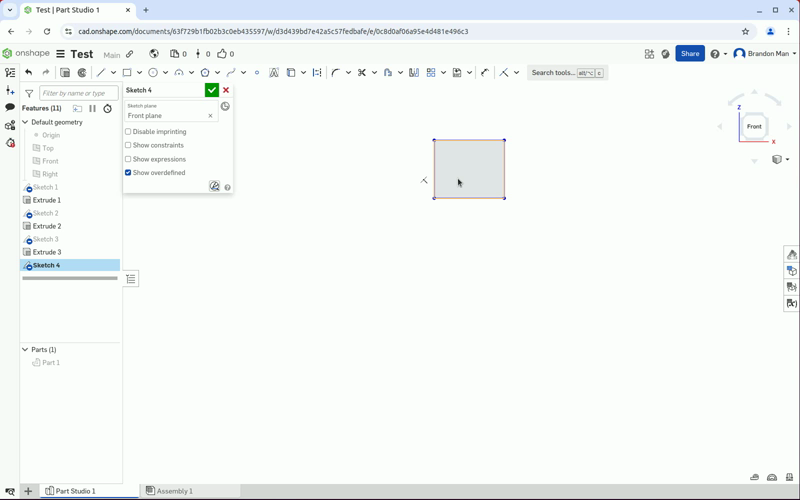
scroll(6)
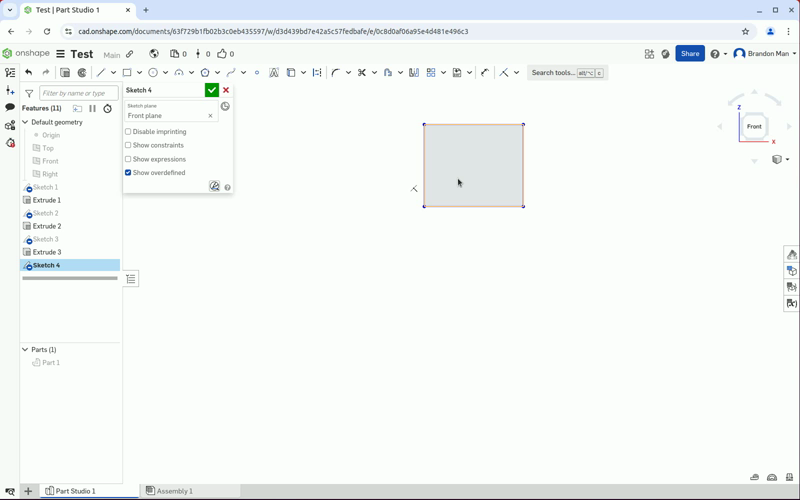
scroll(6)
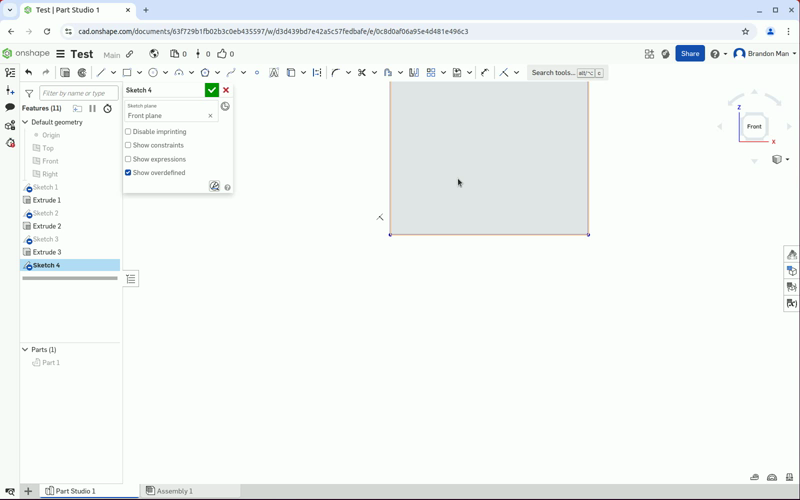
click(458, 178)
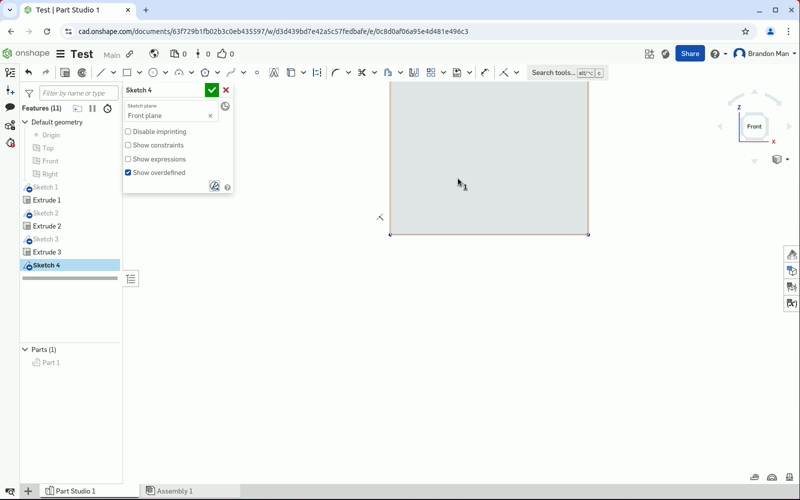
scroll(-6)
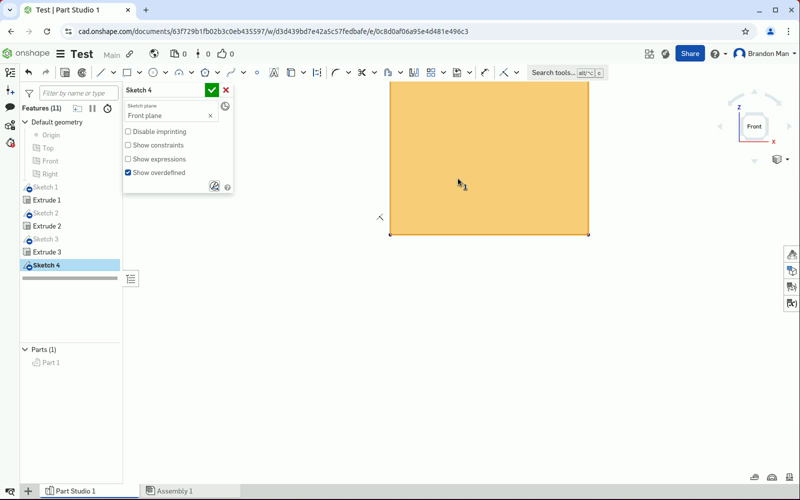
scroll(-6)
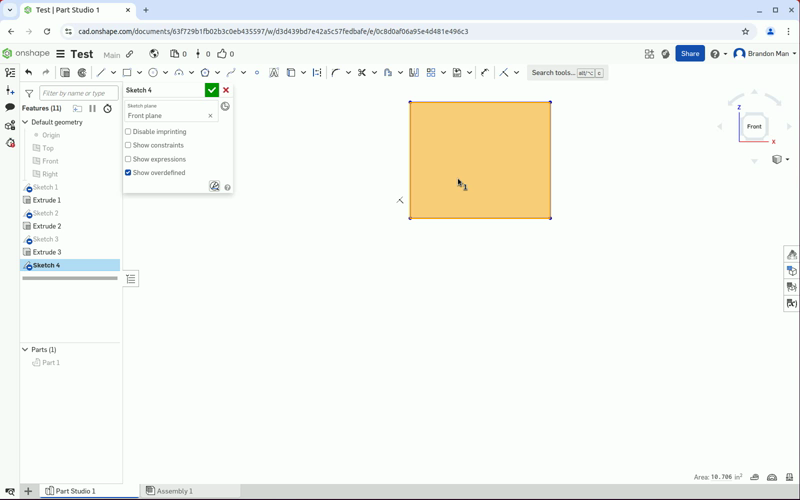
scroll(-6)
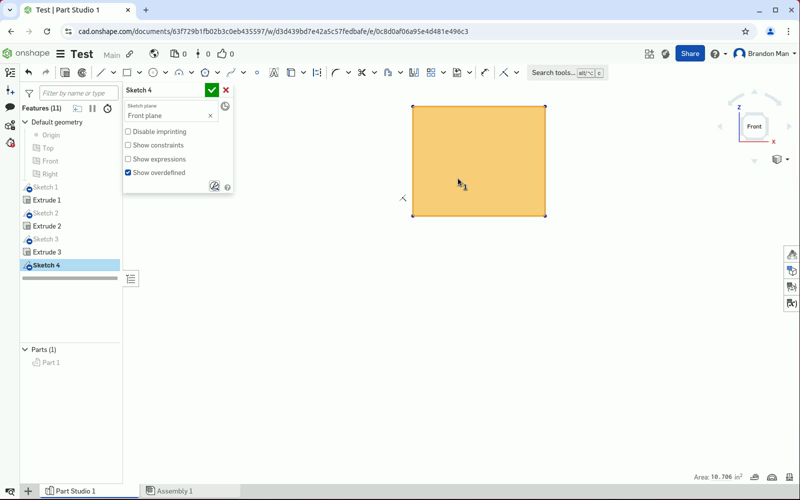
scroll(-6)
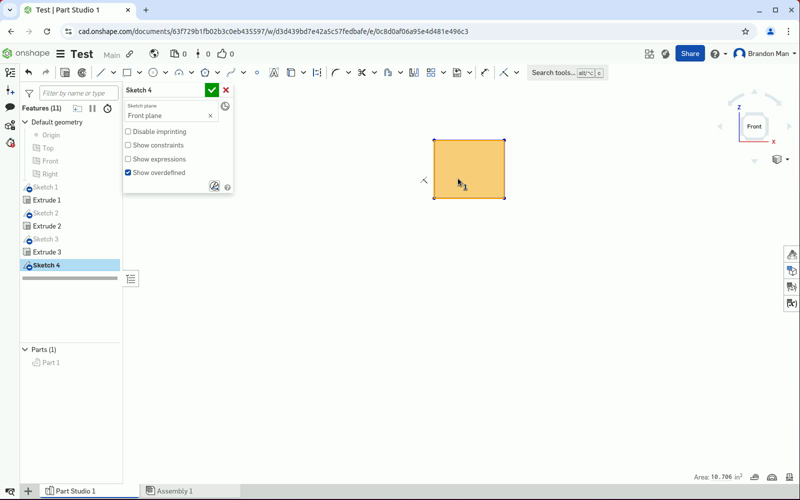
scroll(-6)
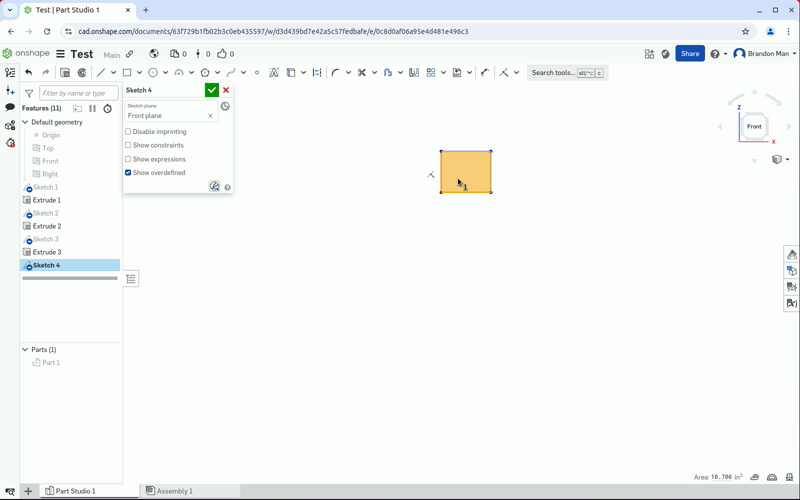
scroll(-6)
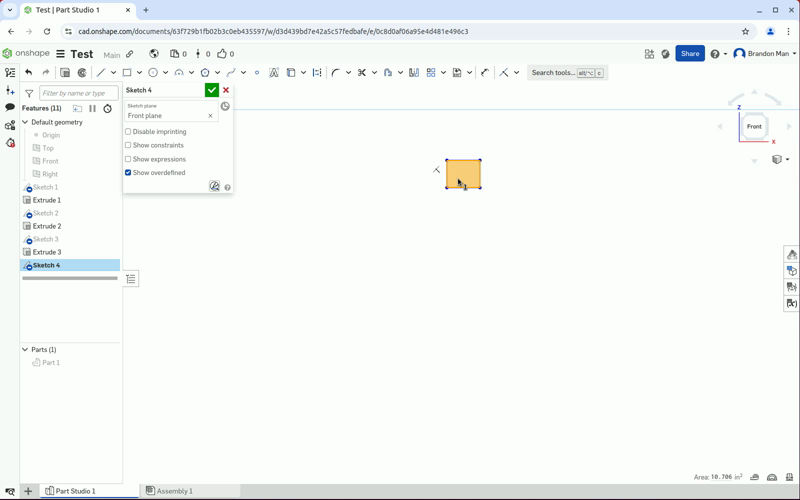
scroll(-6)
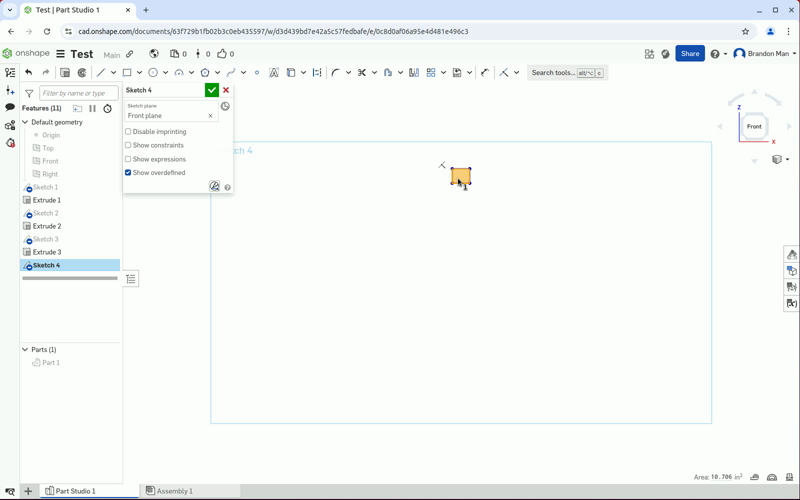
mouse_move(73, 352)
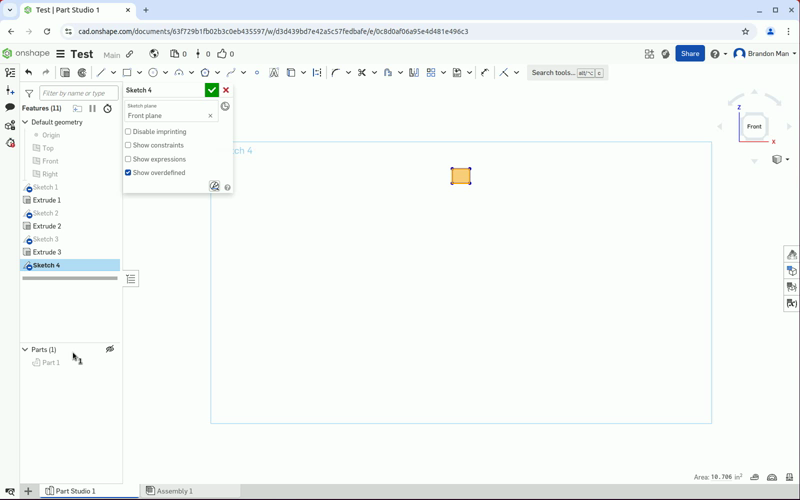
key(shift+y)
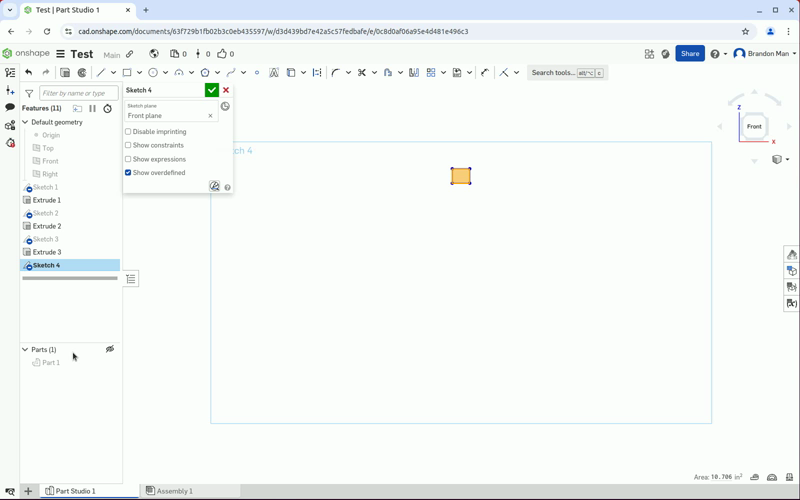
key(shift+e)
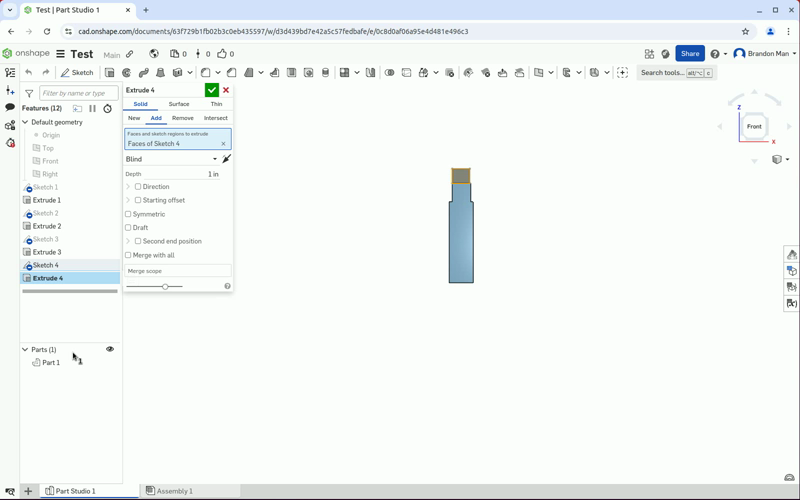
mouse_move(143, 106)
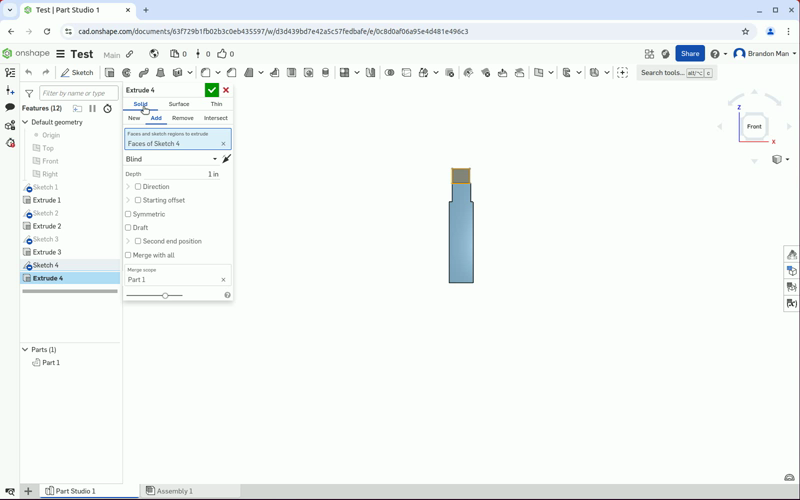
click(143, 106)
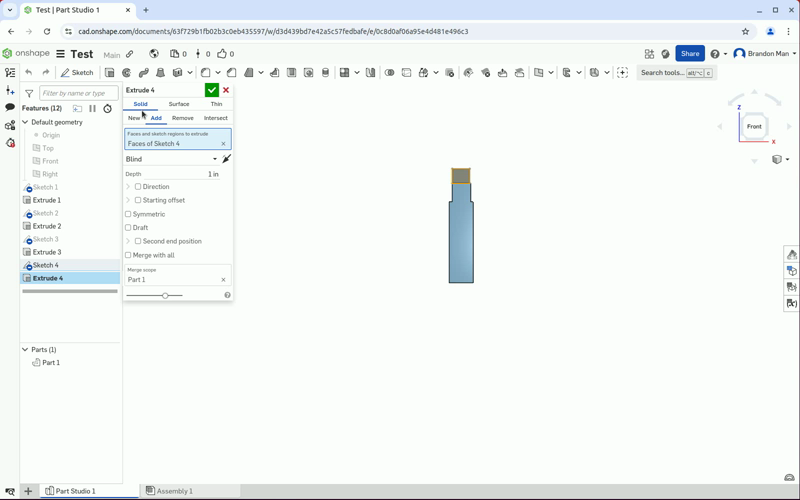
mouse_move(137, 120)
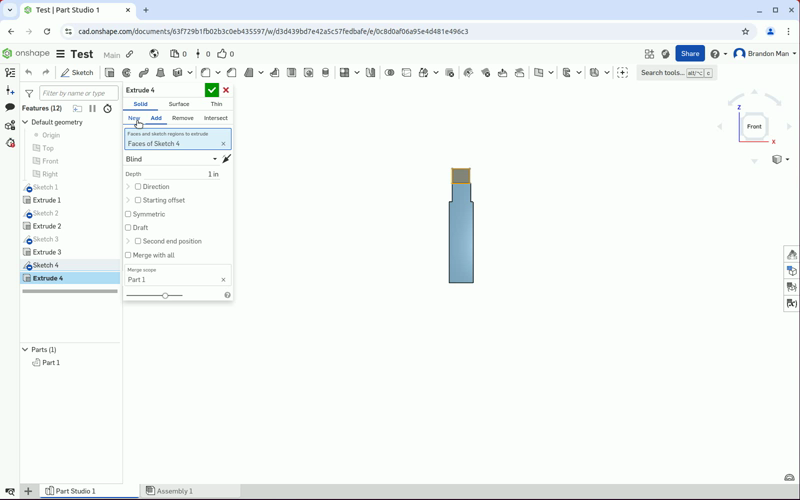
click(137, 120)
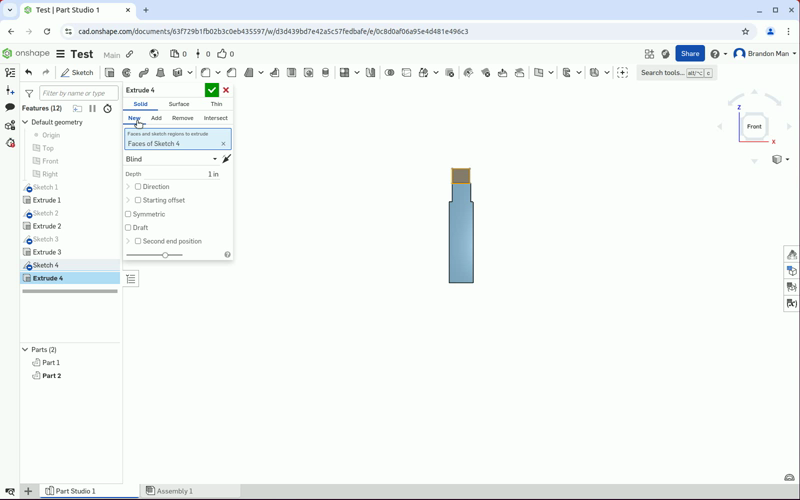
key(tab, 4)
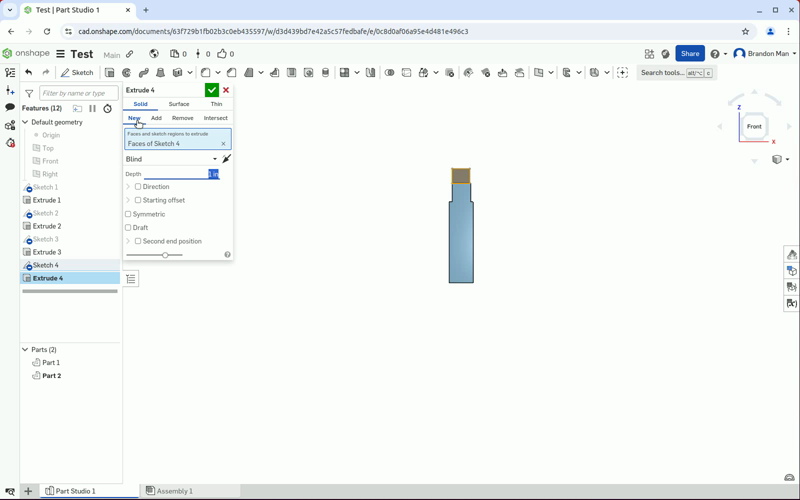
text(-0.481)
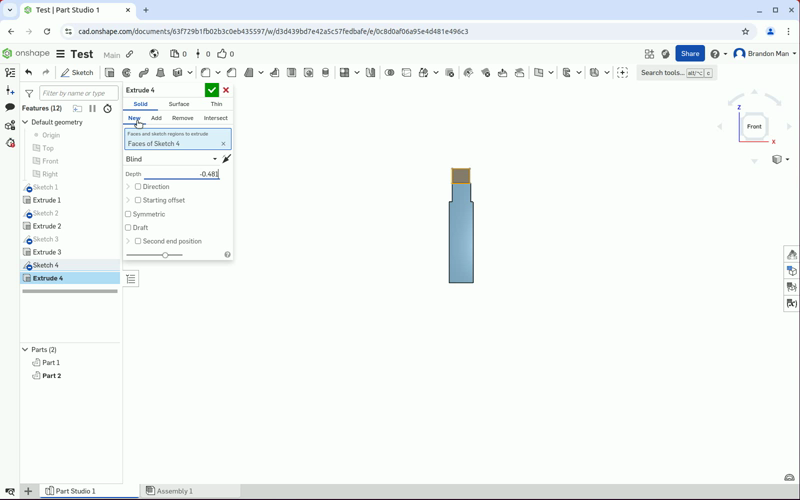
key(enter)
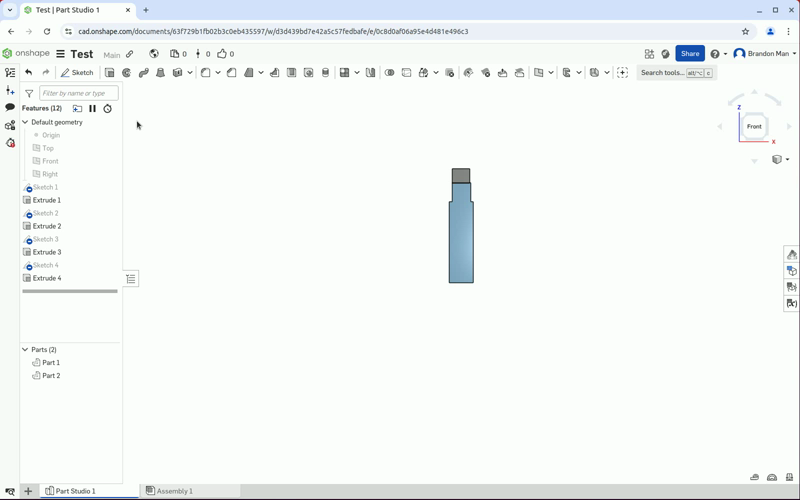
key(shift+h)
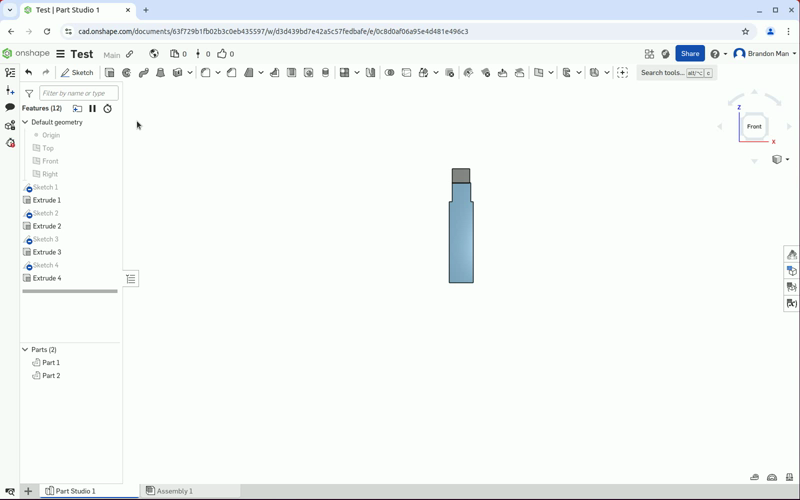
key(shift+h)
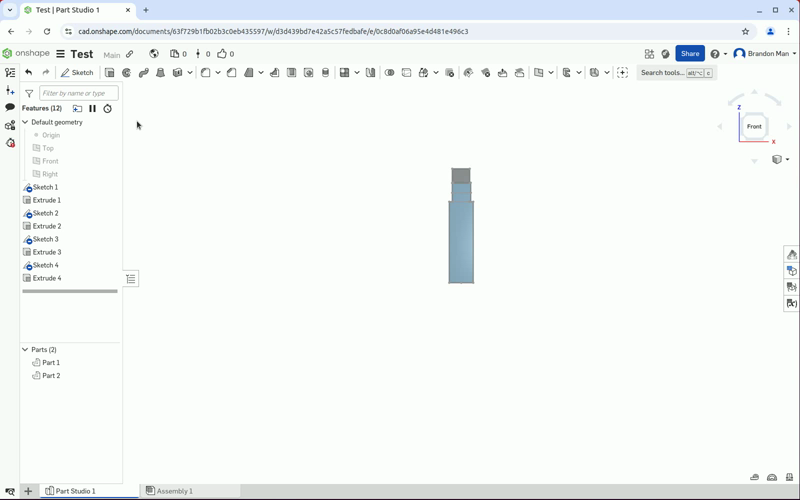
key(shift+7)
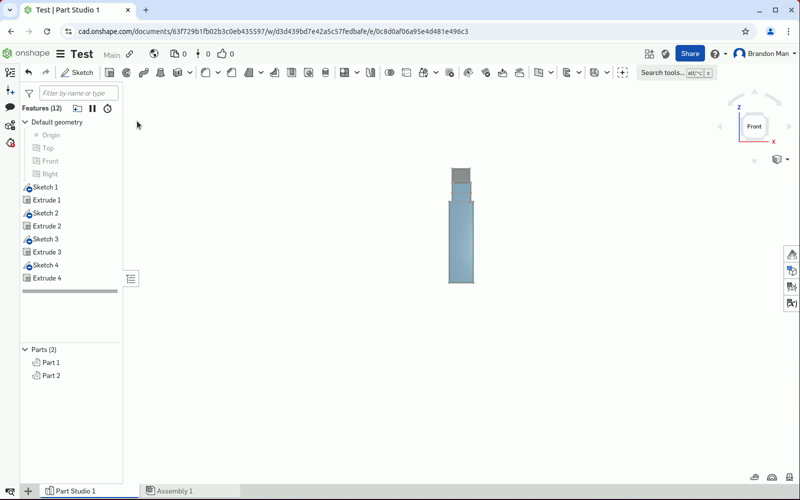
key(left, 2)
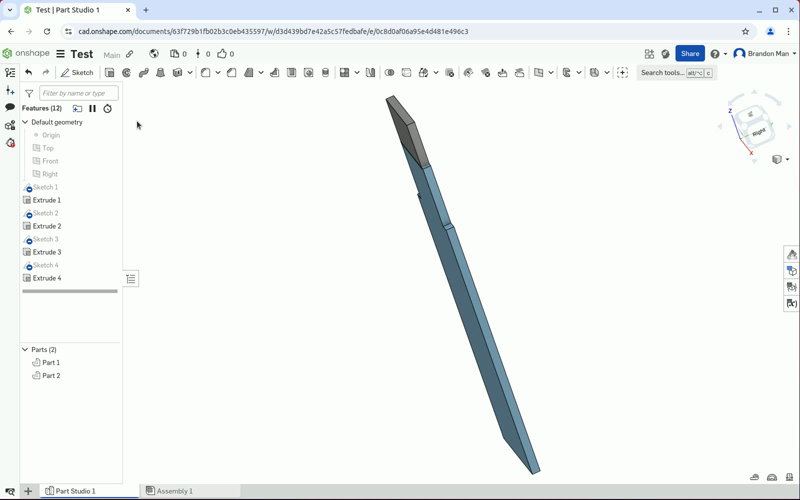
key(down, 2)
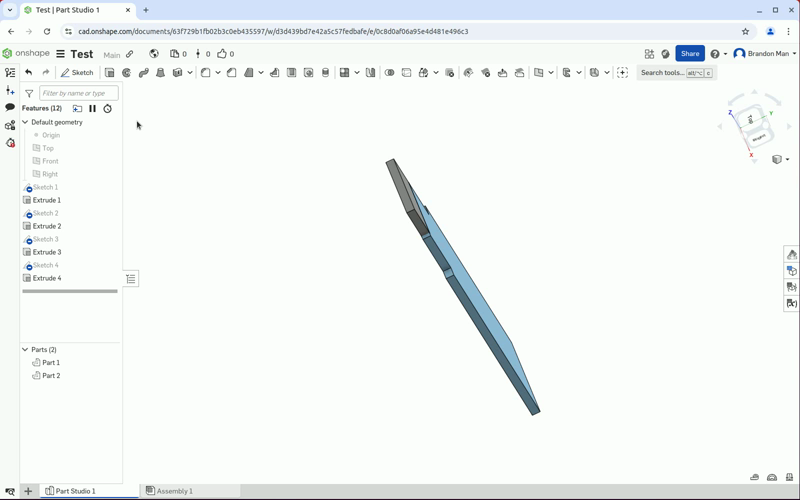
key(up, 2)
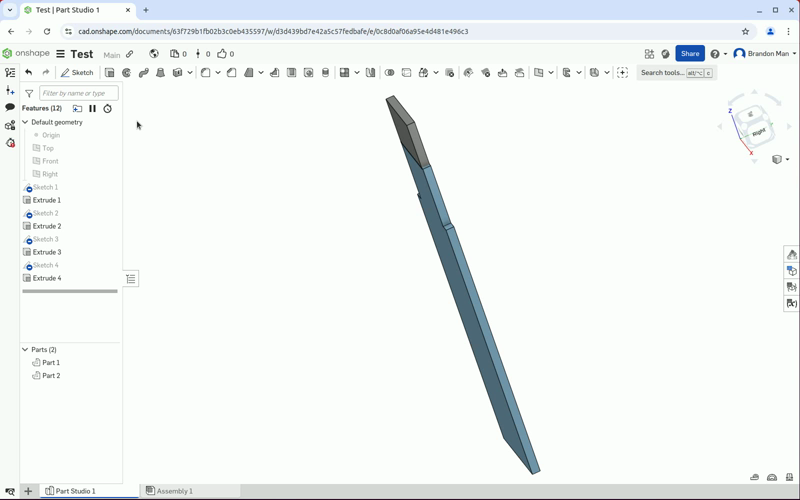
key(right, 2)
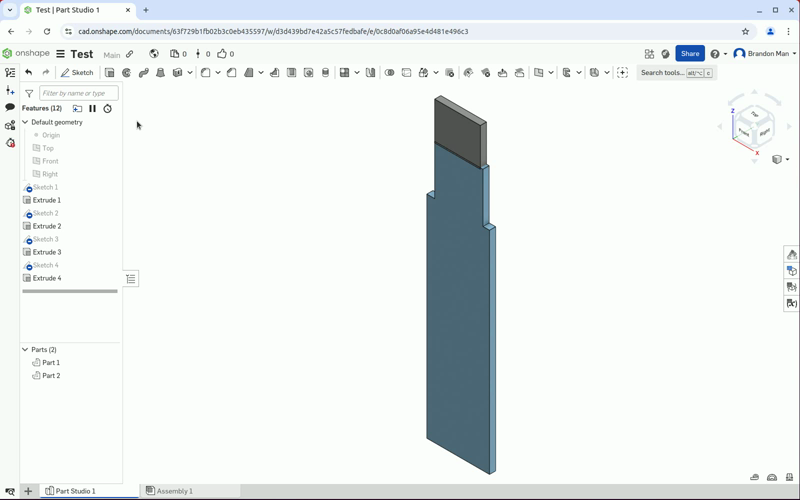
mouse_move(73, 189)
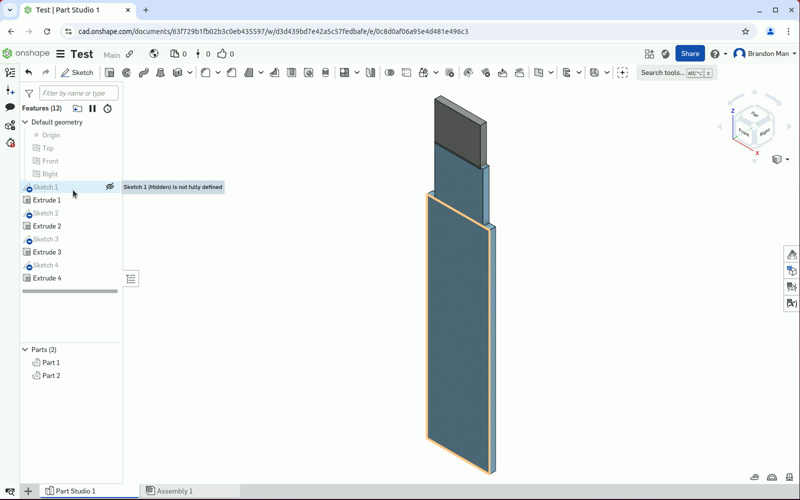
click(73, 189)